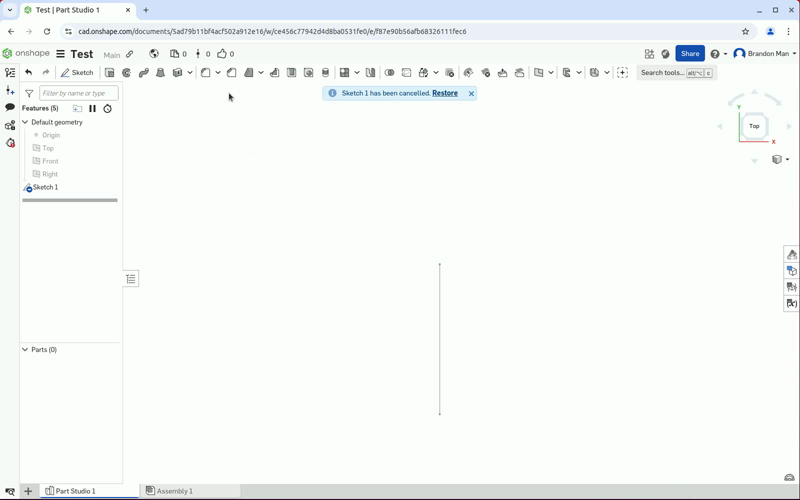
key(shift+h)
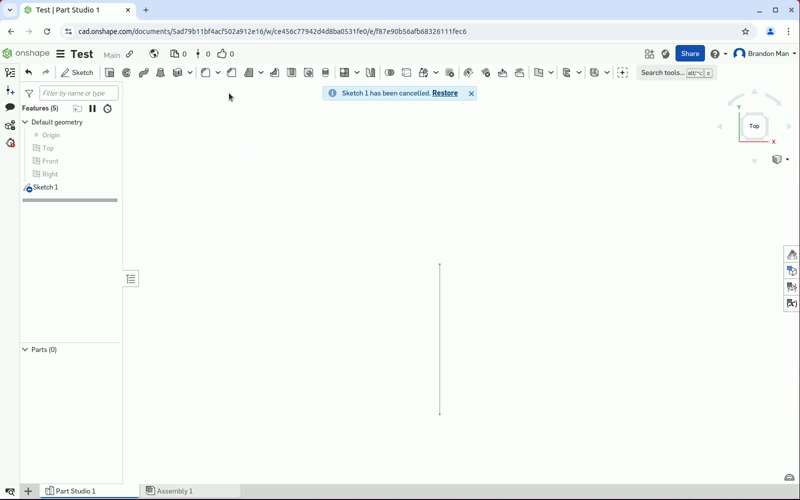
key(shift+s)
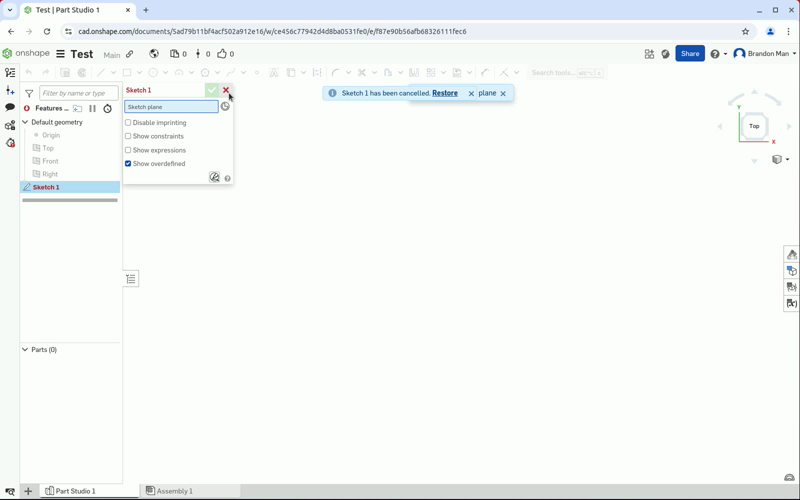
mouse_move(73, 150)
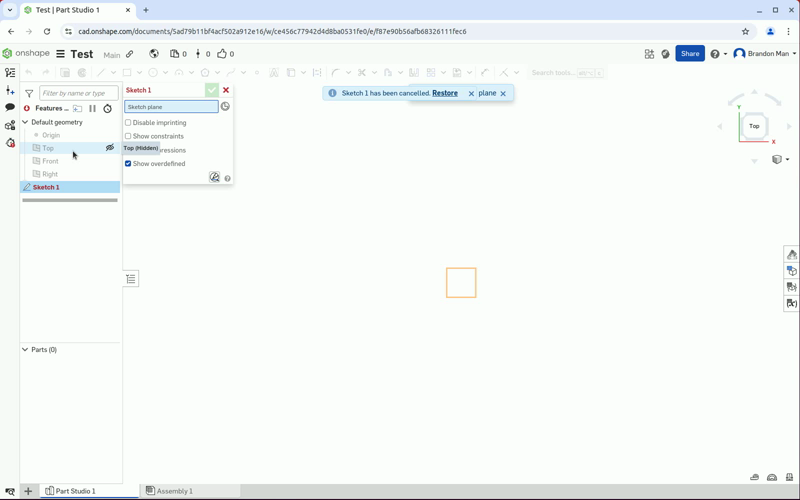
click(73, 150)
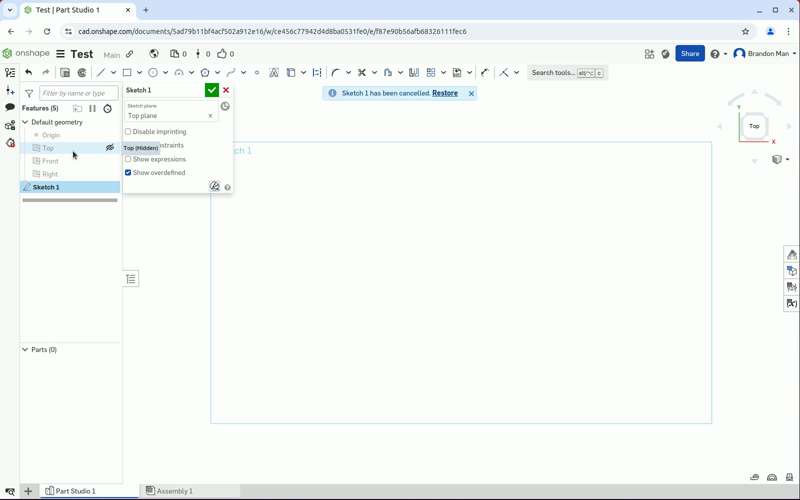
mouse_move(73, 352)
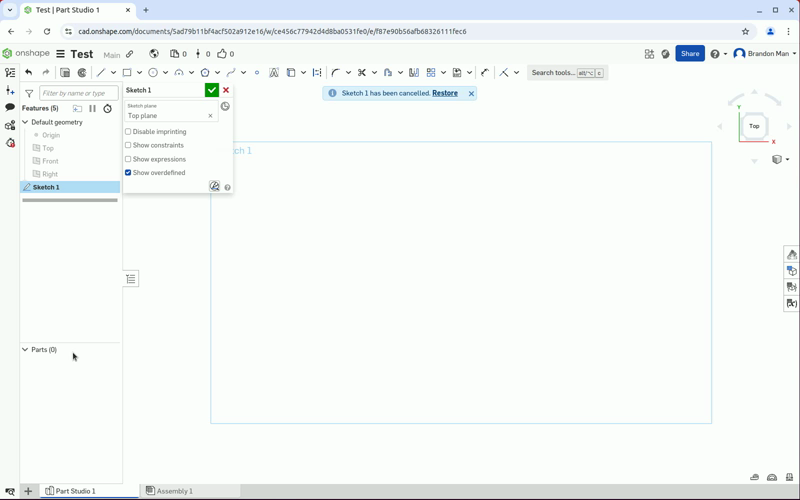
key(y)
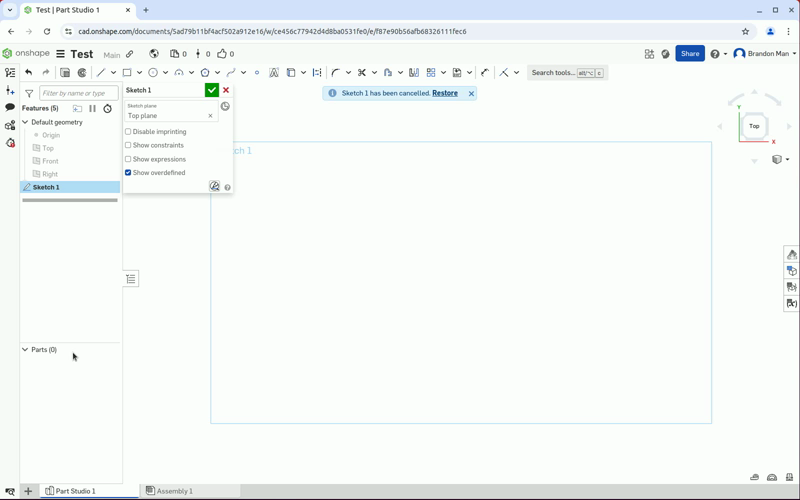
key(l)
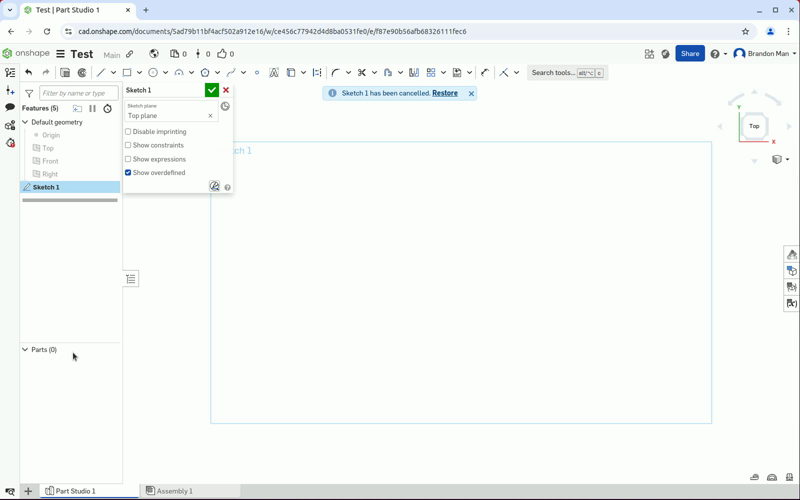
key_down(shift)
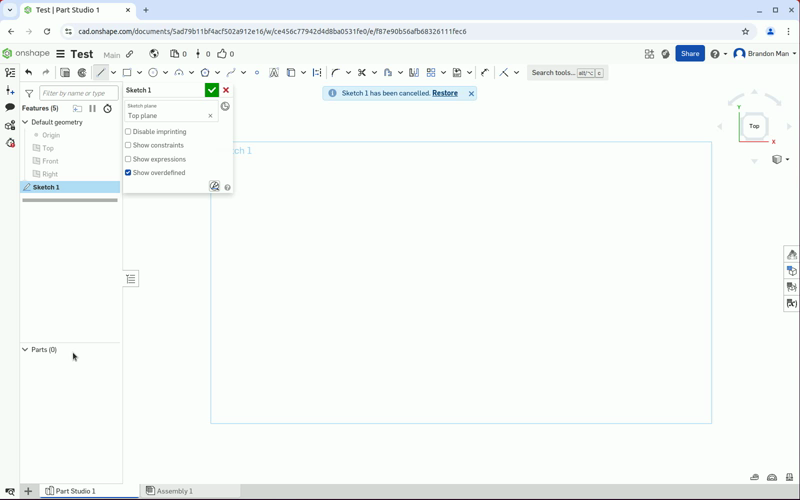
mouse_move(440, 282)
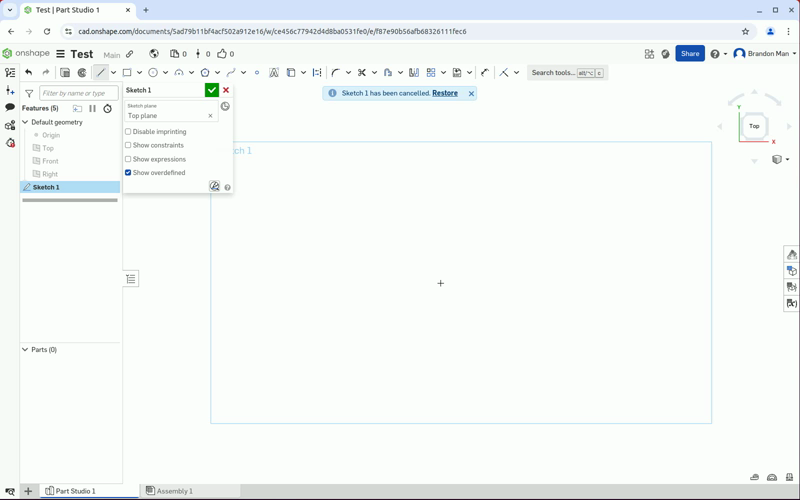
click(440, 282)
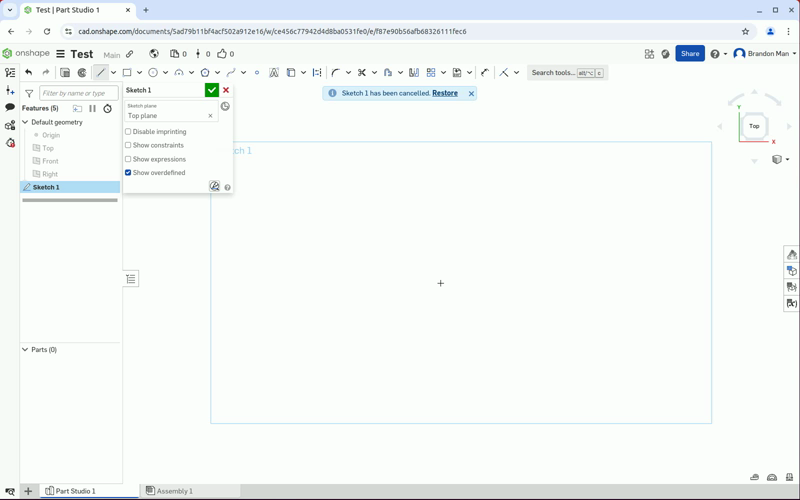
key_up(shift)
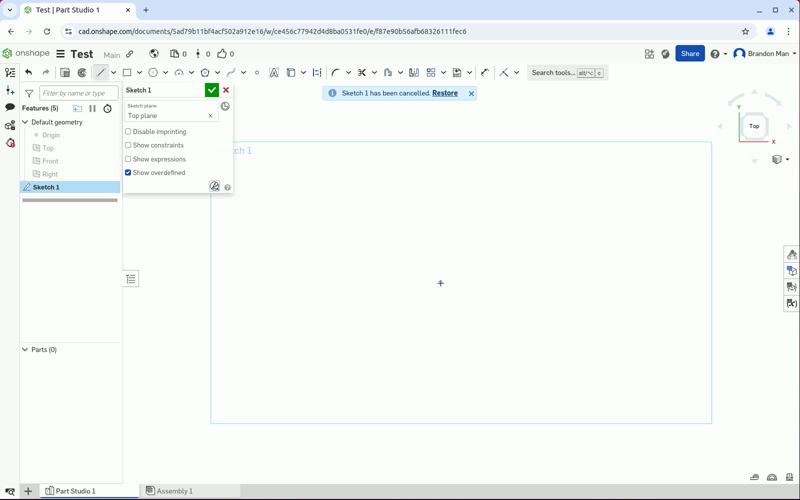
key_down(shift)
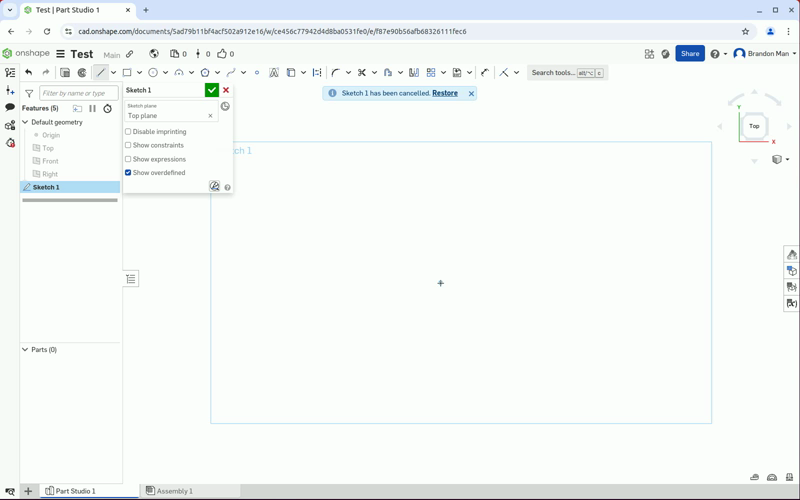
mouse_move(470, 282)
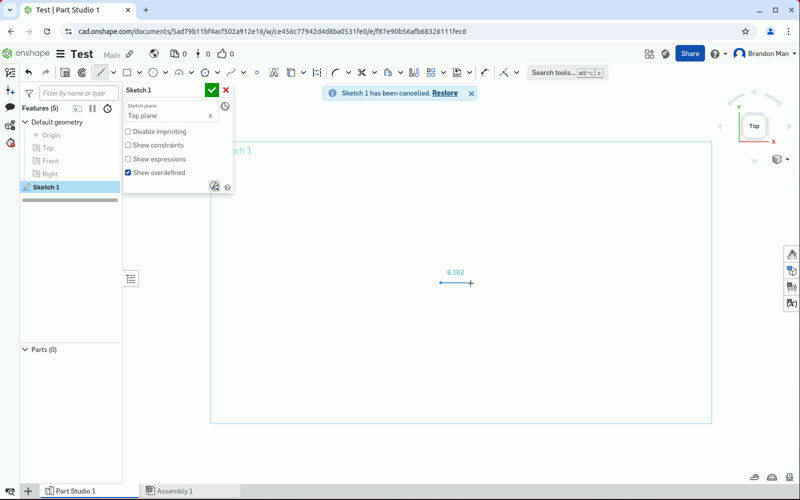
mouse_move(461, 282)
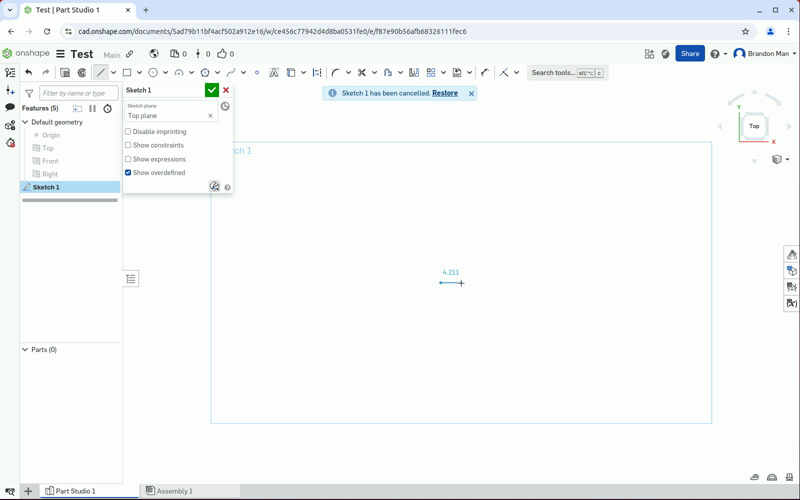
click(461, 282)
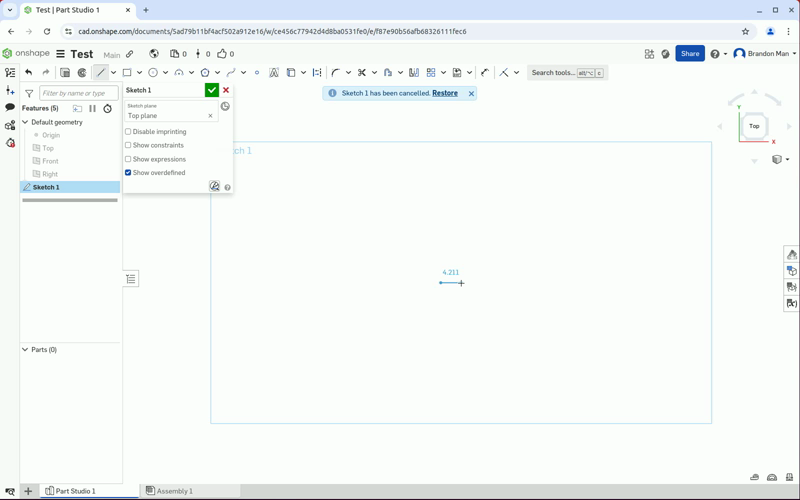
key_up(shift)
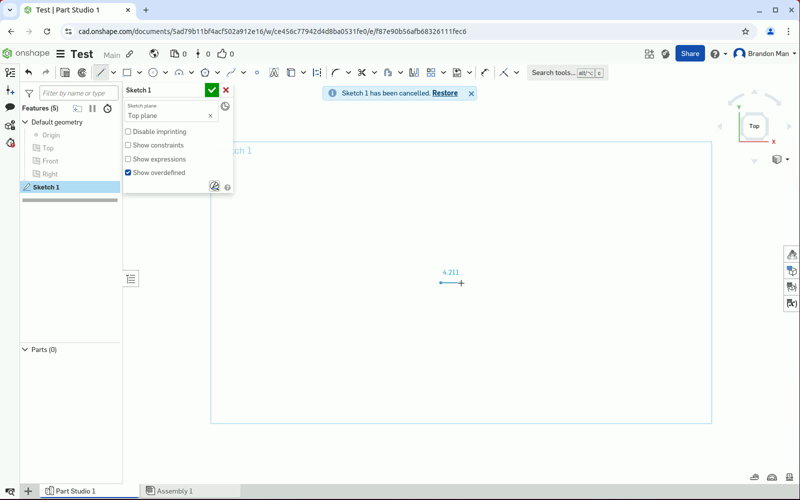
key_down(shift)
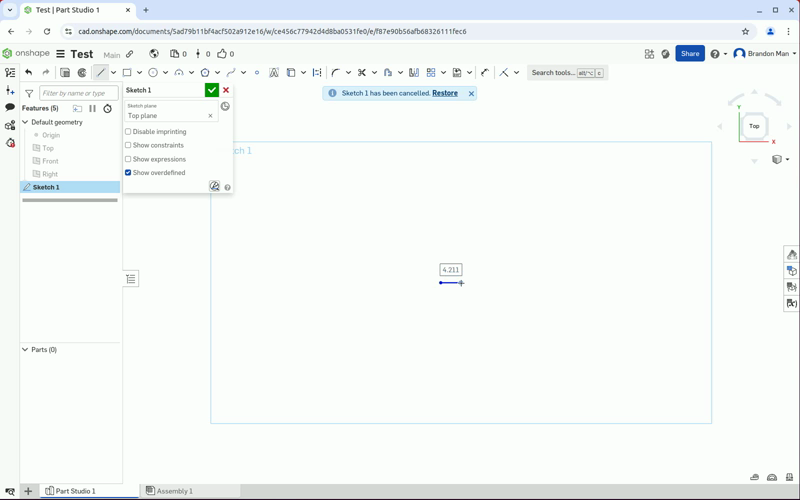
mouse_move(461, 170)
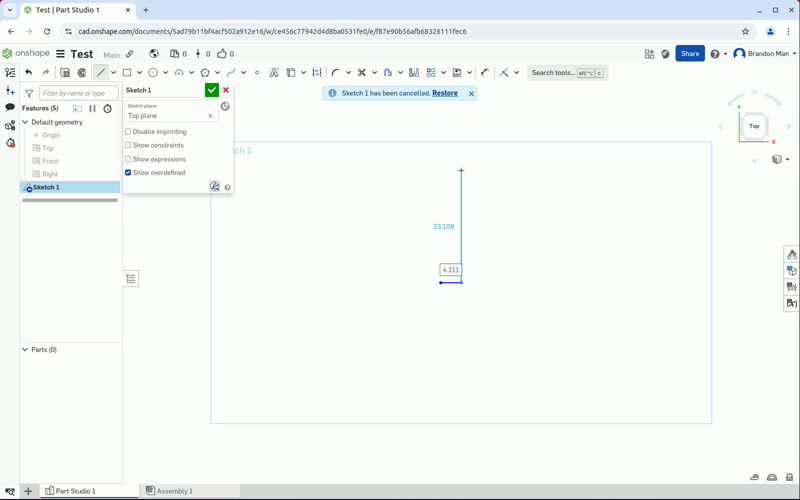
click(461, 170)
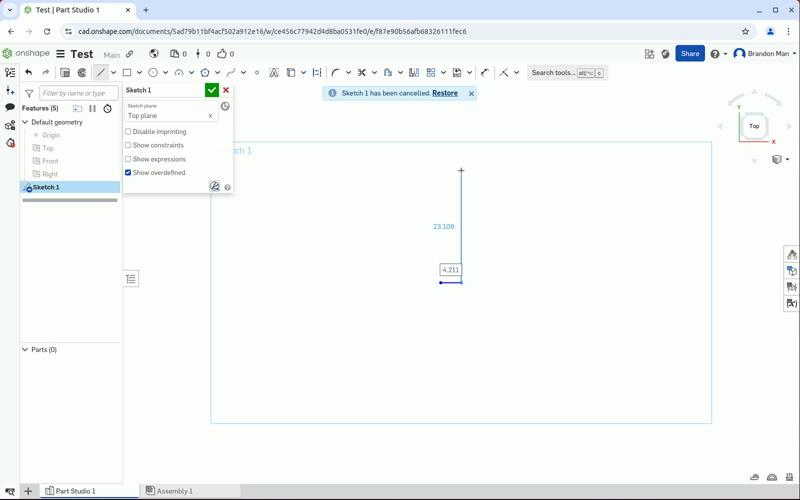
key_up(shift)
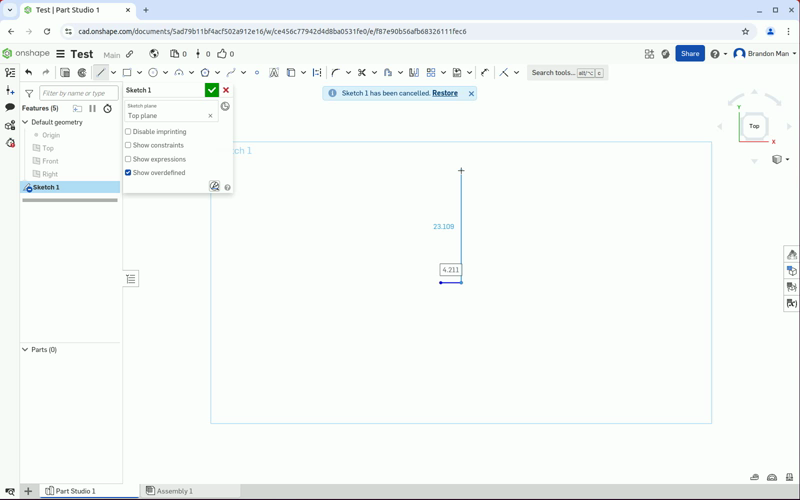
key_down(shift)
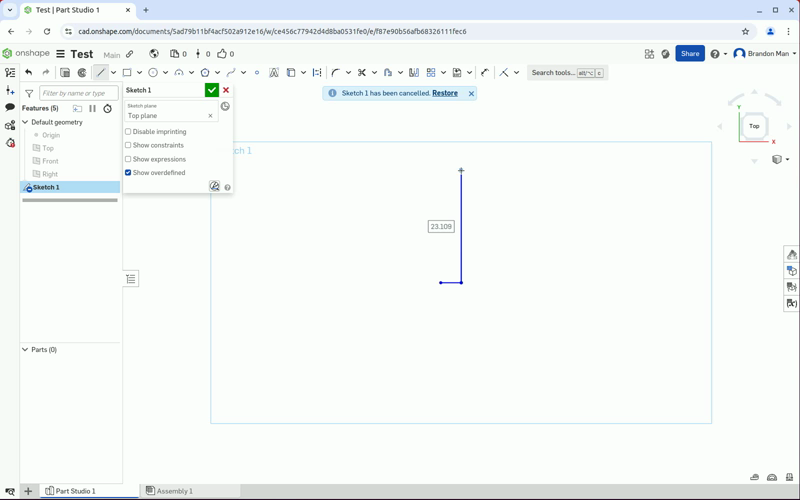
mouse_move(491, 170)
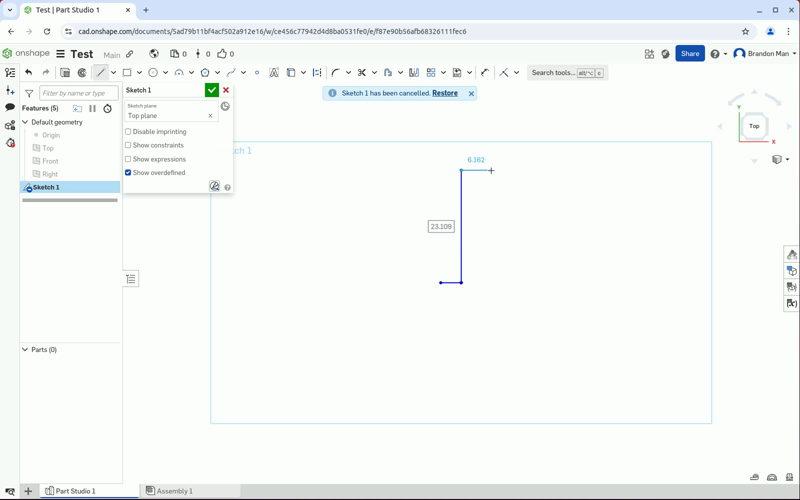
mouse_move(440, 170)
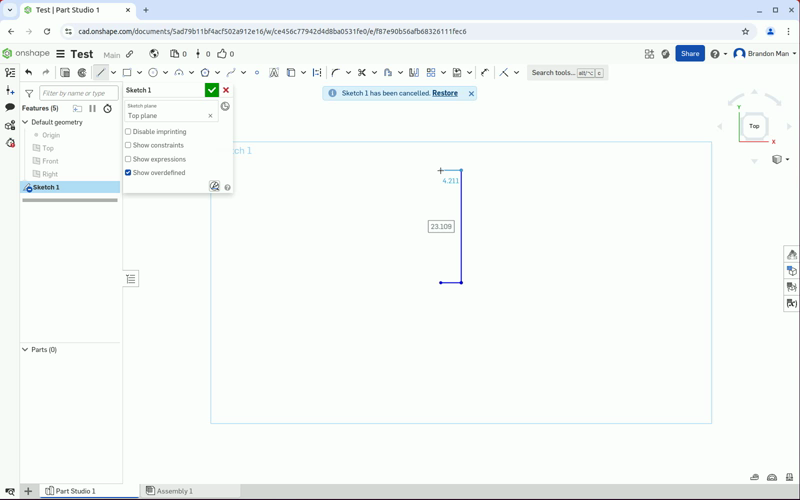
click(440, 170)
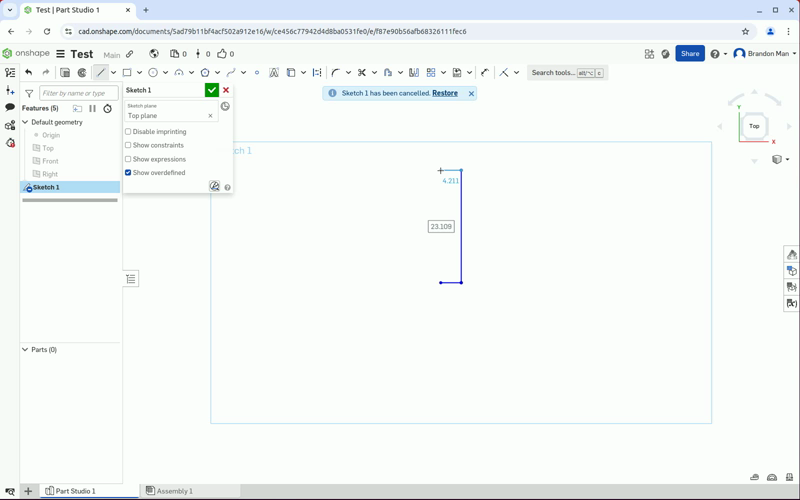
key_up(shift)
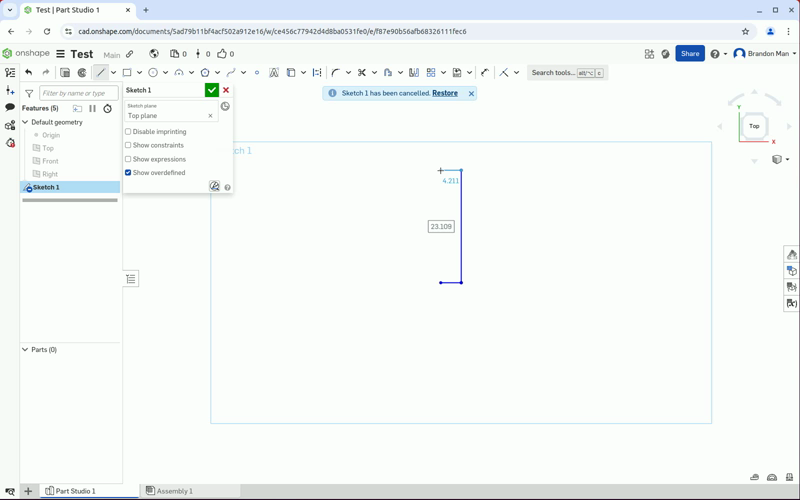
key_down(shift)
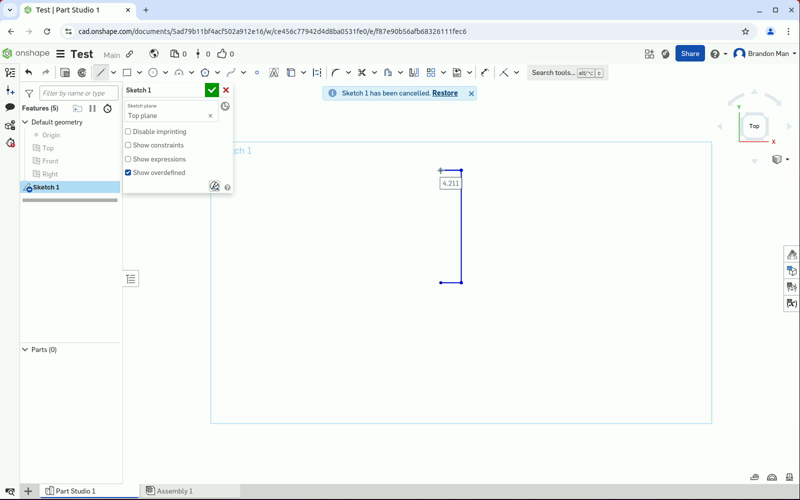
mouse_move(440, 282)
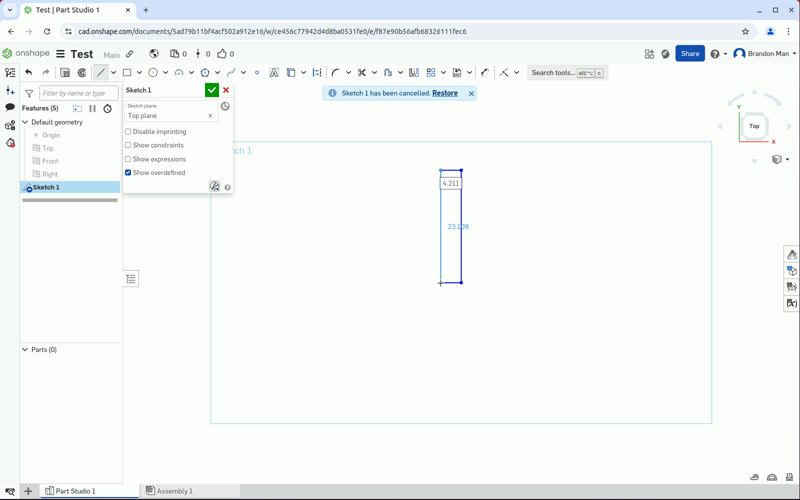
key_up(shift)
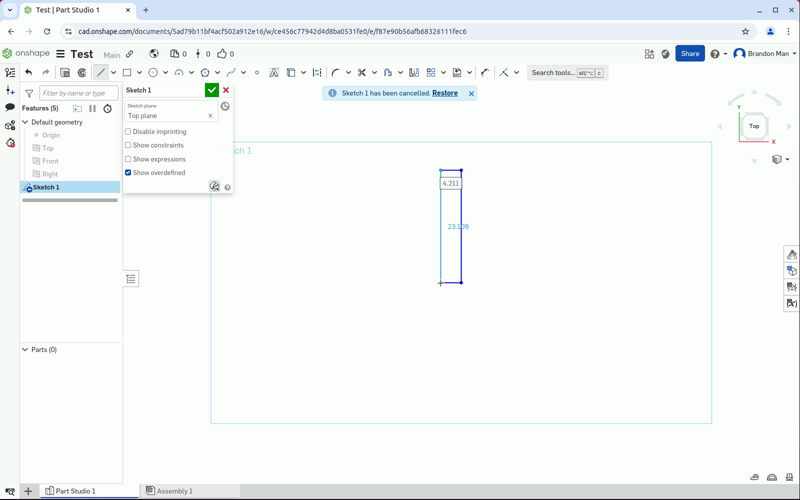
click(440, 282)
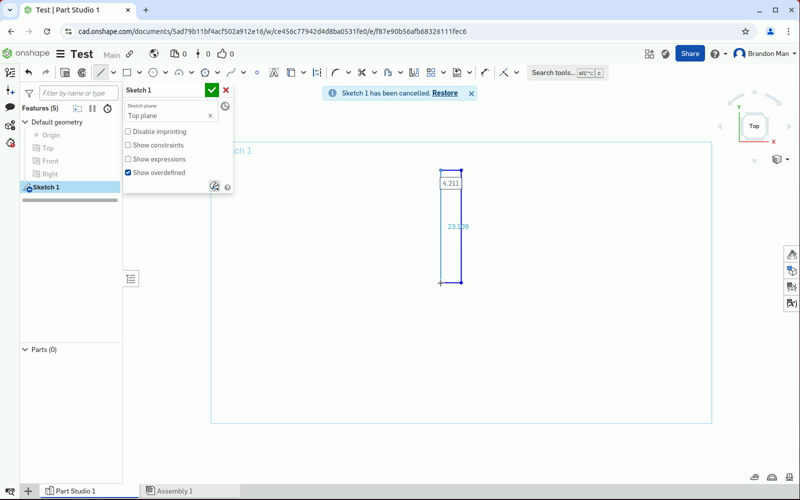
key(esc)
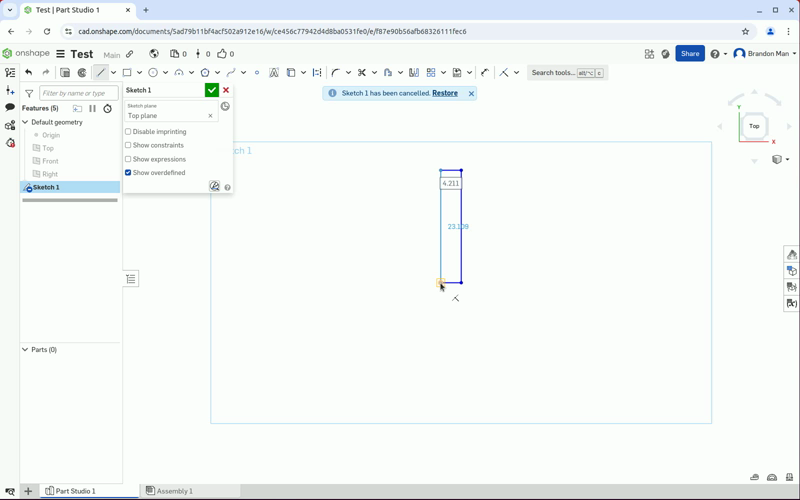
mouse_move(452, 180)
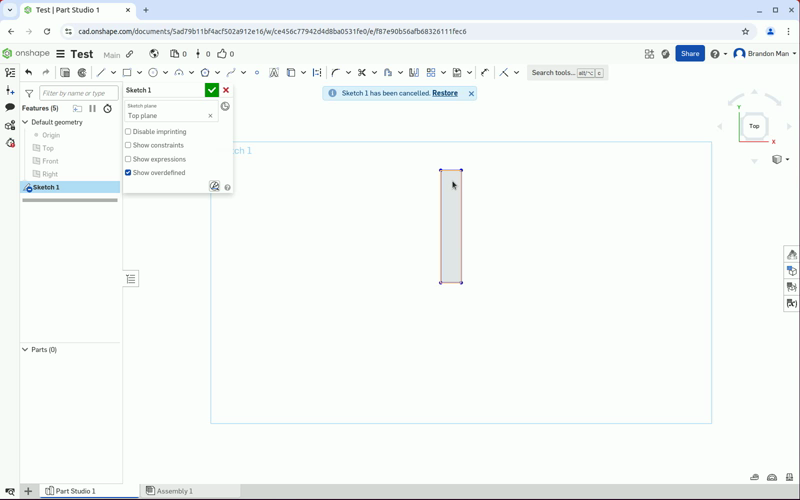
click(452, 180)
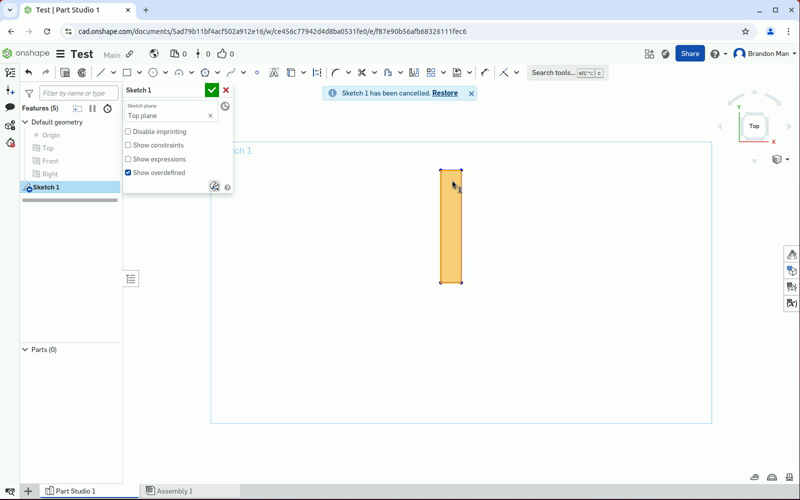
mouse_move(73, 352)
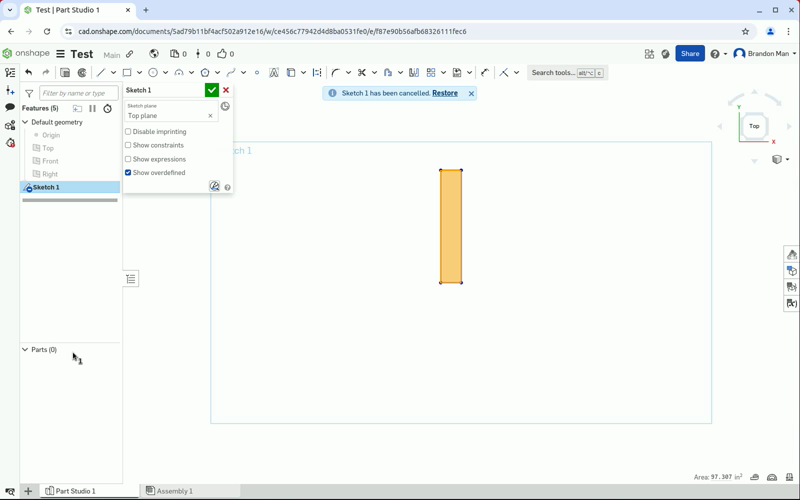
key(shift+y)
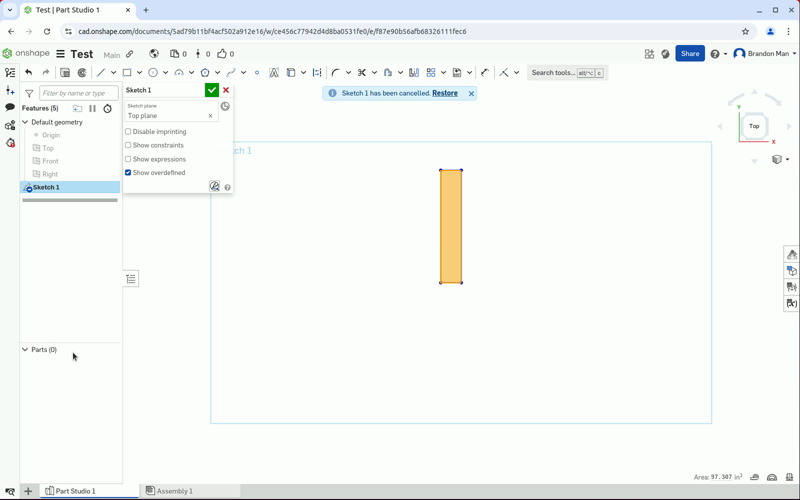
key(shift+e)
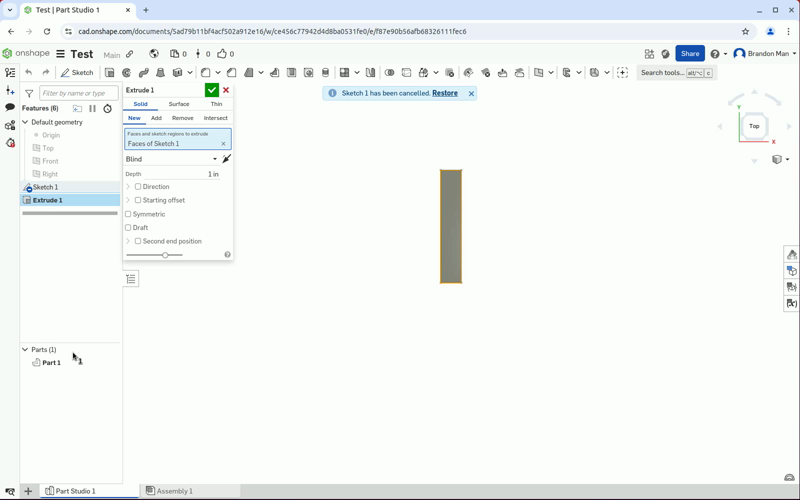
mouse_move(143, 106)
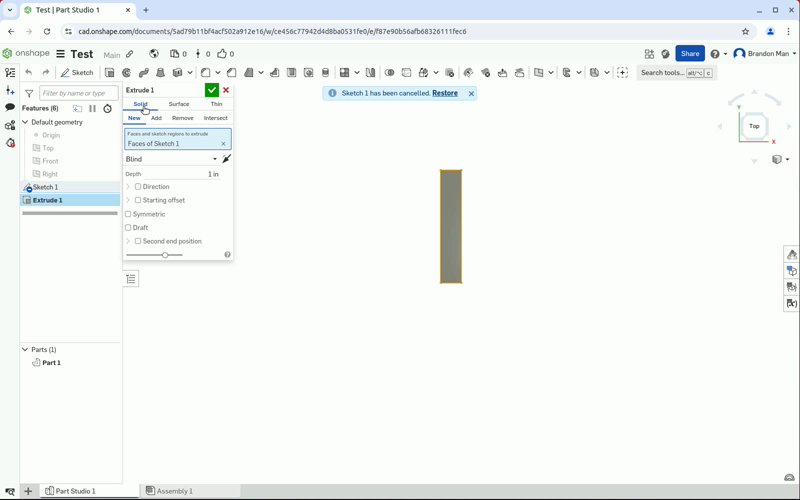
click(143, 106)
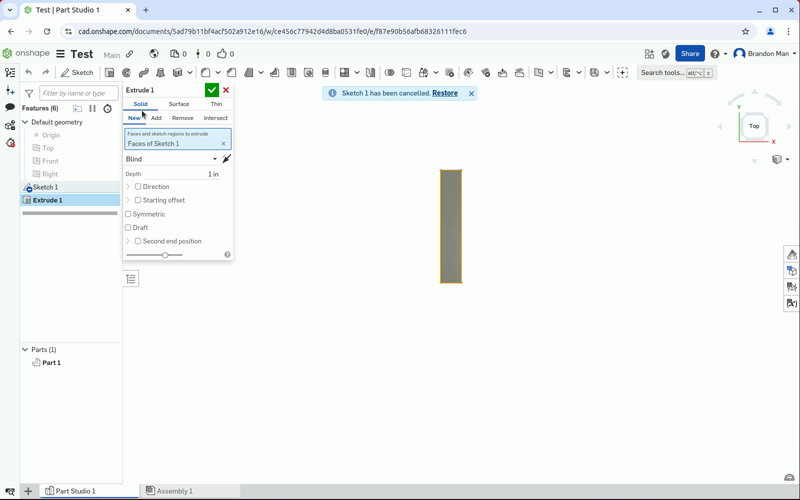
mouse_move(137, 120)
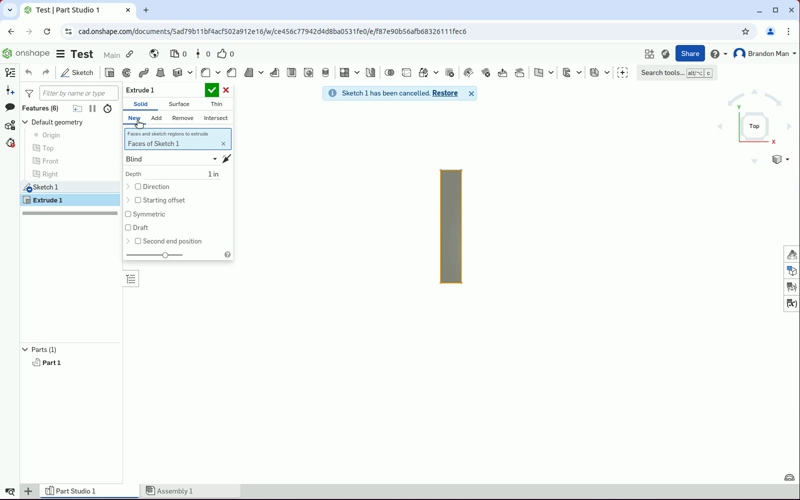
click(137, 120)
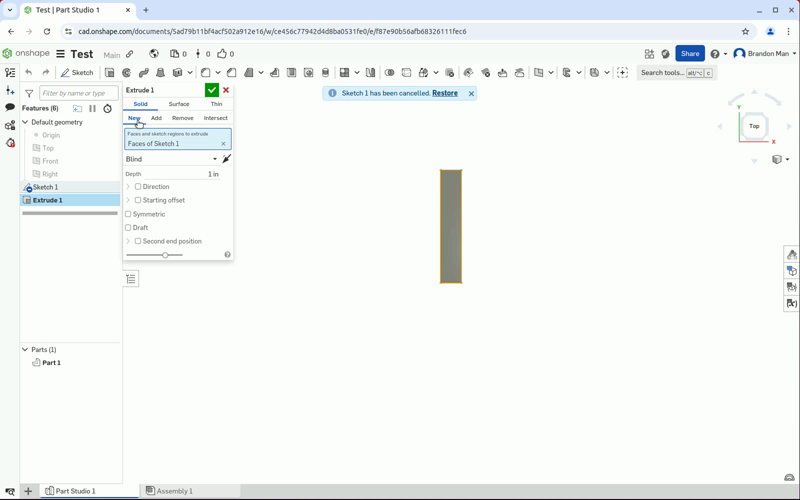
key(tab, 4)
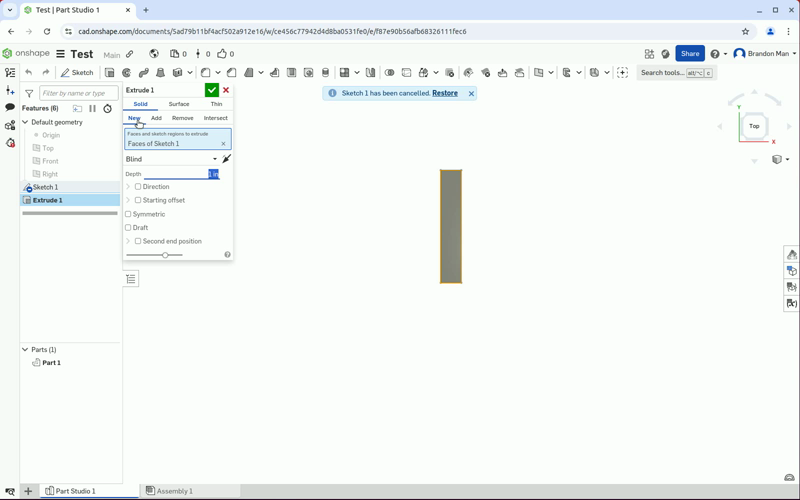
text(0.963)
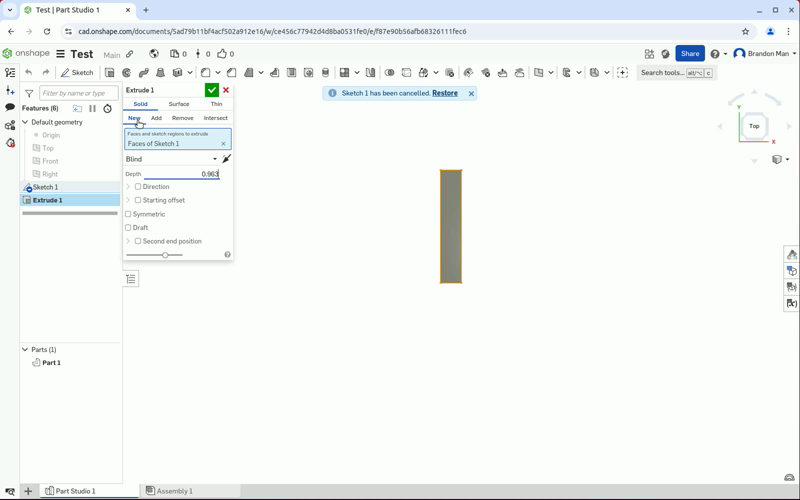
key(enter)
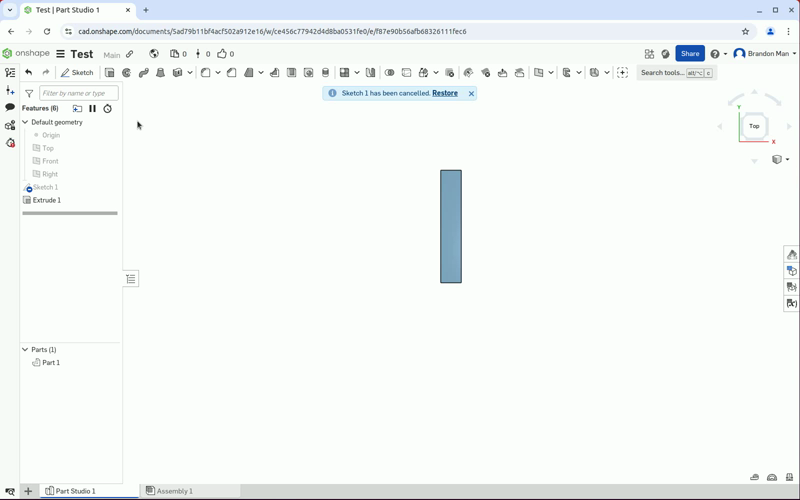
key(shift+h)
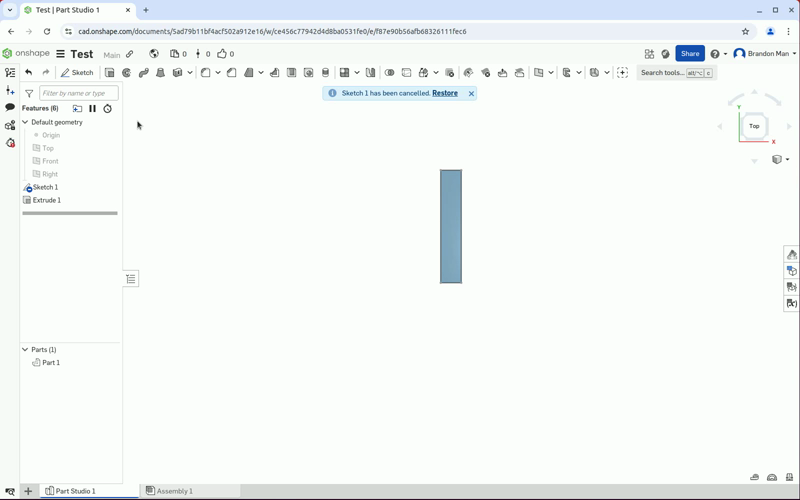
key(shift+h)
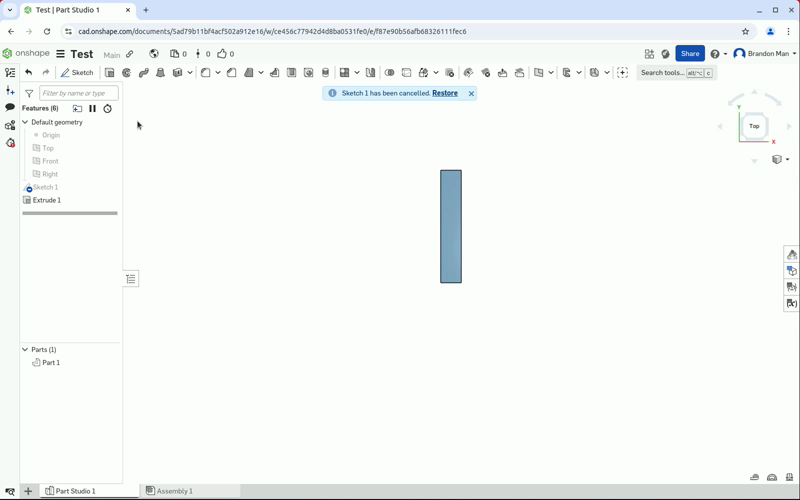
mouse_move(73, 189)
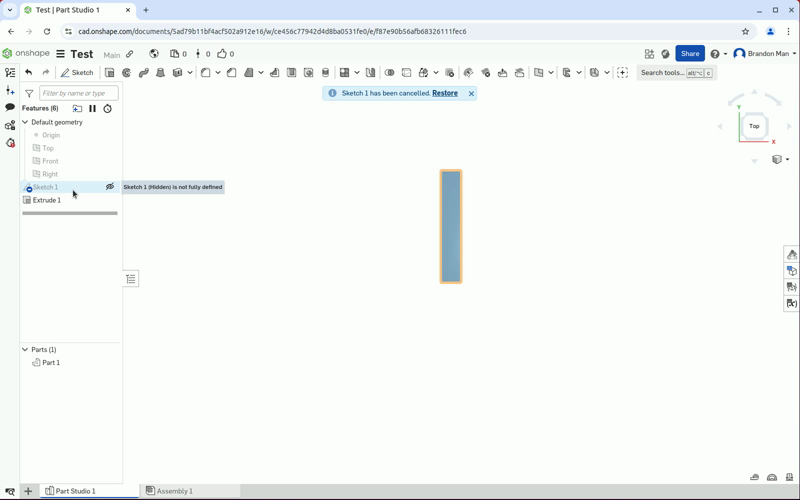
click(73, 189)
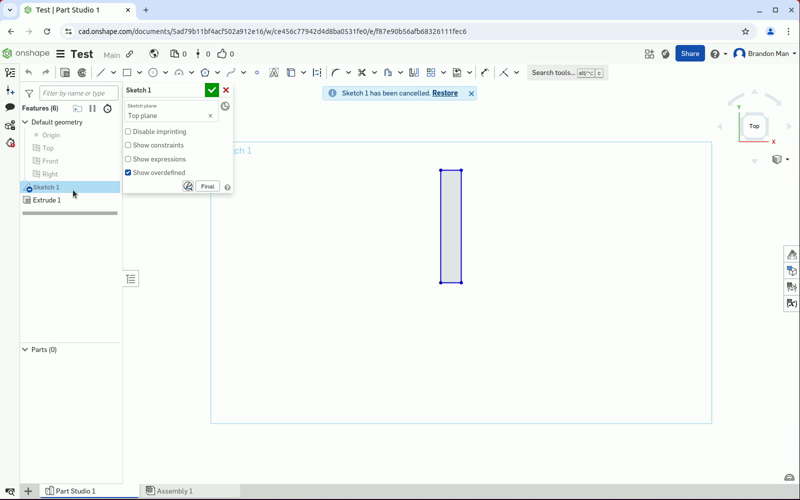
mouse_move(229, 92)
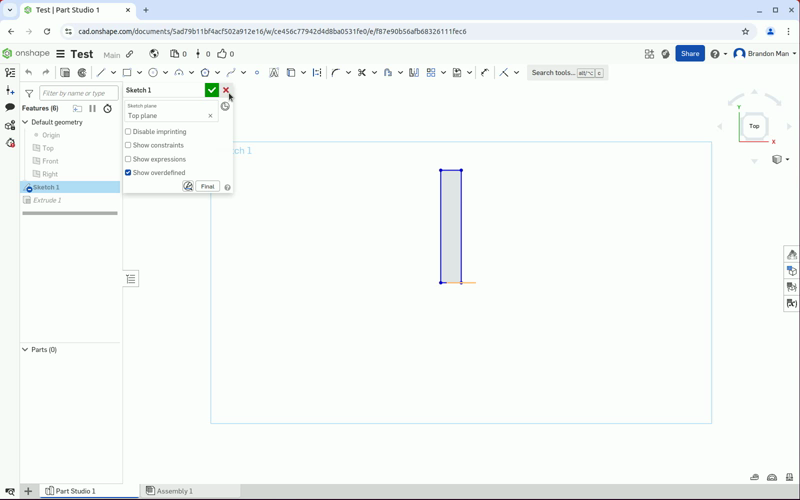
click(229, 92)
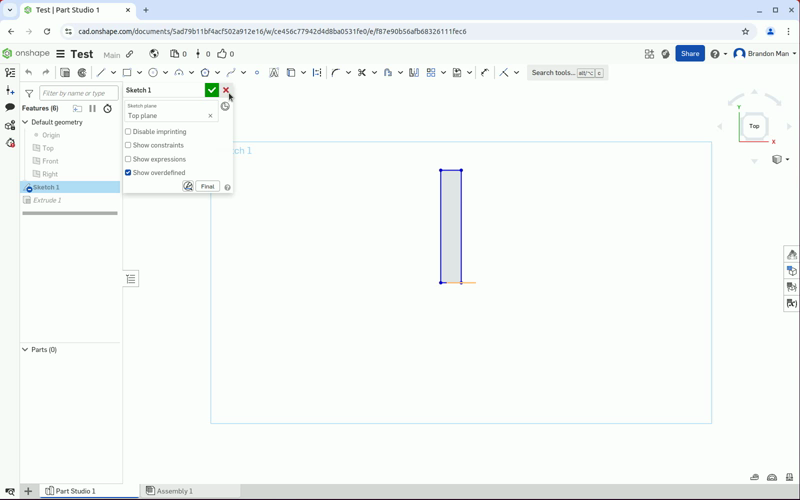
key(shift+s)
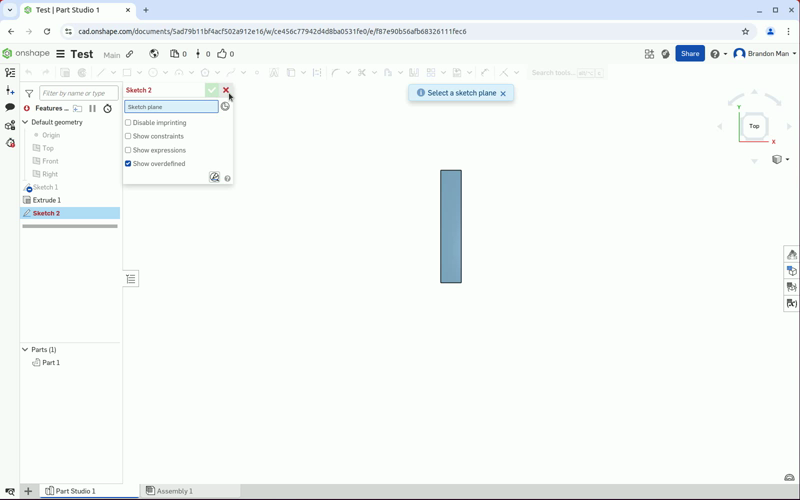
mouse_move(73, 150)
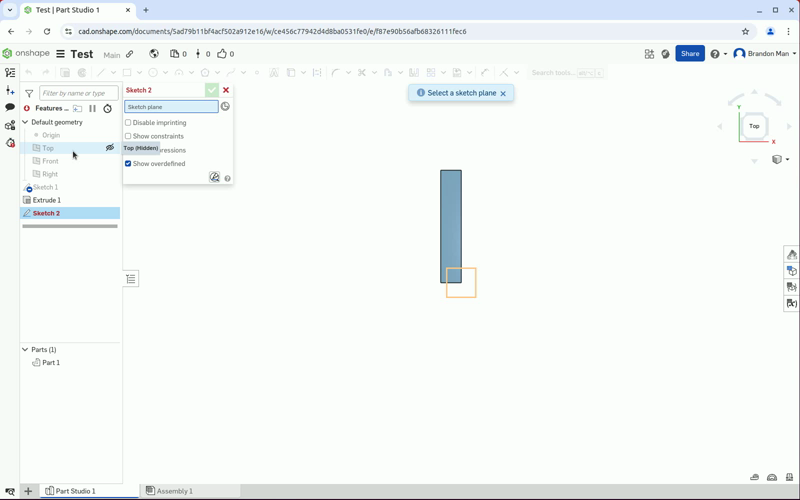
click(73, 150)
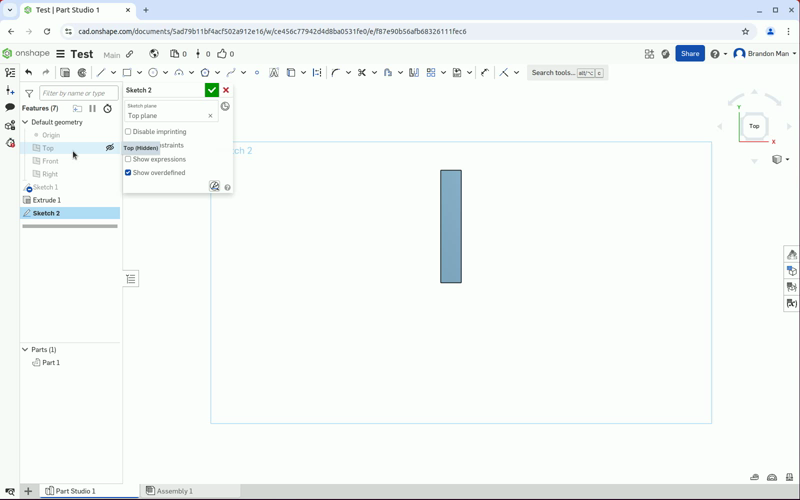
mouse_move(73, 352)
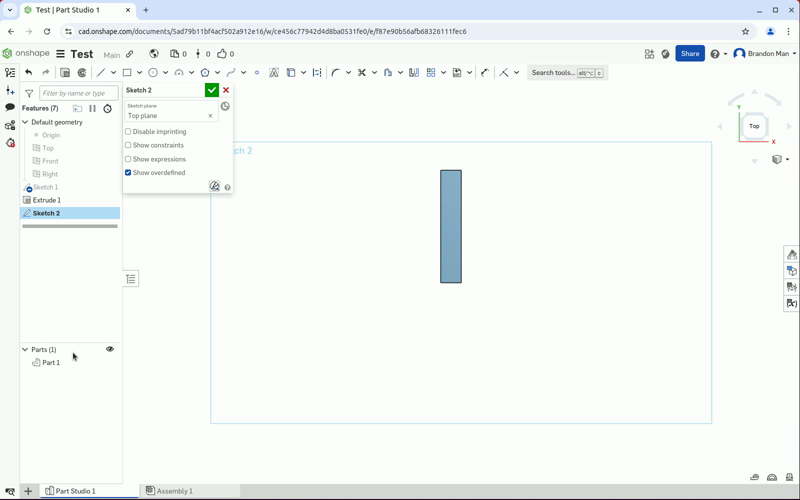
key(y)
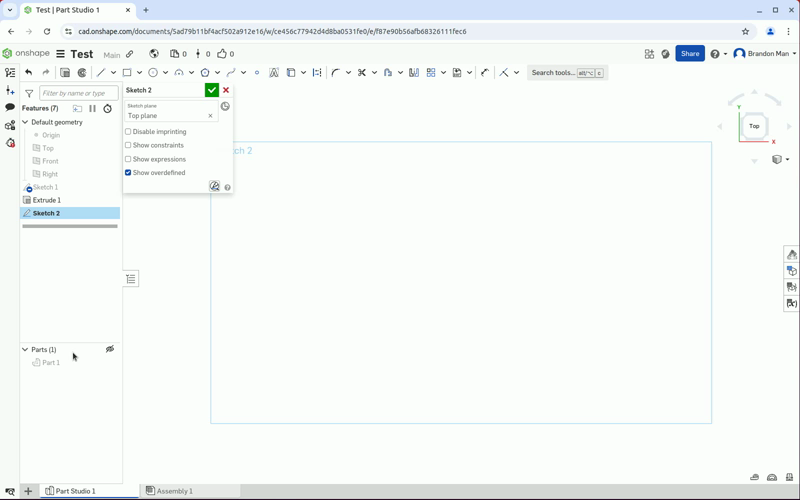
key(l)
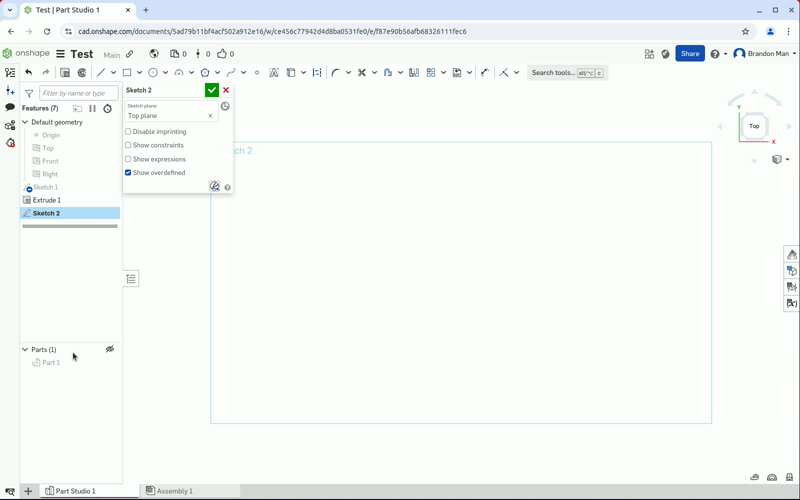
key_down(shift)
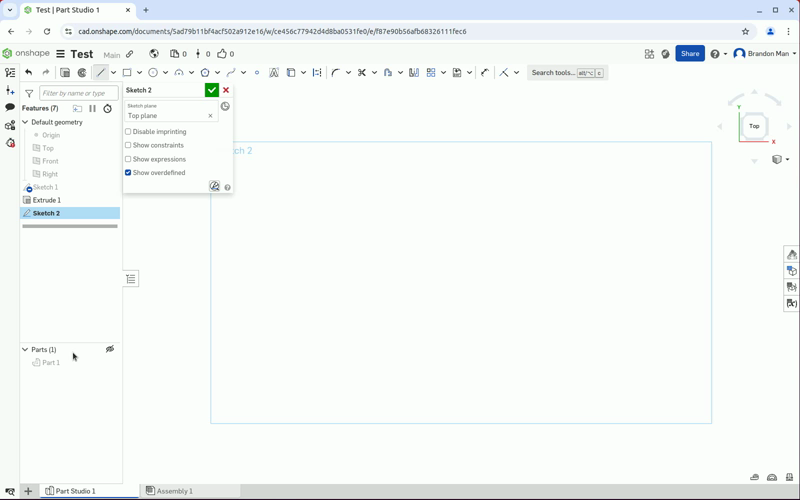
mouse_move(440, 282)
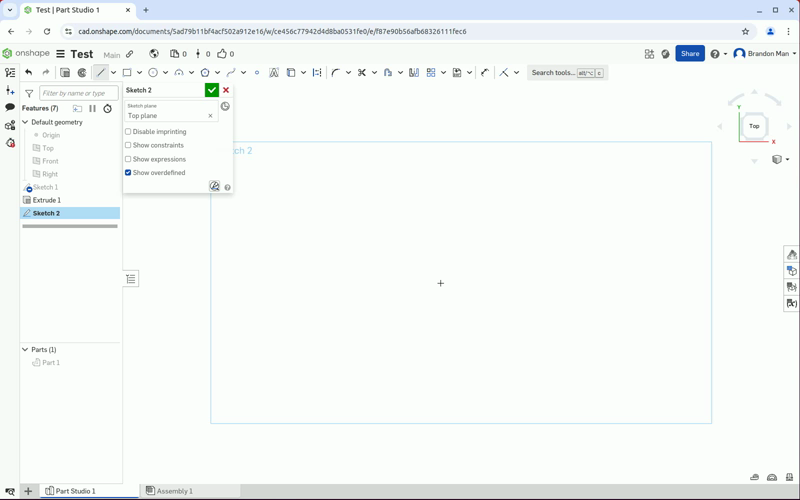
click(440, 282)
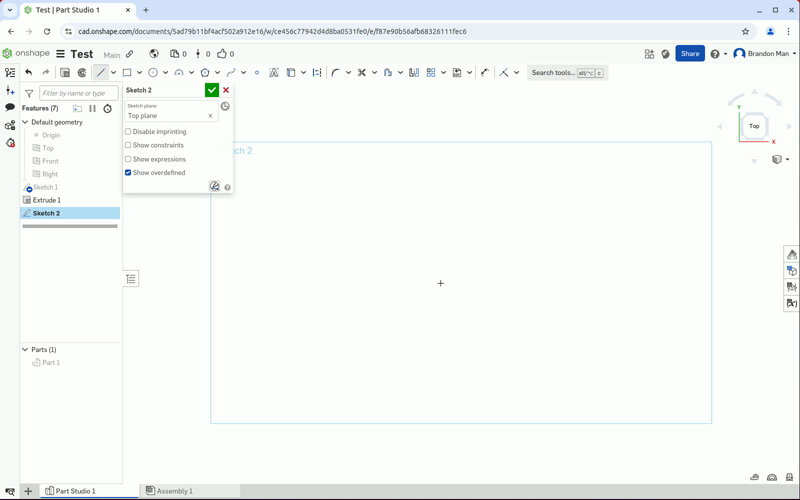
key_up(shift)
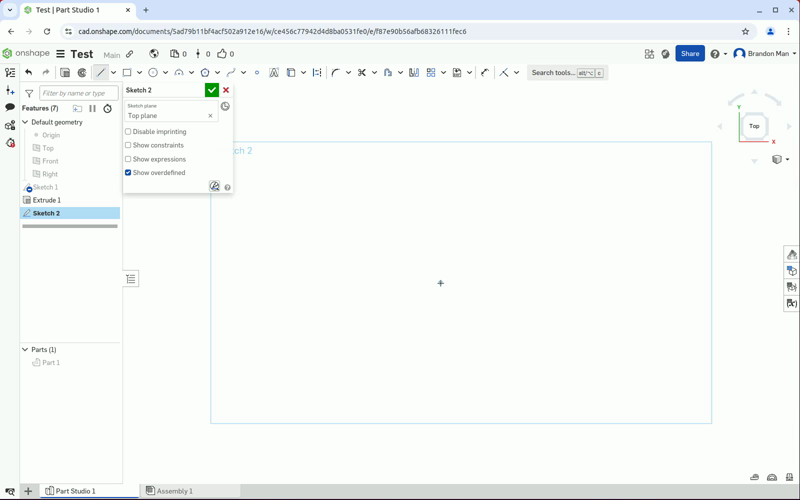
key_down(shift)
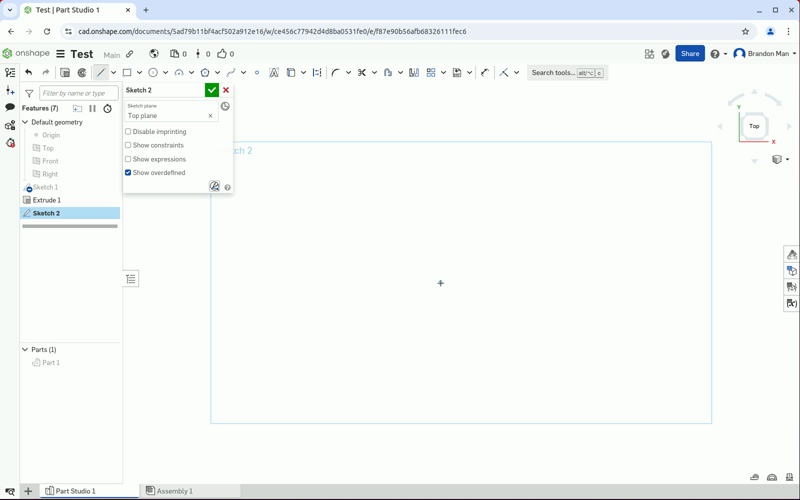
mouse_move(470, 282)
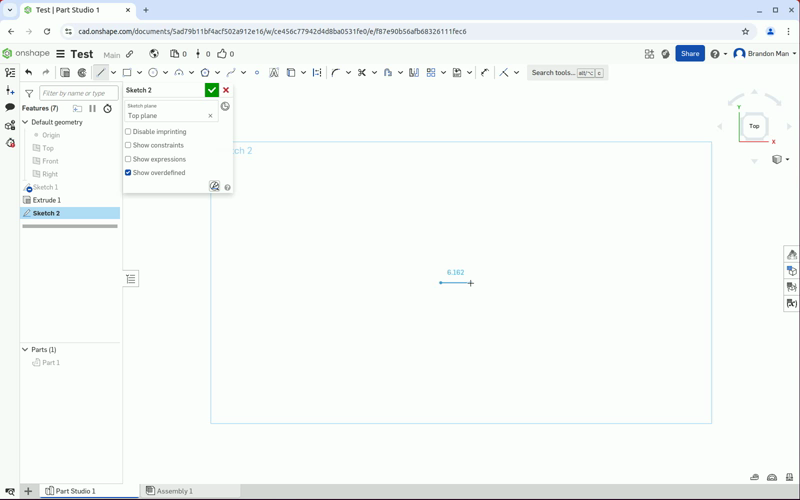
mouse_move(461, 282)
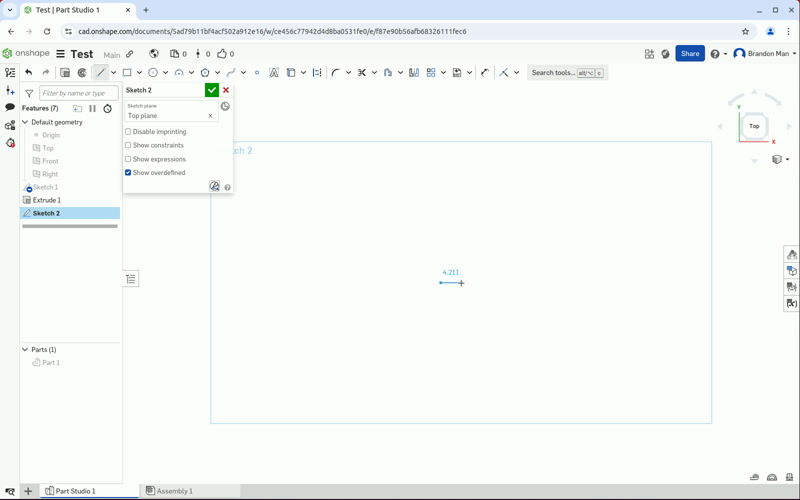
click(461, 282)
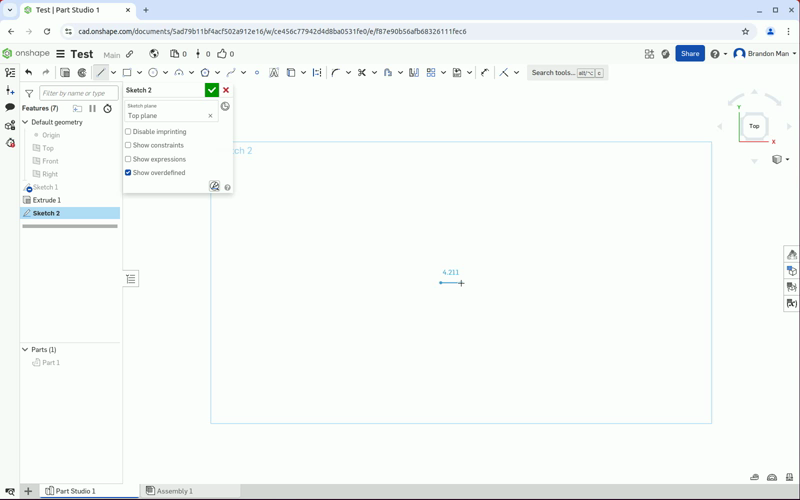
key_up(shift)
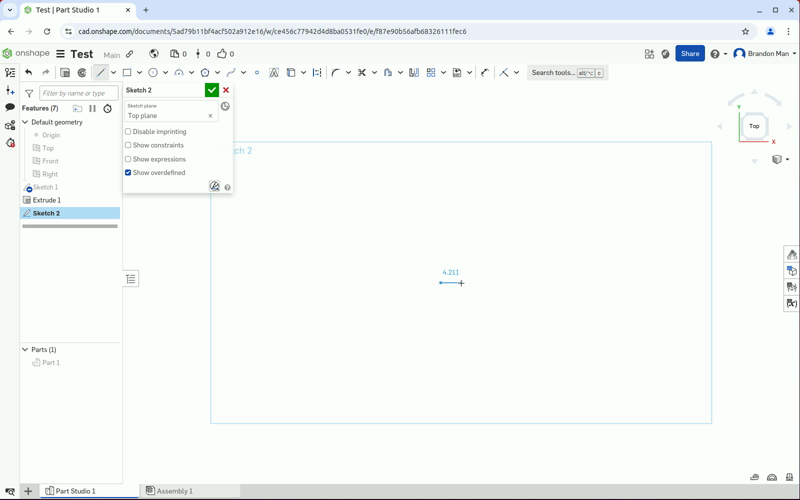
key_down(shift)
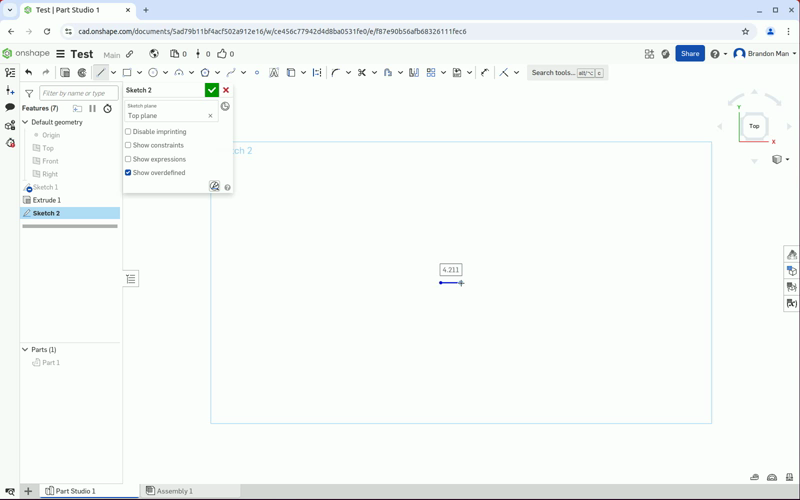
mouse_move(461, 170)
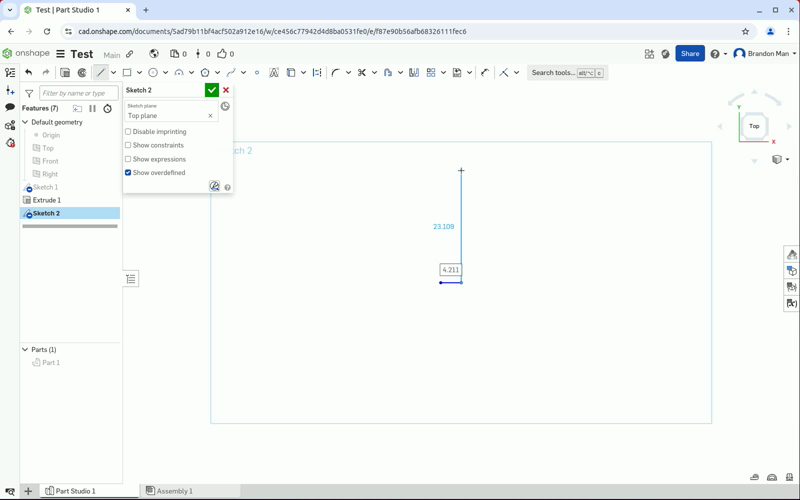
click(461, 170)
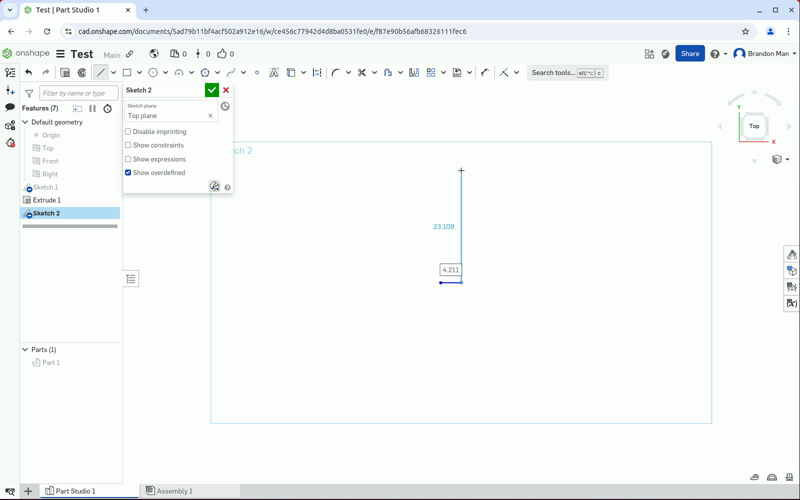
key_up(shift)
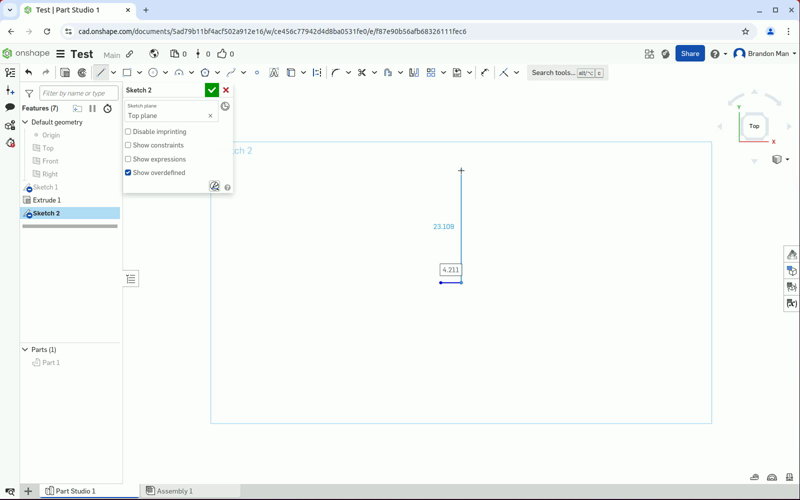
key_down(shift)
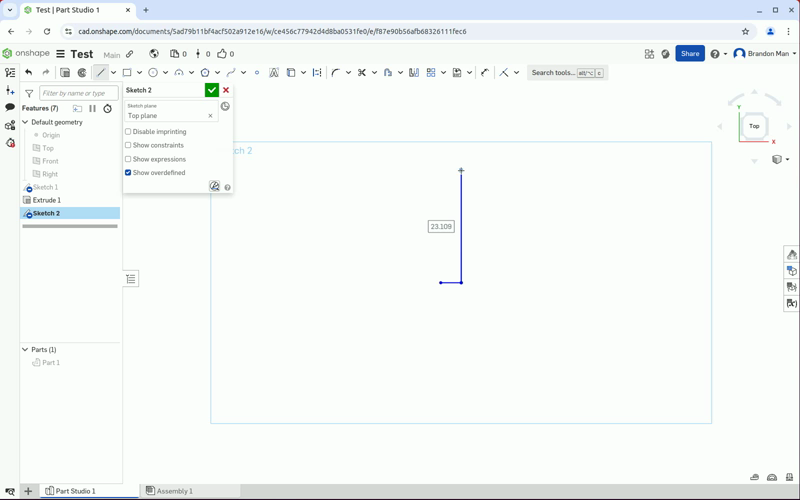
mouse_move(491, 170)
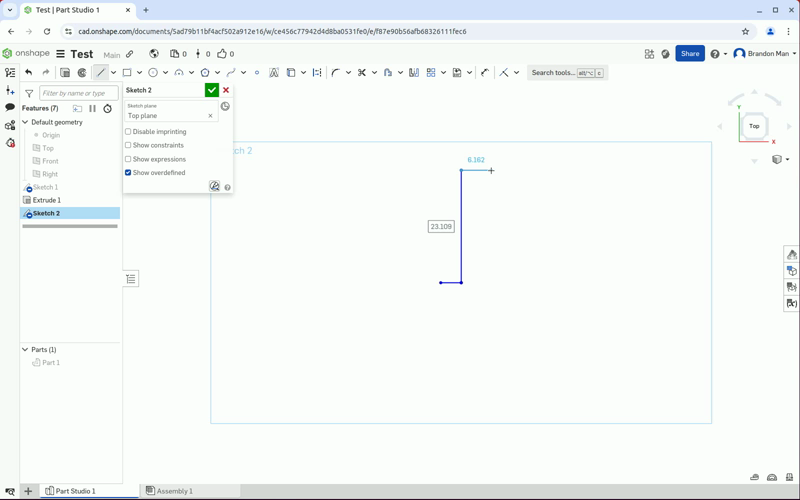
mouse_move(440, 170)
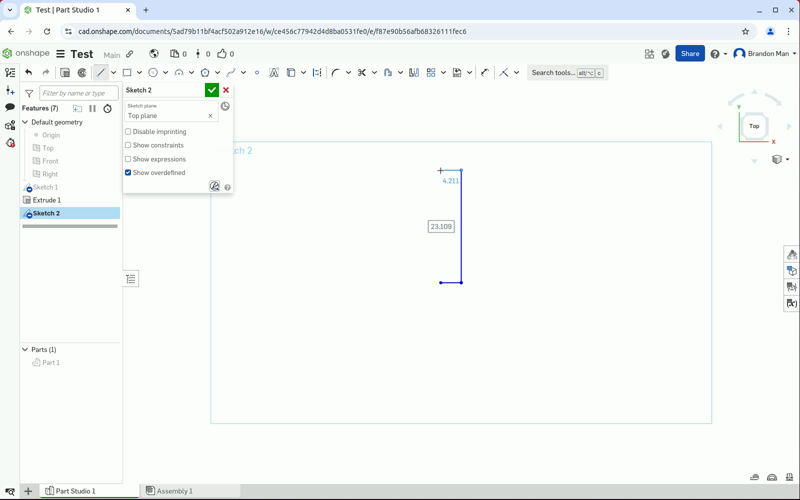
click(440, 170)
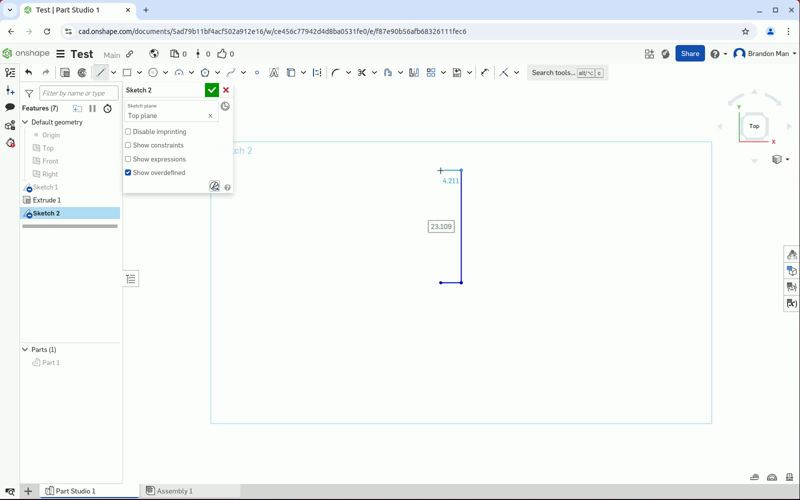
key_up(shift)
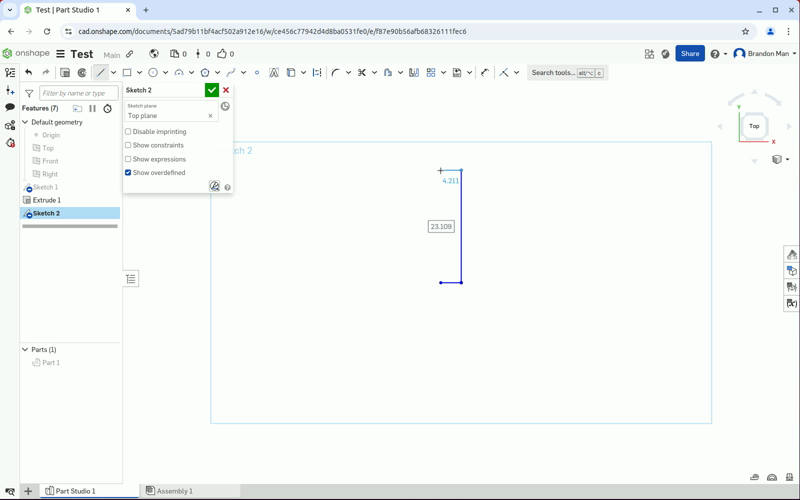
key_down(shift)
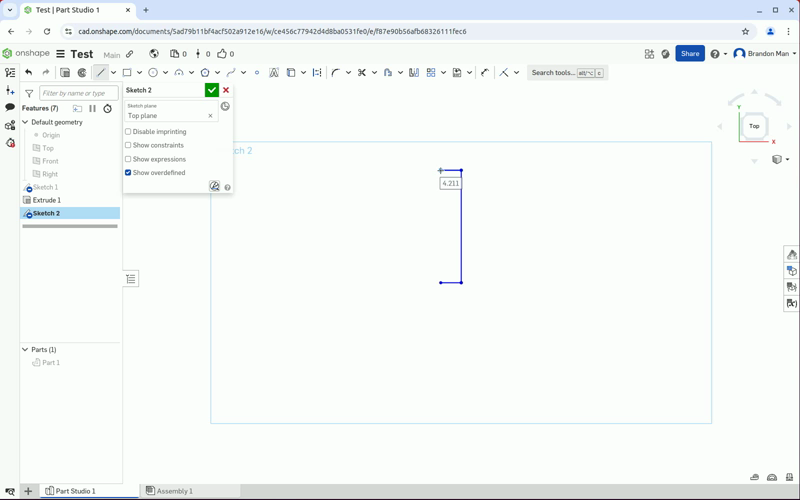
mouse_move(440, 282)
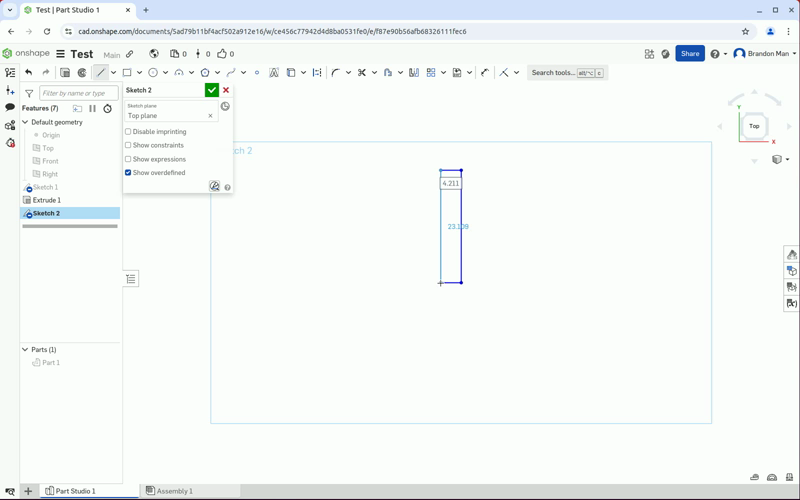
key_up(shift)
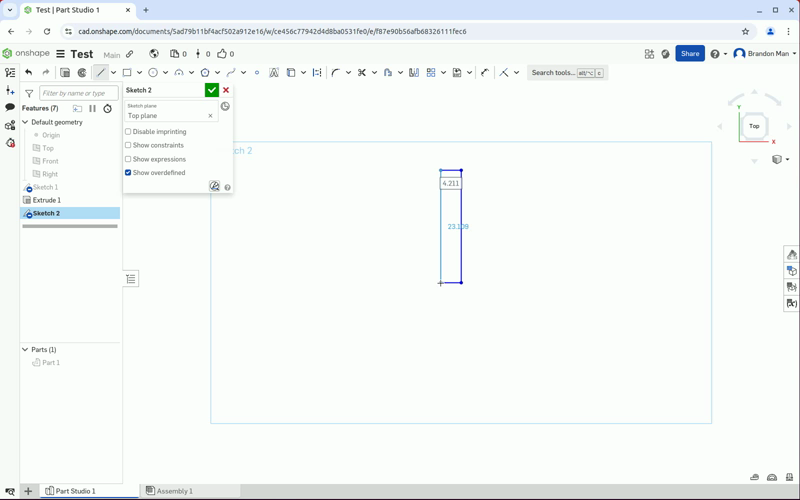
click(440, 282)
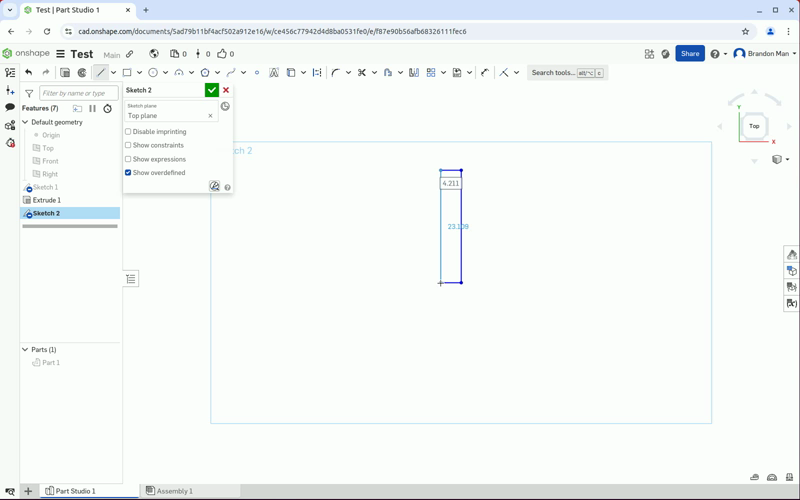
key(esc)
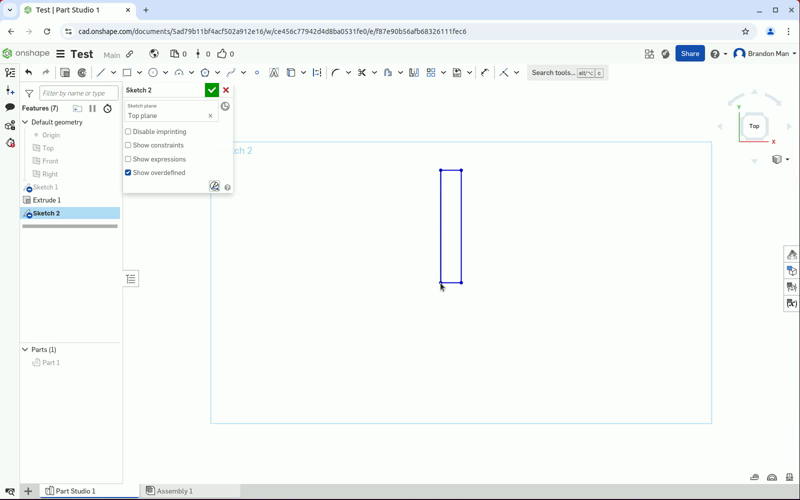
mouse_move(449, 219)
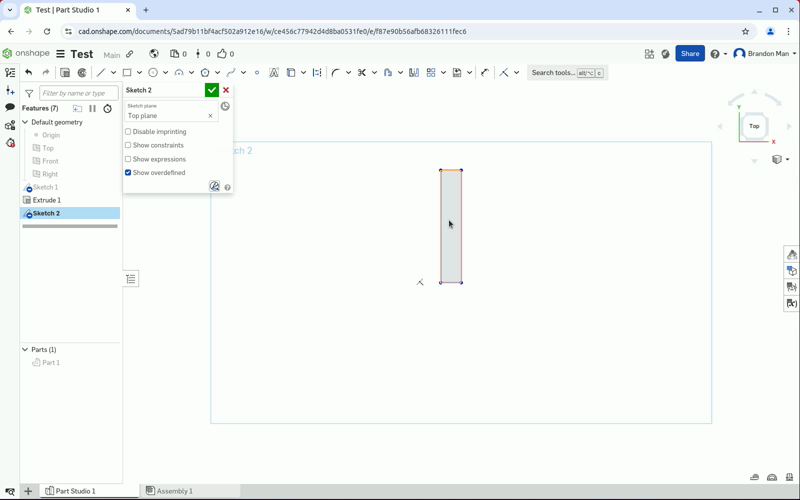
click(449, 219)
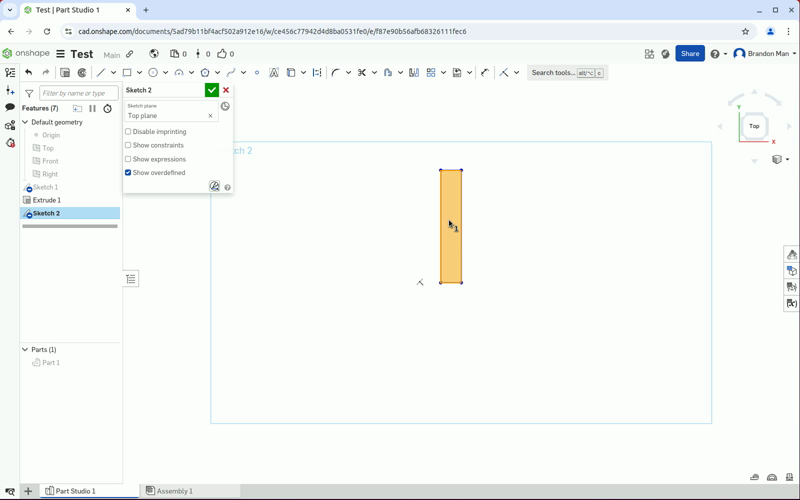
mouse_move(73, 352)
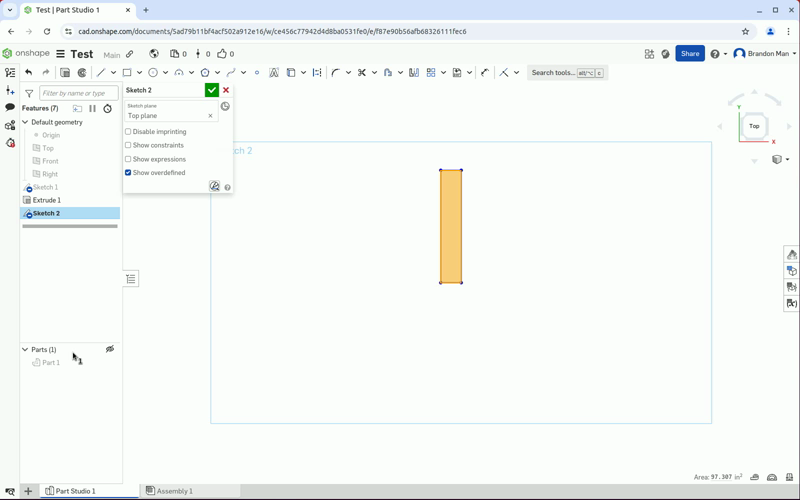
key(shift+y)
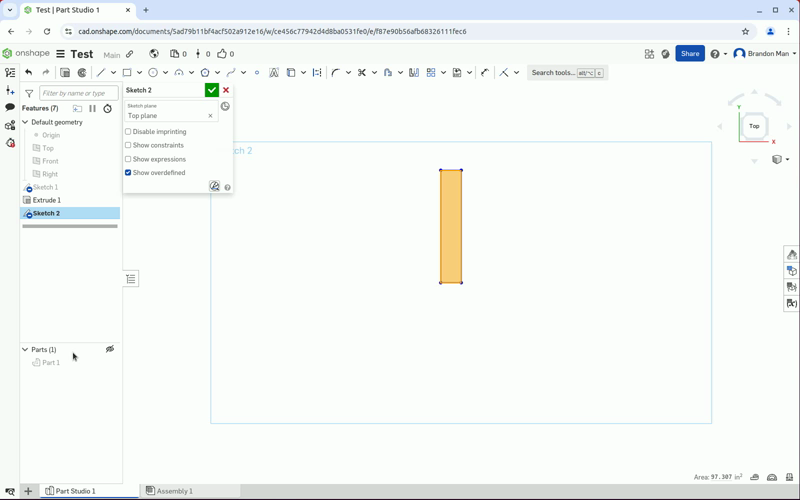
key(shift+e)
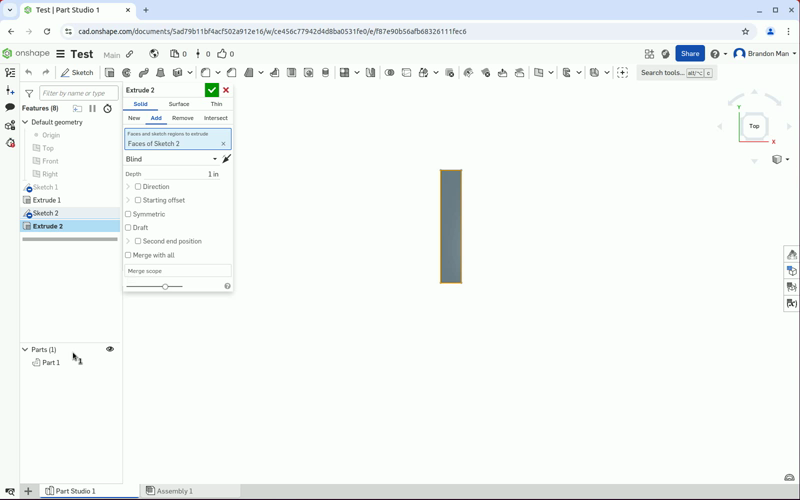
mouse_move(143, 106)
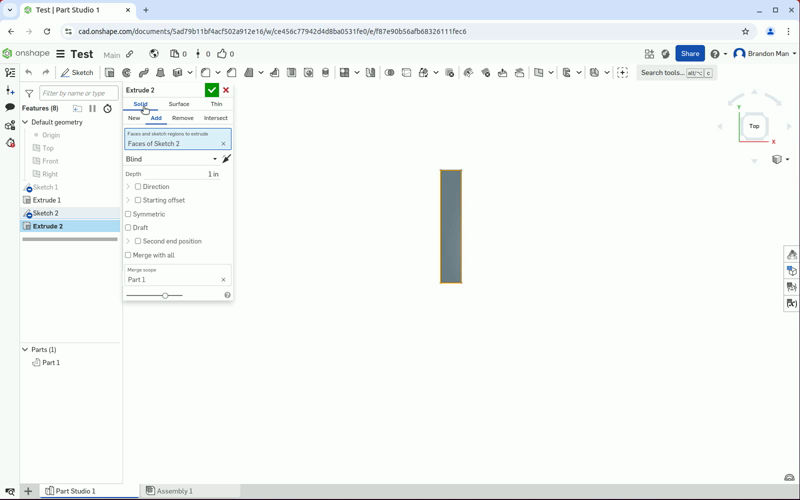
click(143, 106)
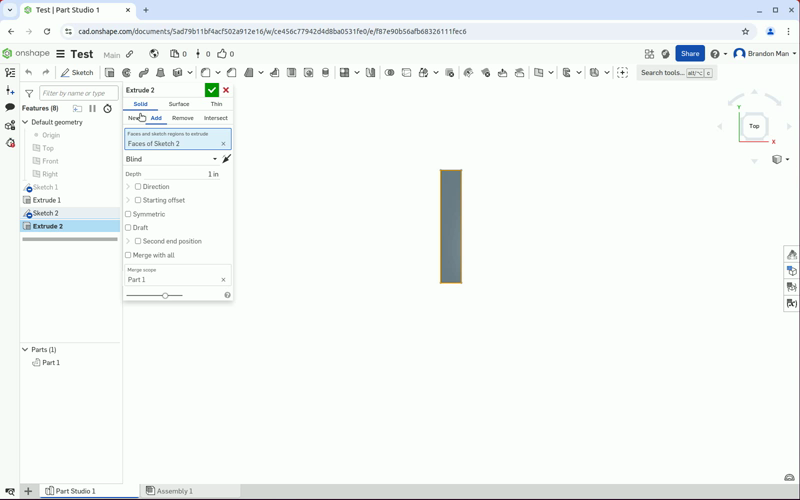
mouse_move(137, 120)
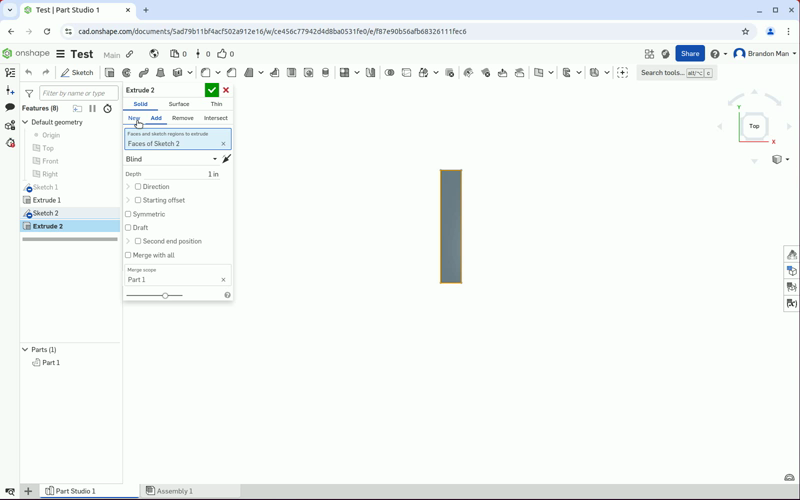
click(137, 120)
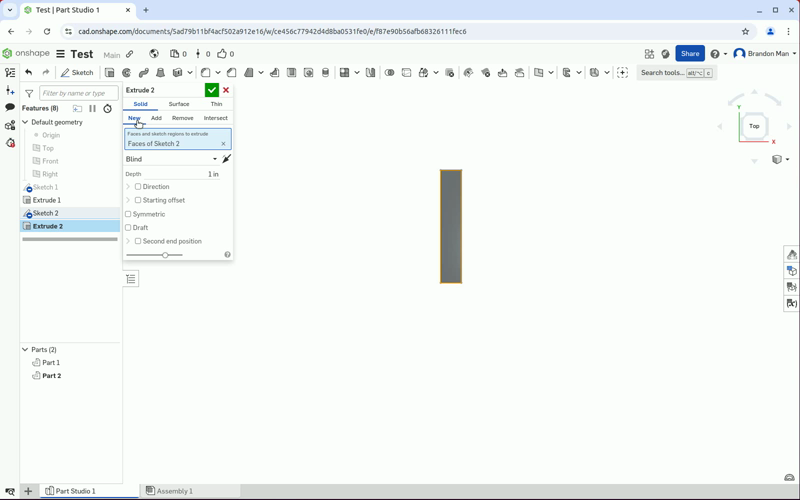
key(tab, 4)
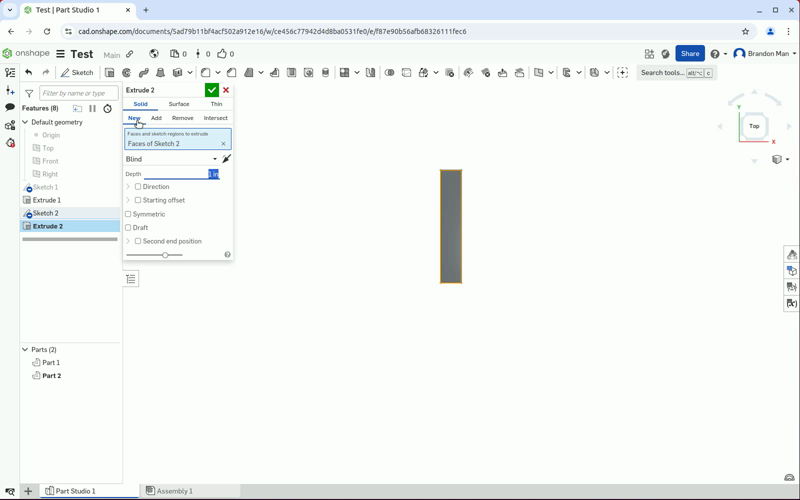
text(0.963)
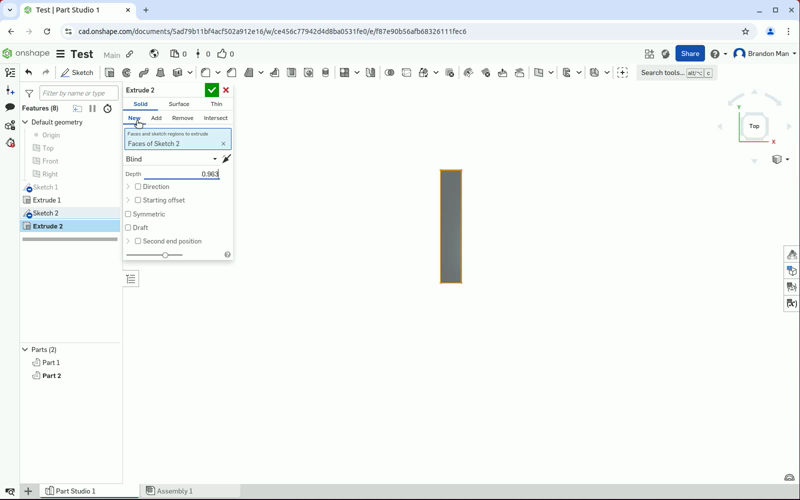
key(enter)
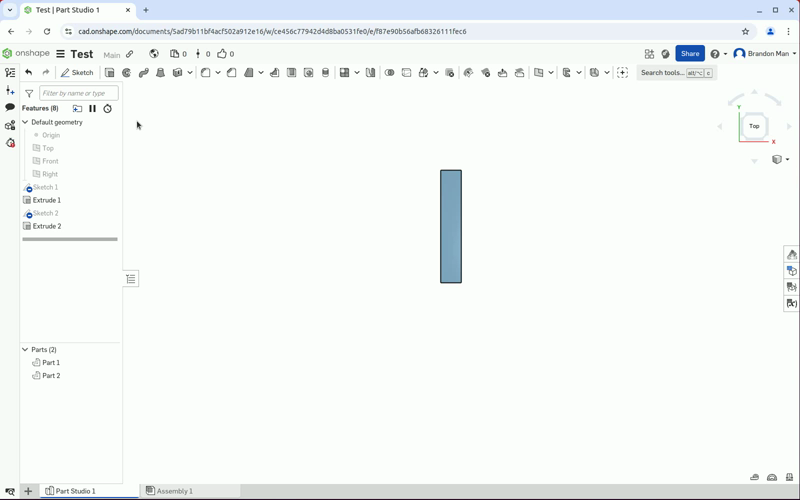
key(shift+h)
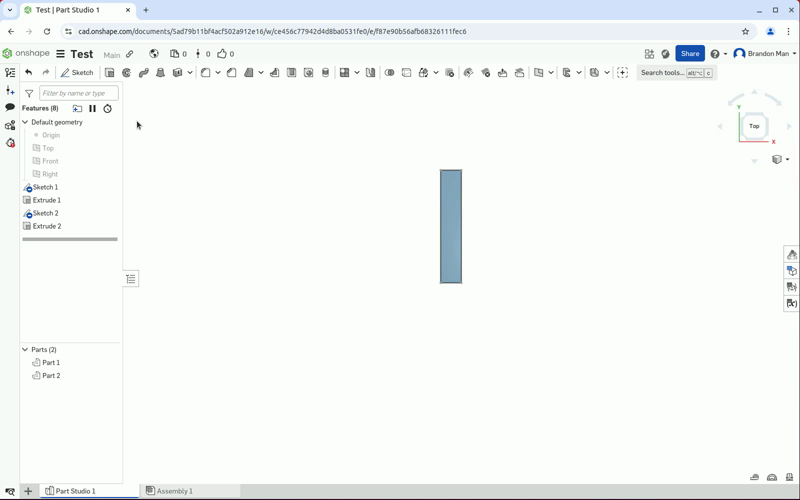
key(shift+h)
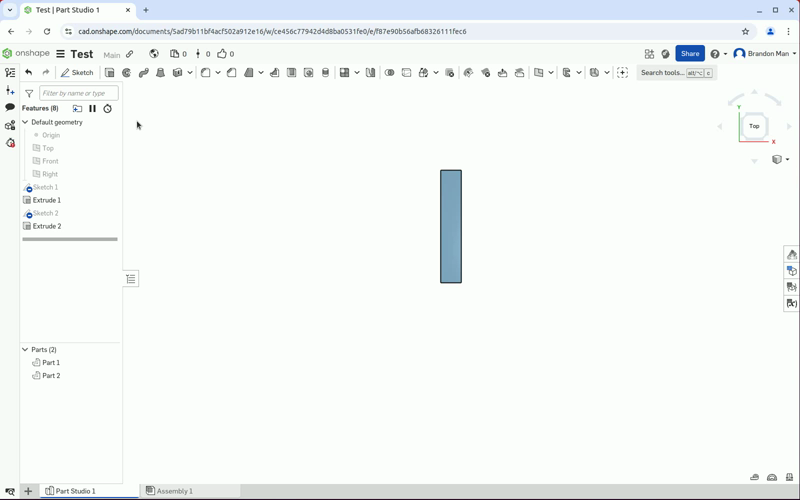
mouse_move(73, 189)
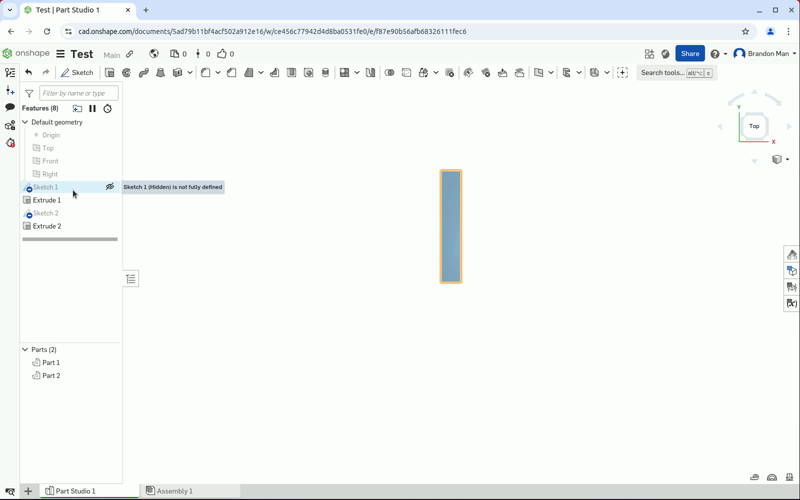
click(73, 189)
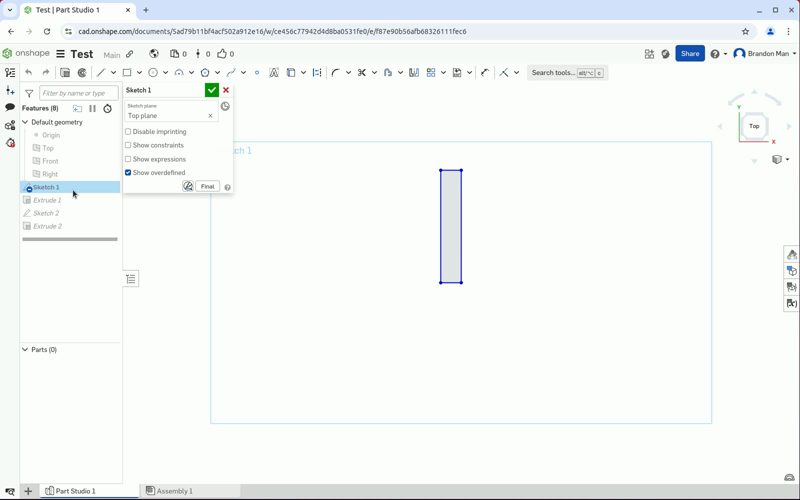
mouse_move(229, 92)
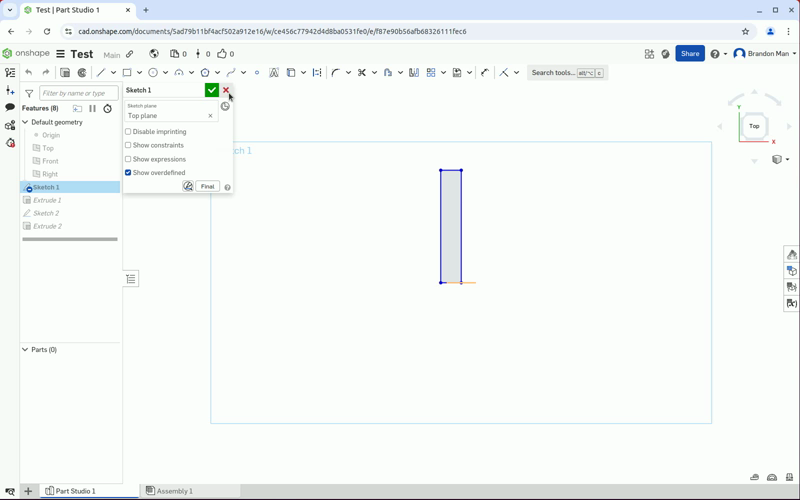
click(229, 92)
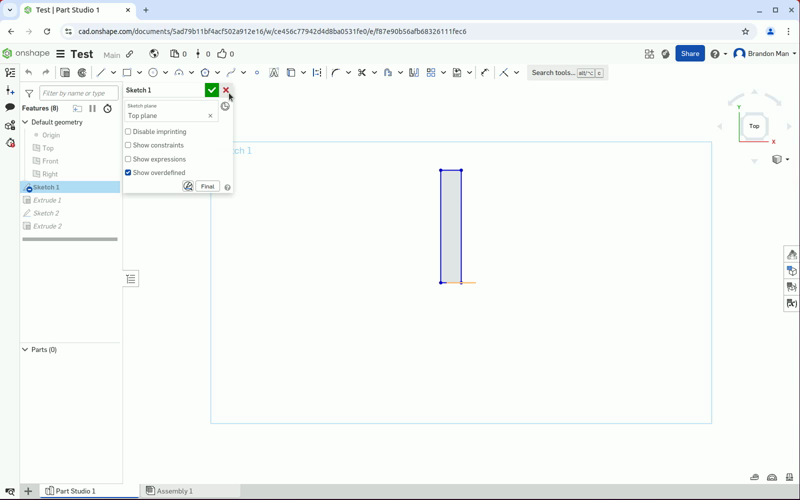
key(shift+s)
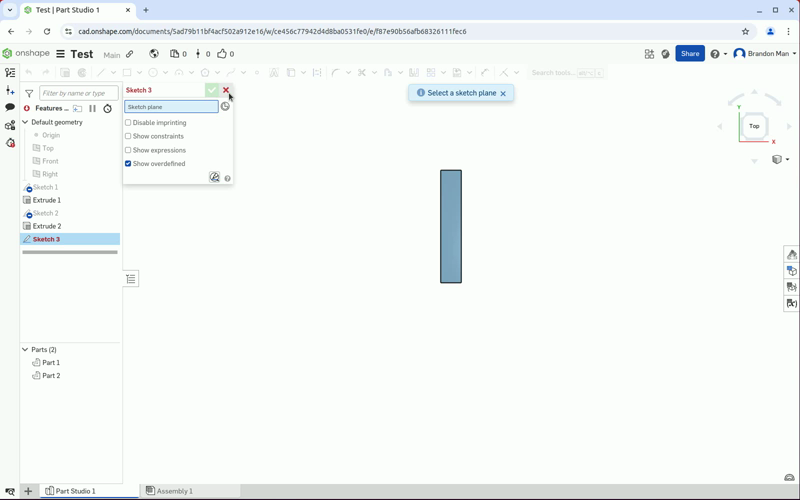
mouse_move(73, 150)
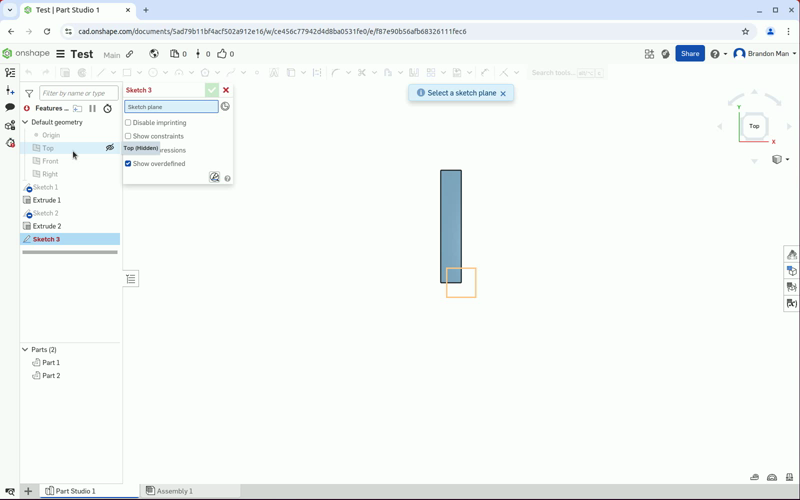
click(73, 150)
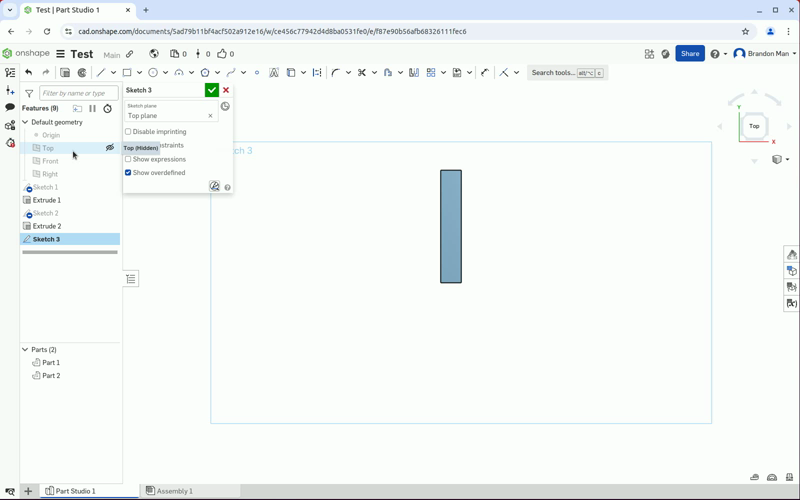
mouse_move(73, 352)
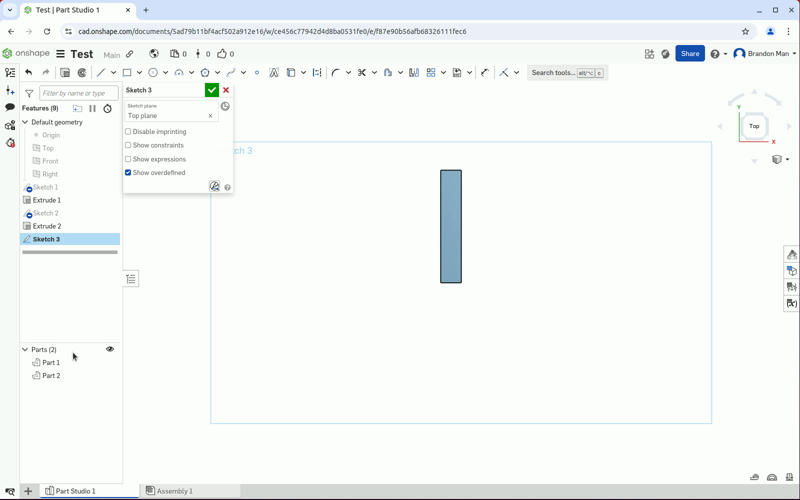
key(y)
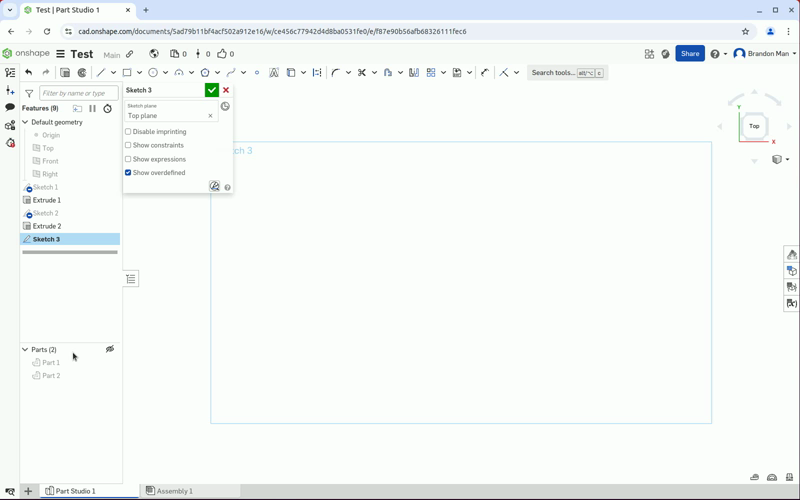
key(l)
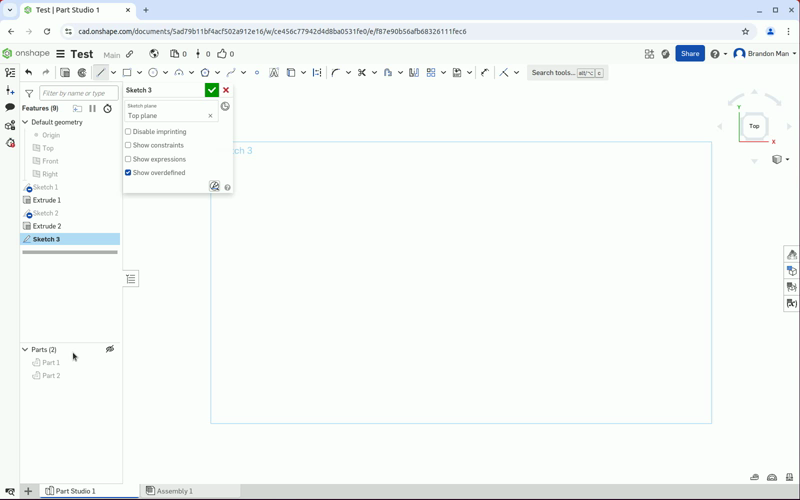
key_down(shift)
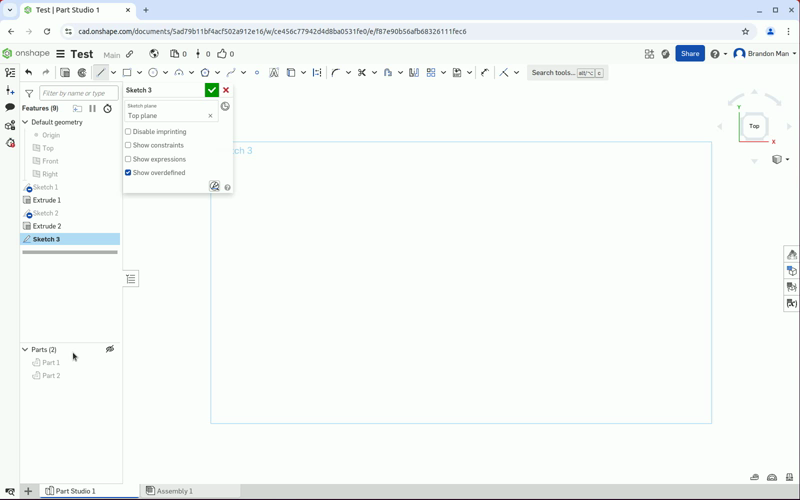
mouse_move(440, 282)
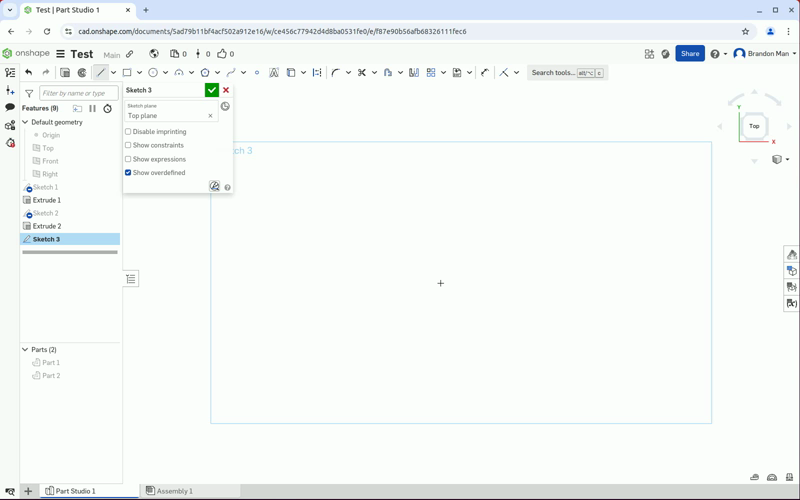
click(440, 282)
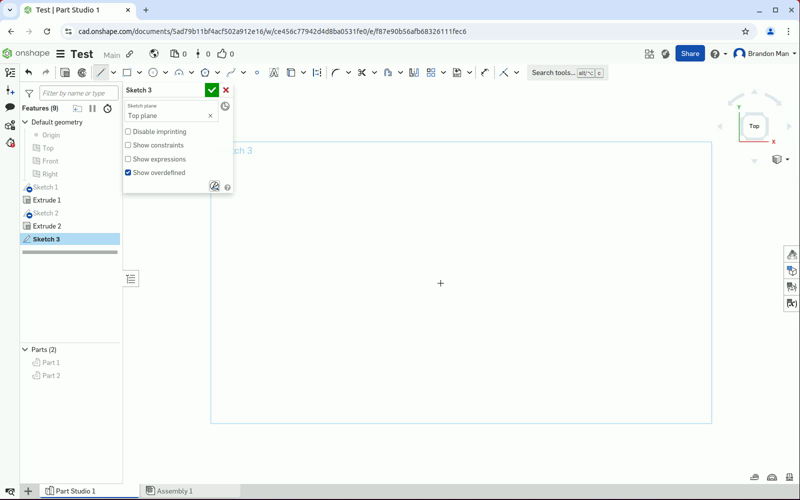
key_up(shift)
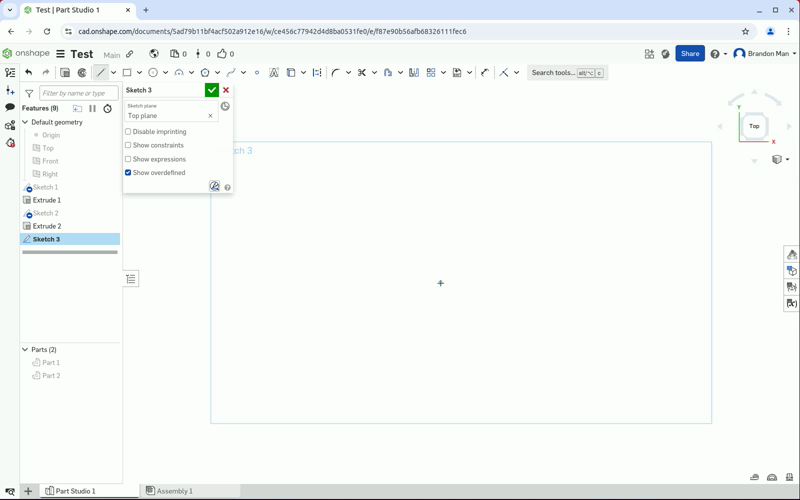
key_down(shift)
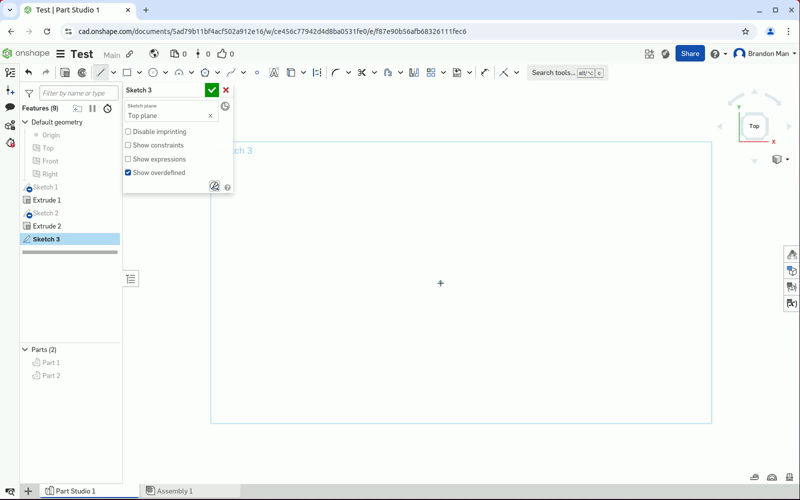
mouse_move(470, 282)
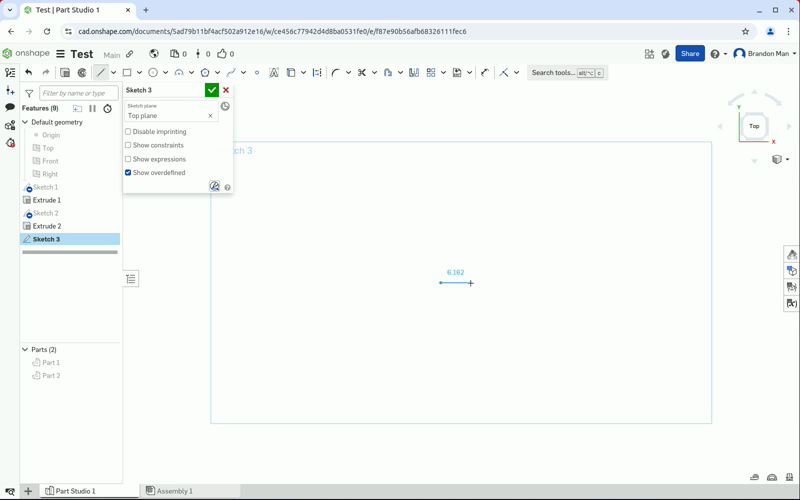
mouse_move(461, 282)
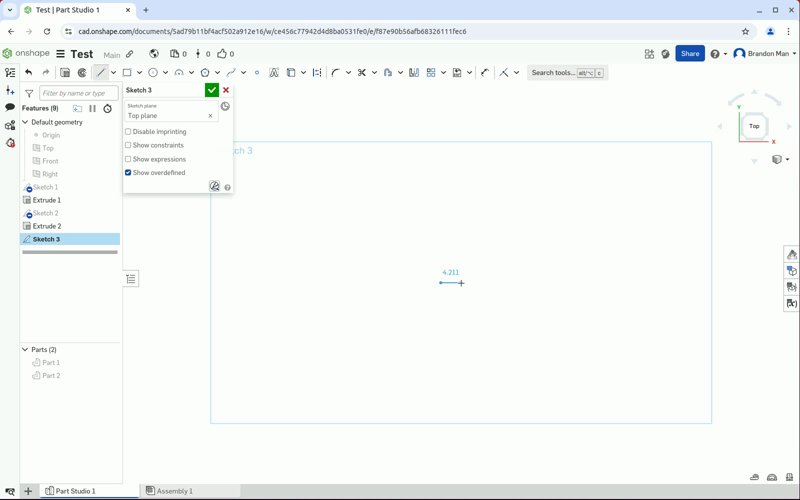
click(461, 282)
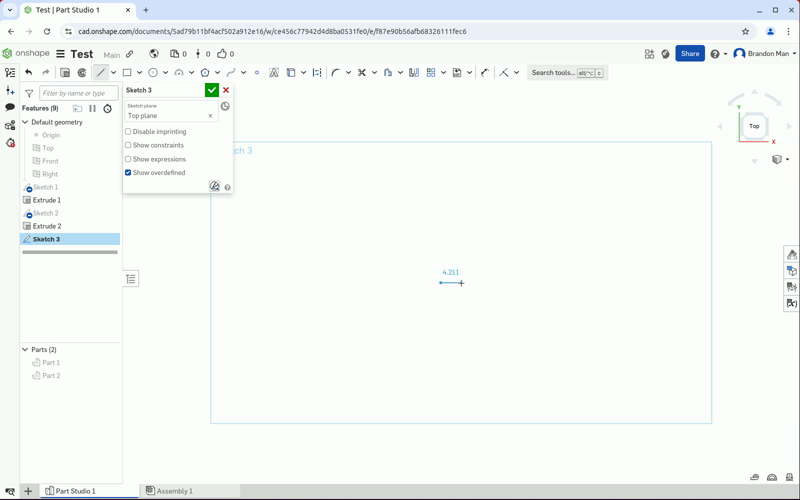
key_up(shift)
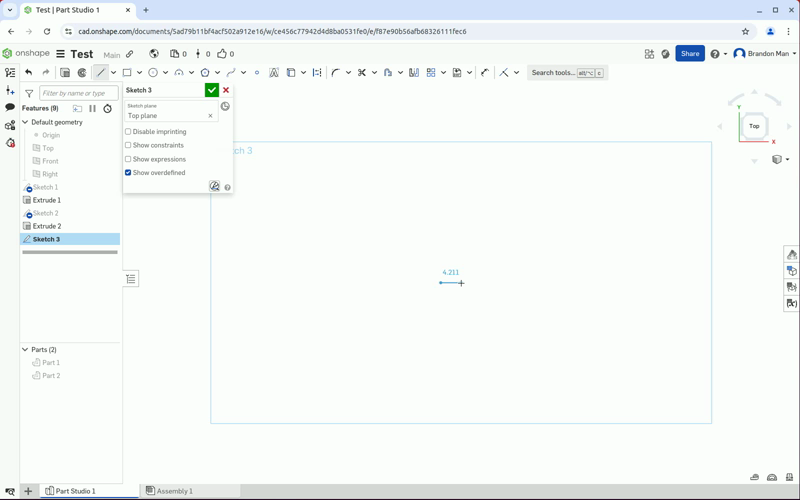
key_down(shift)
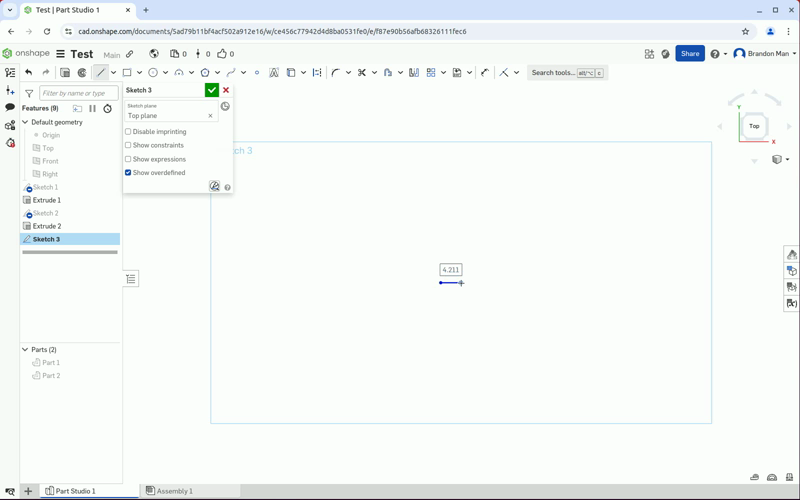
mouse_move(461, 170)
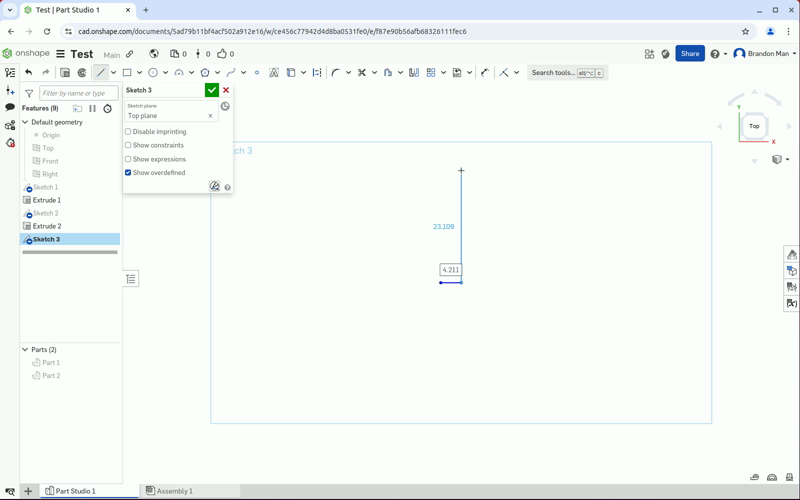
click(461, 170)
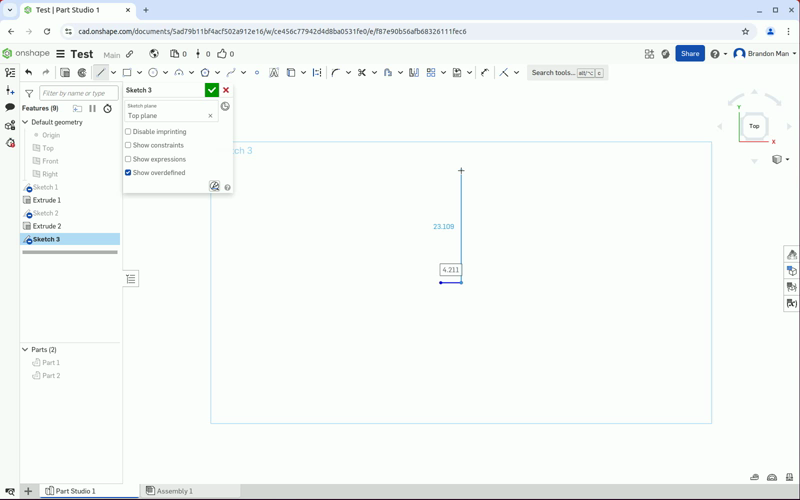
key_up(shift)
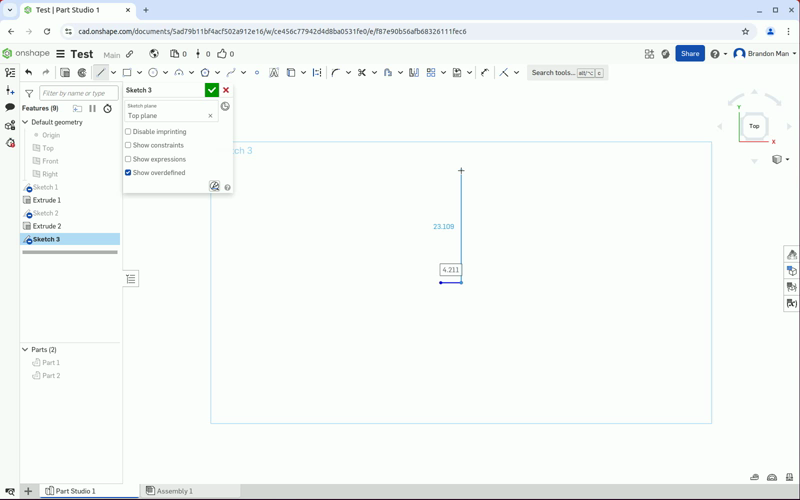
key_down(shift)
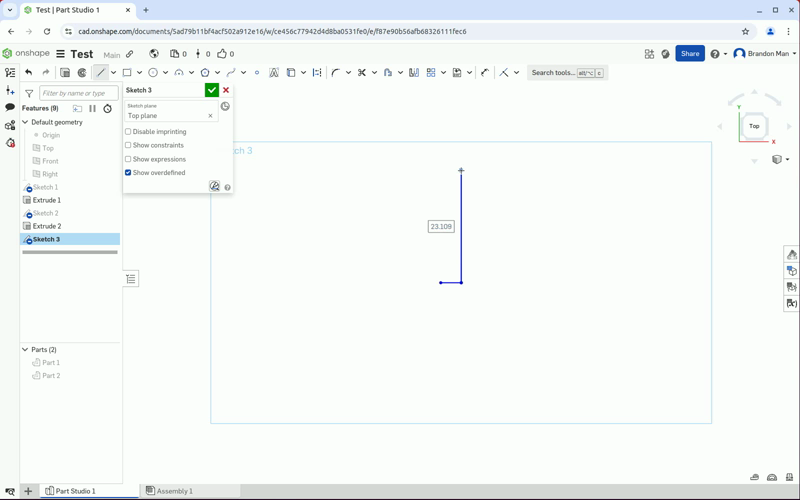
mouse_move(491, 170)
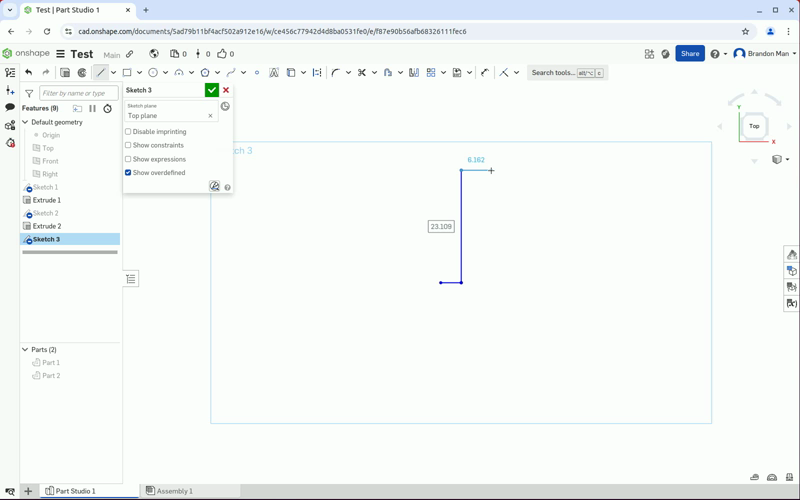
mouse_move(440, 170)
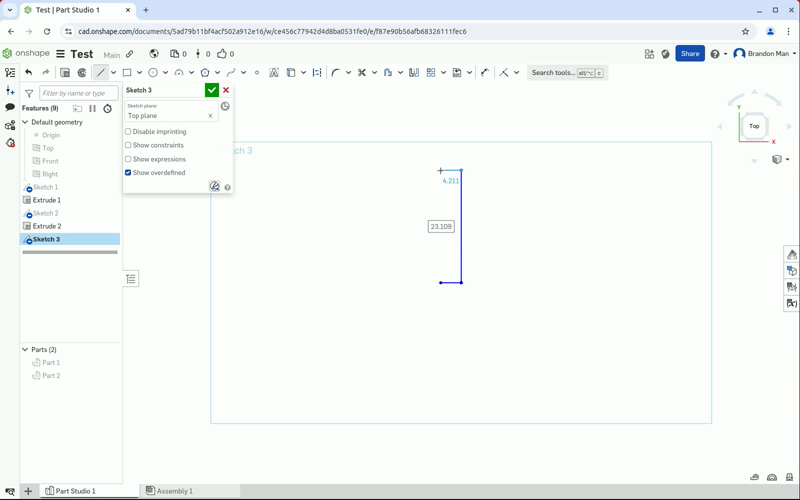
click(440, 170)
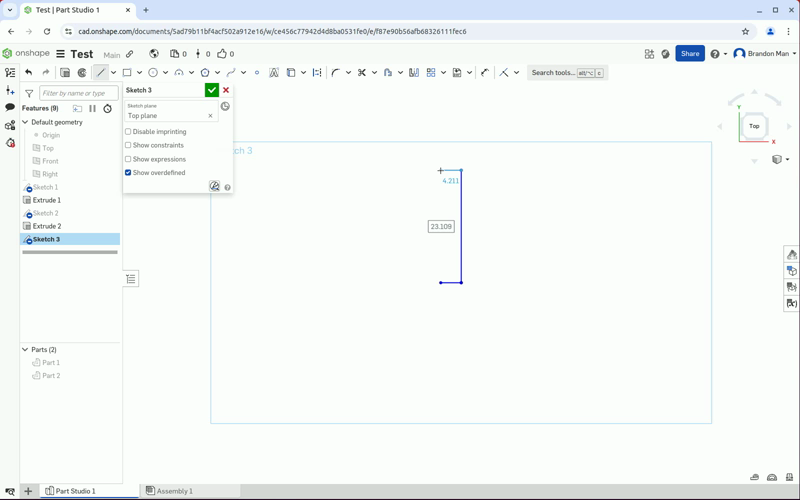
key_up(shift)
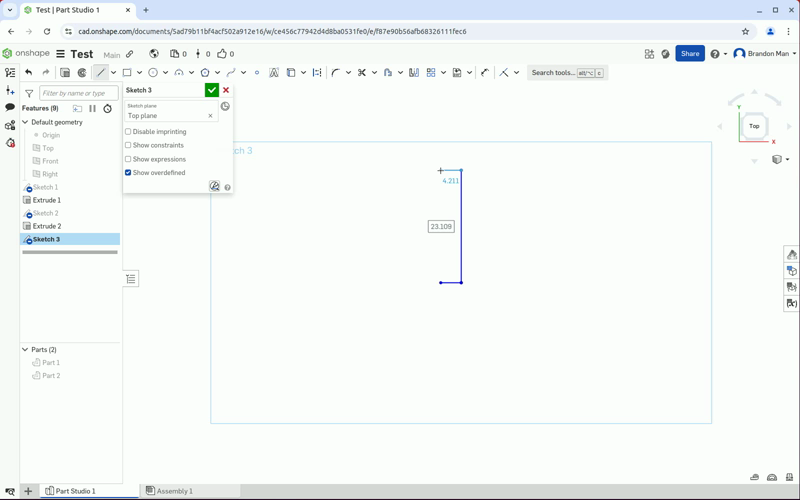
key_down(shift)
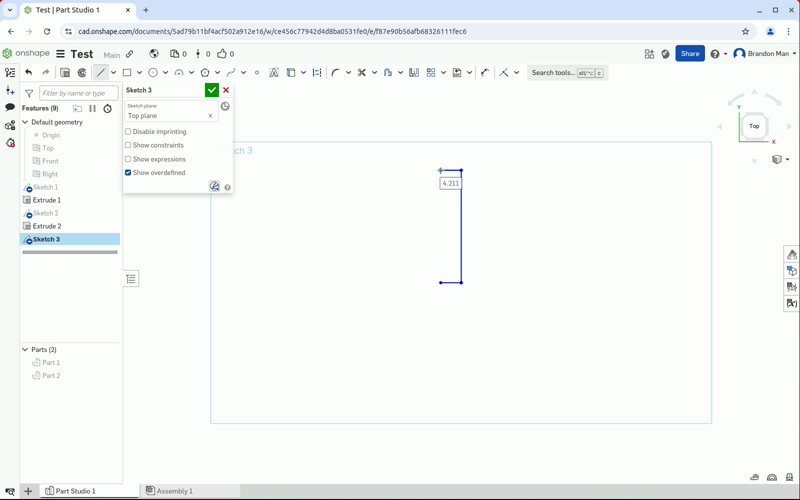
mouse_move(440, 282)
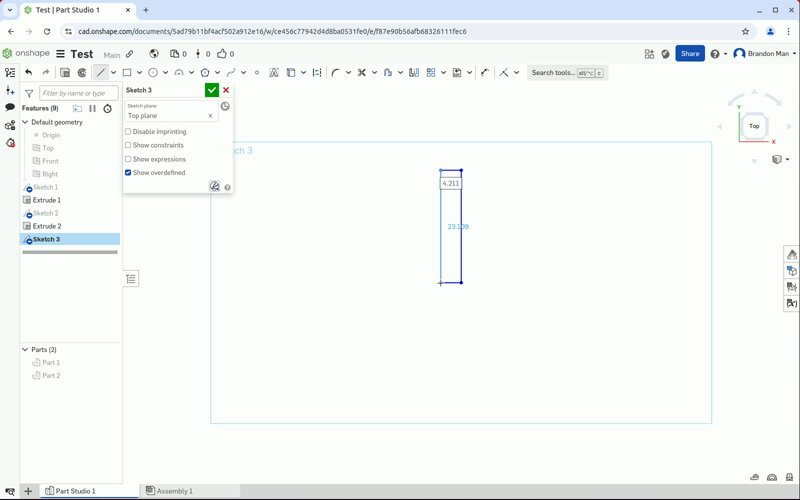
key_up(shift)
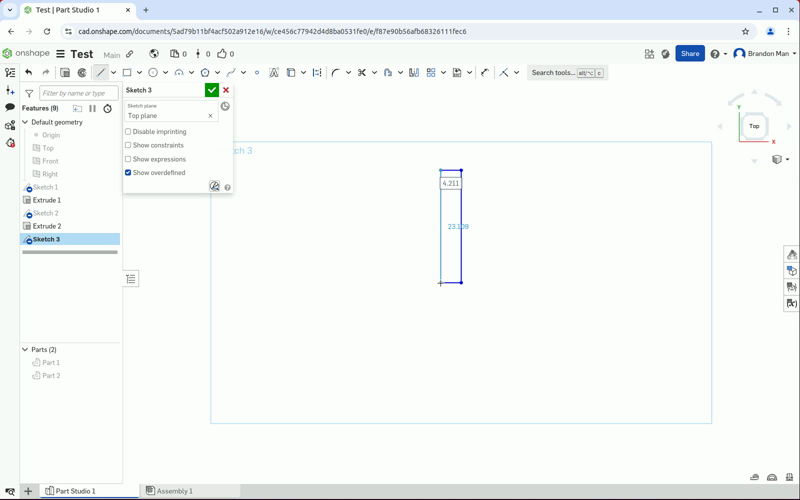
click(440, 282)
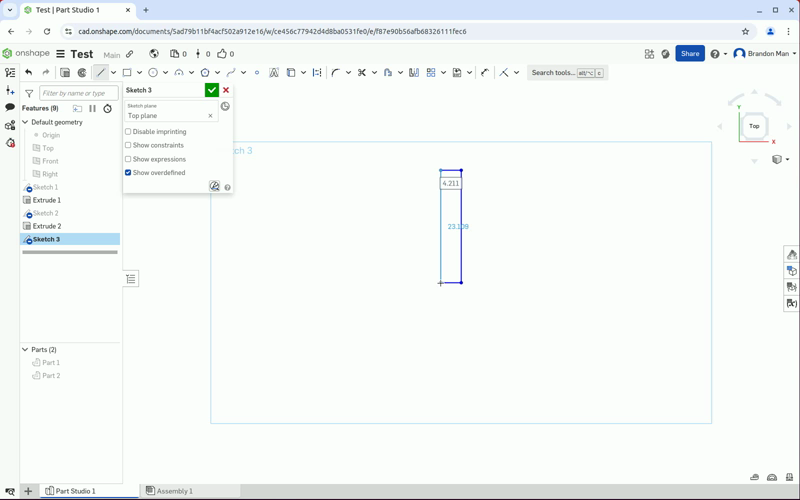
key(esc)
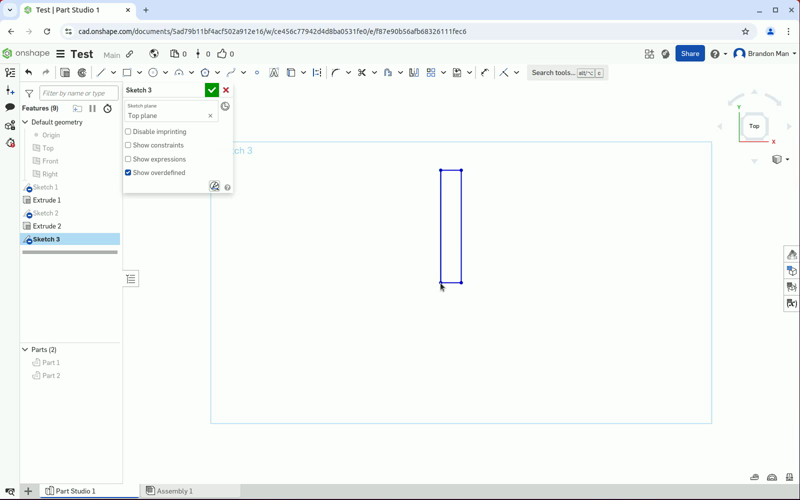
mouse_move(458, 268)
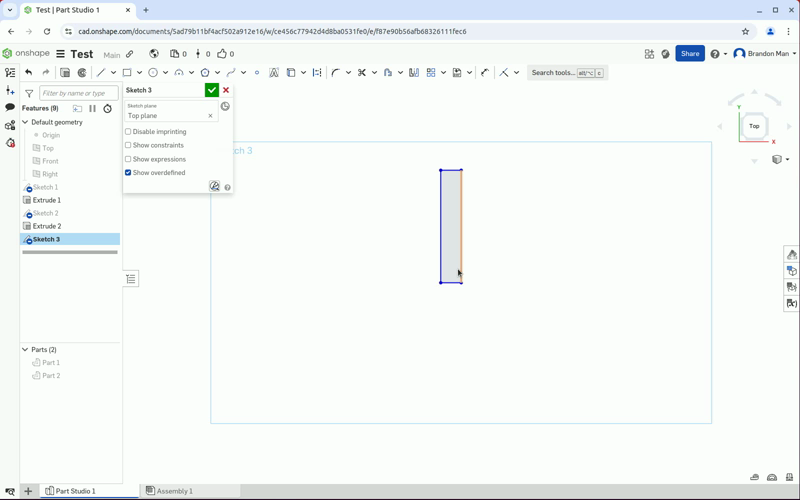
click(458, 268)
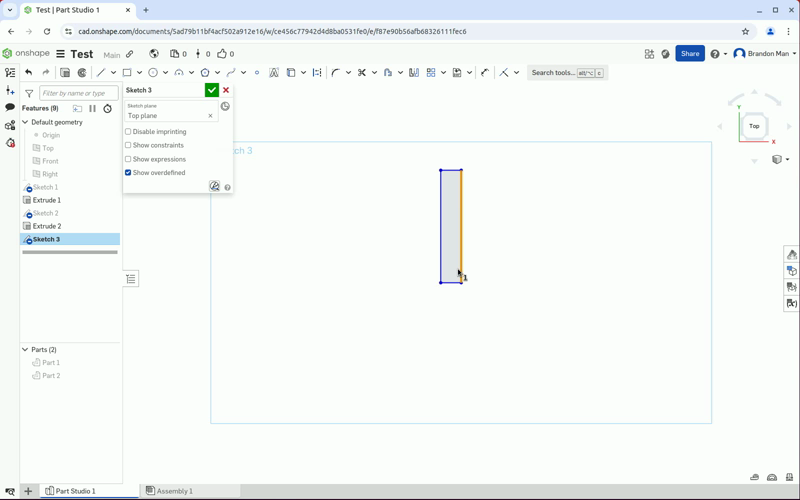
mouse_move(73, 352)
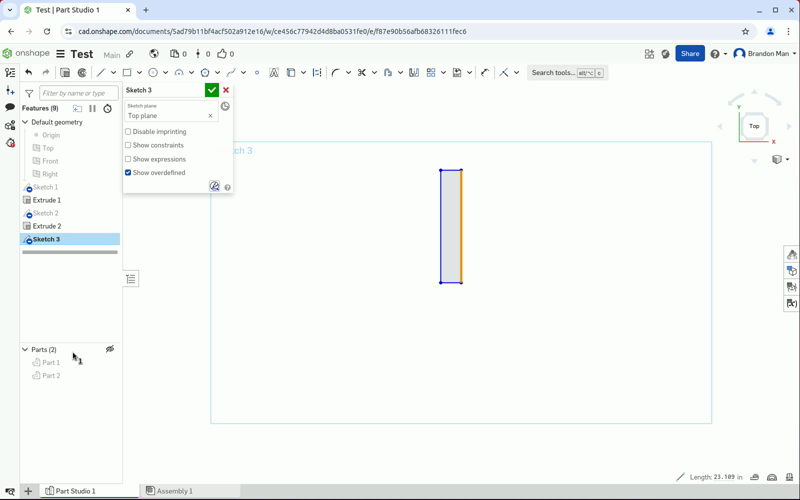
key(shift+y)
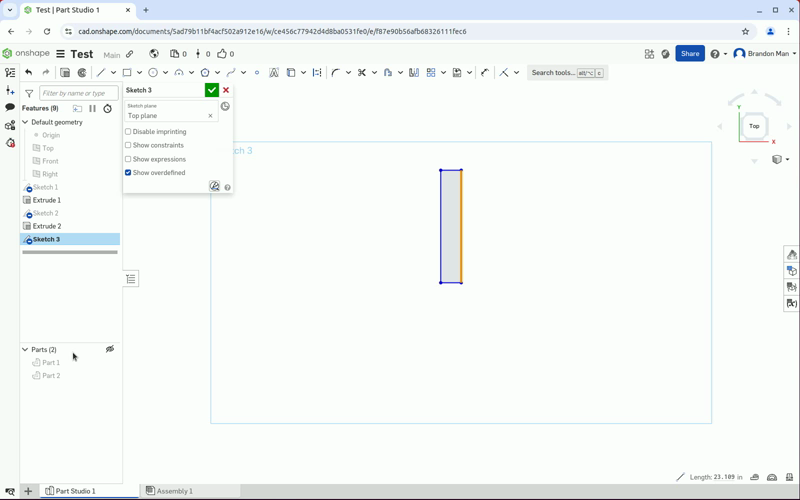
key(shift+e)
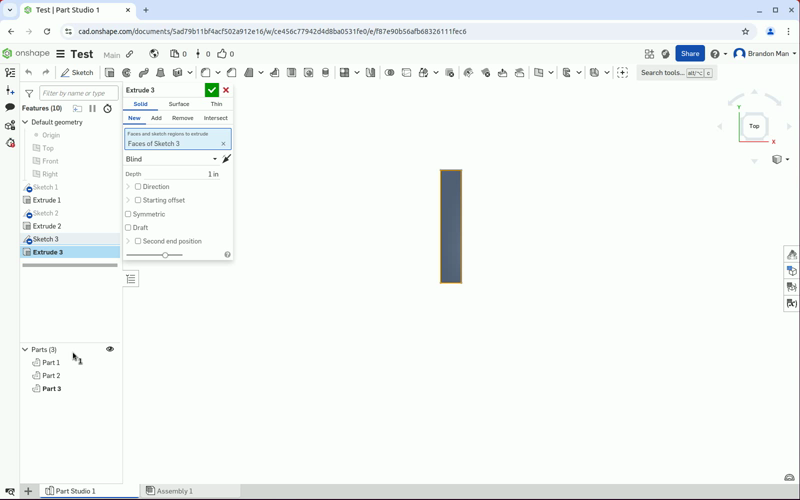
mouse_move(143, 106)
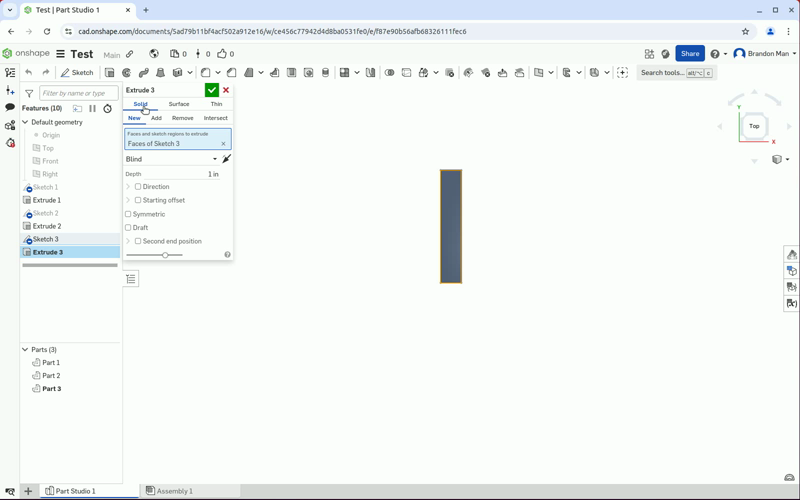
click(143, 106)
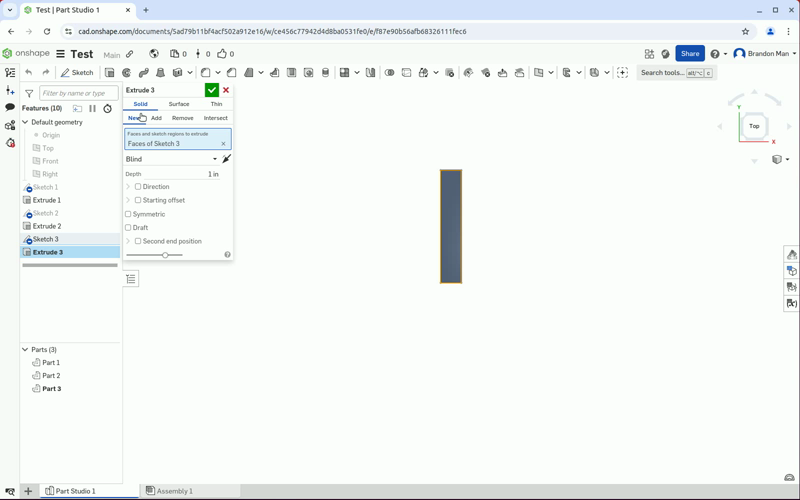
mouse_move(137, 120)
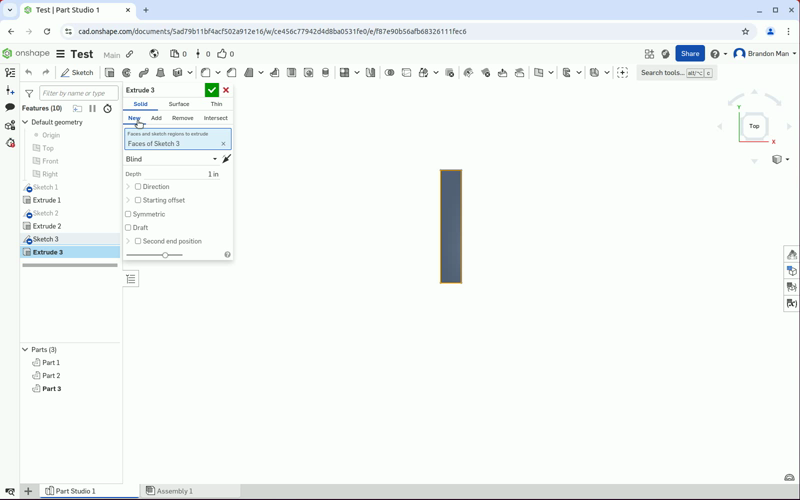
click(137, 120)
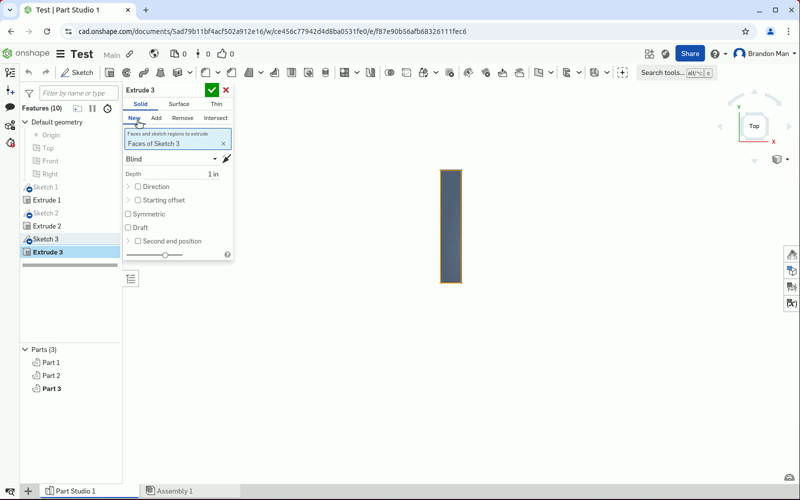
key(tab, 4)
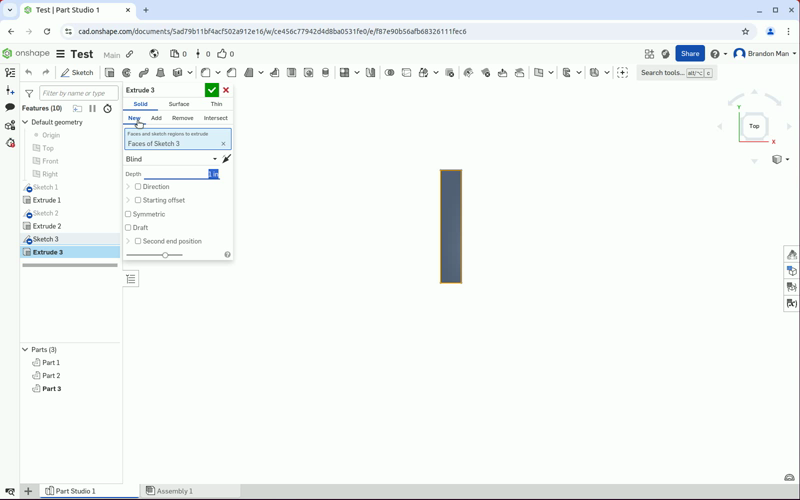
text(0.963)
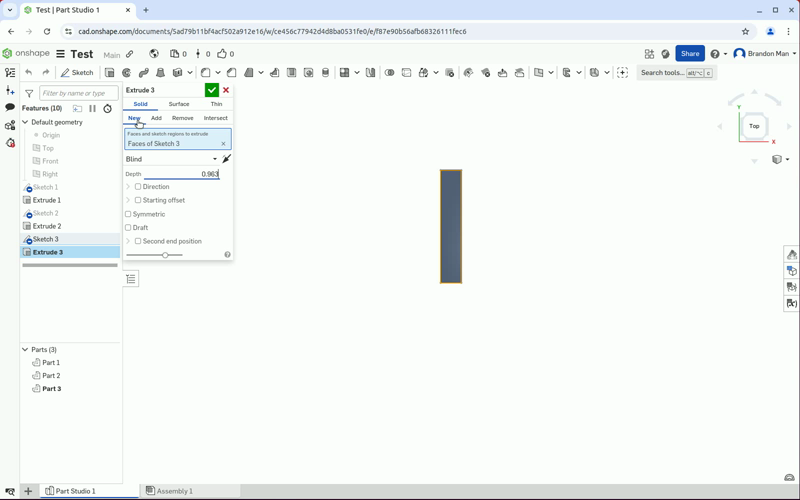
key(enter)
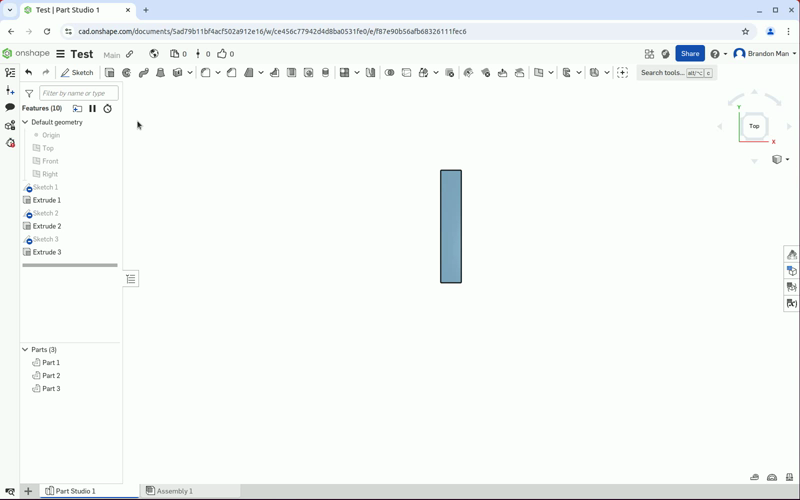
key(shift+h)
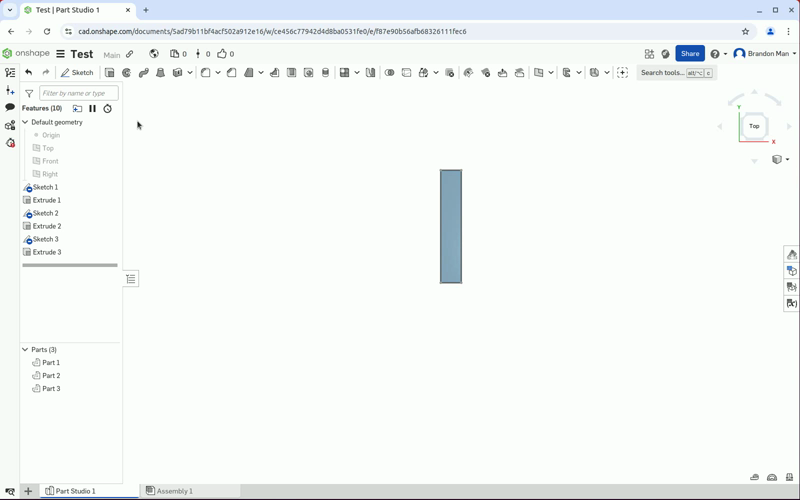
key(shift+h)
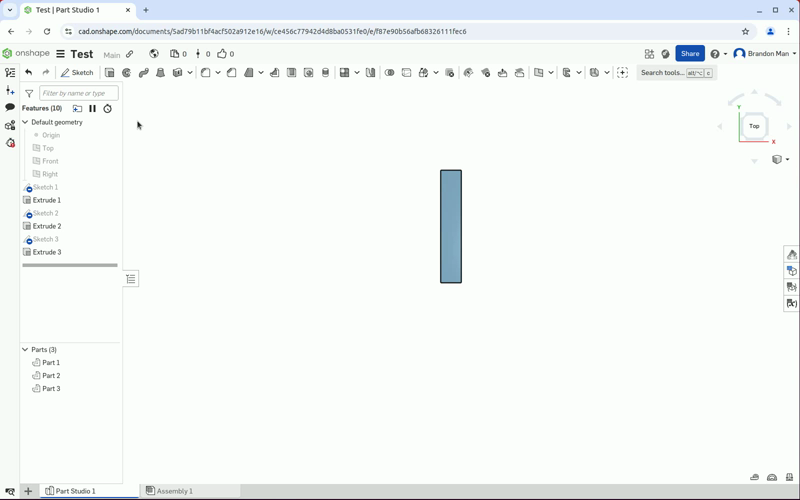
mouse_move(73, 189)
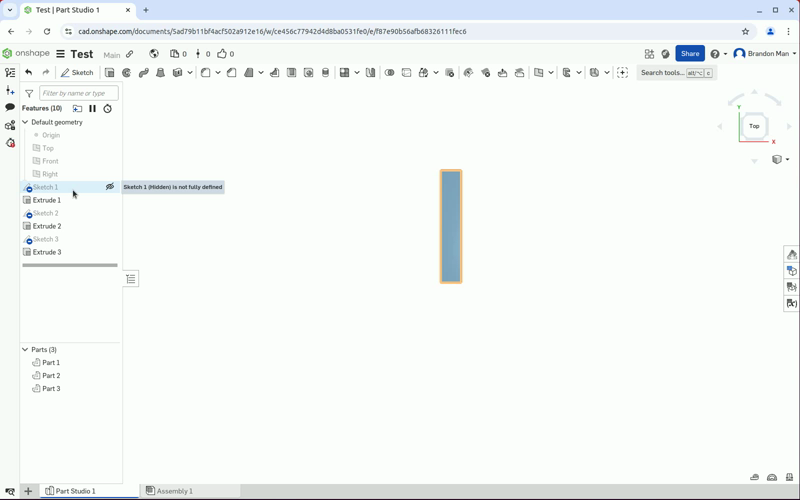
click(73, 189)
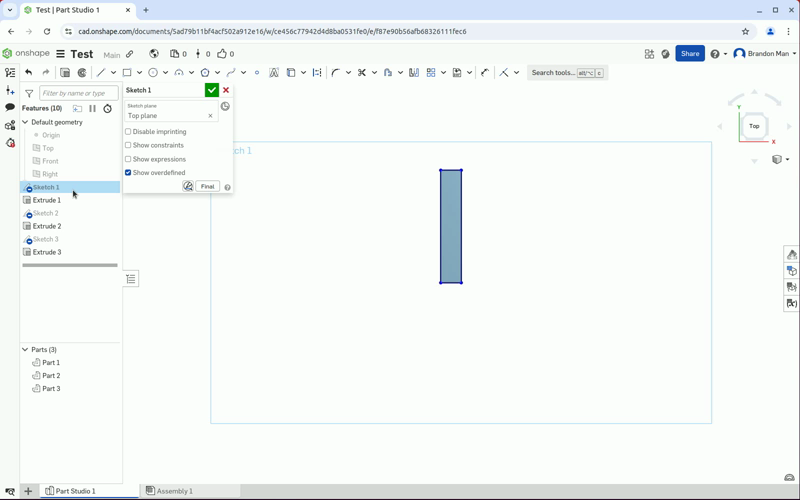
mouse_move(229, 92)
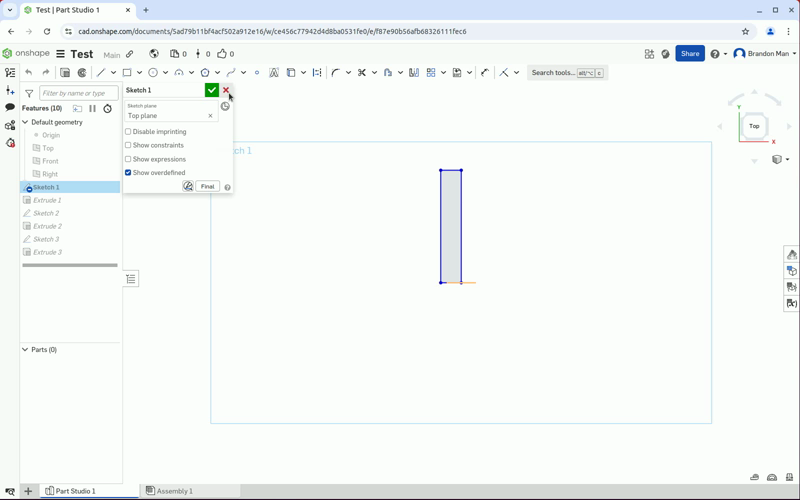
click(229, 92)
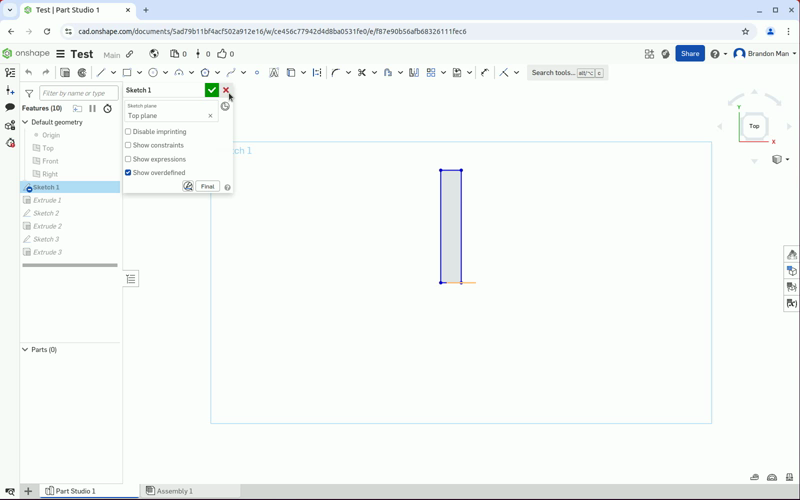
key(shift+s)
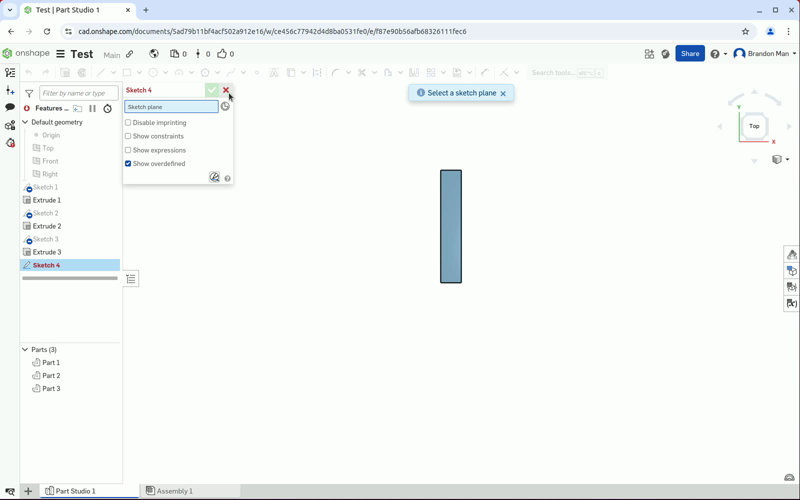
mouse_move(73, 150)
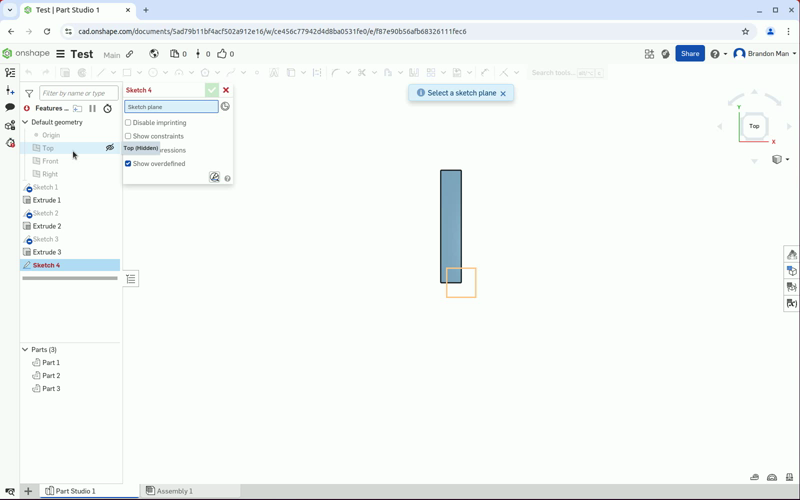
click(73, 150)
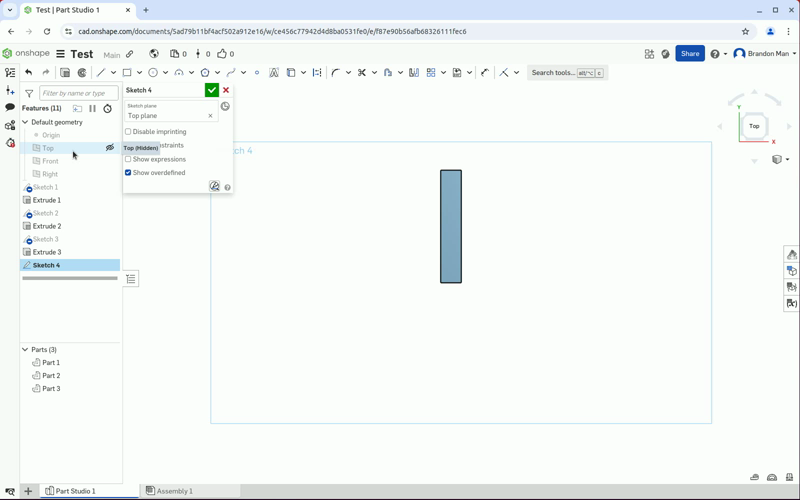
mouse_move(73, 352)
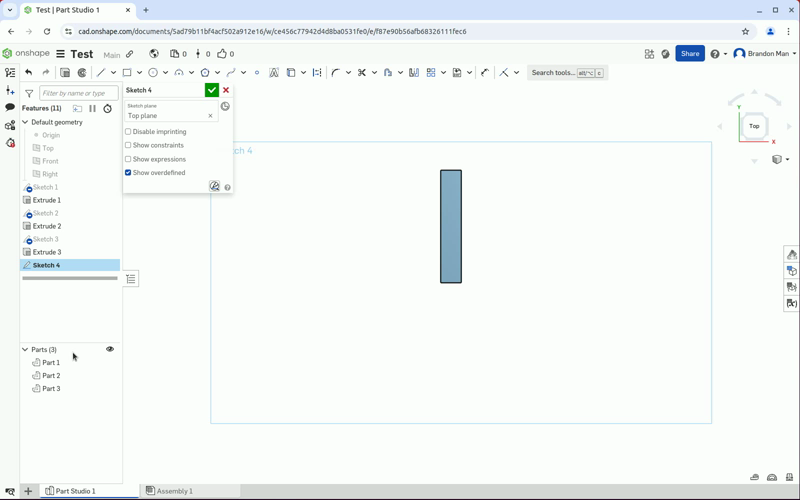
key(y)
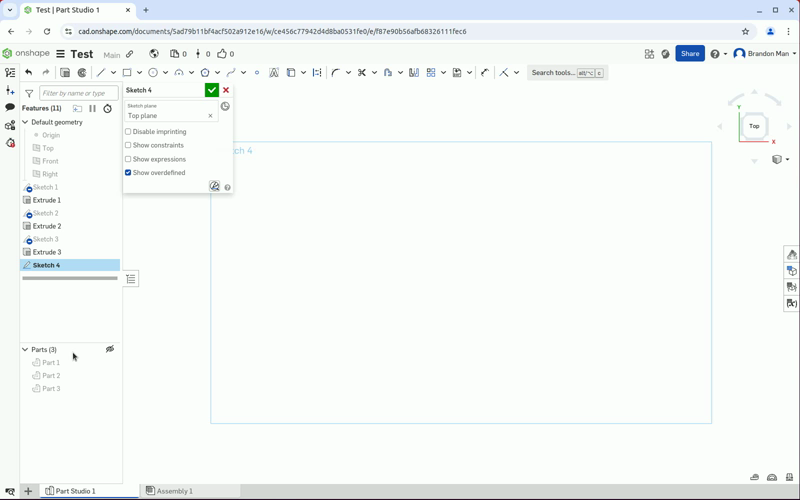
key(l)
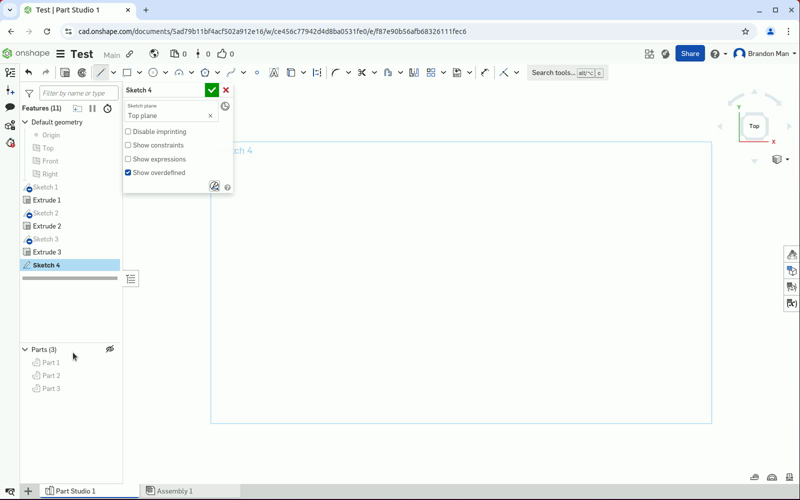
key_down(shift)
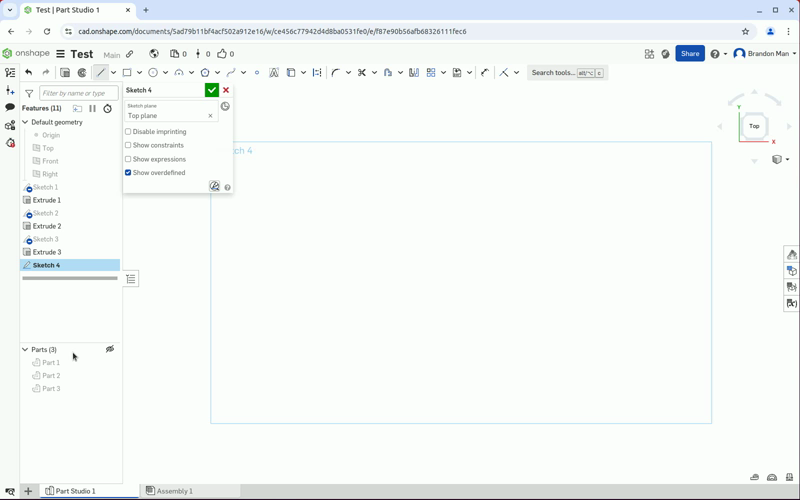
mouse_move(440, 282)
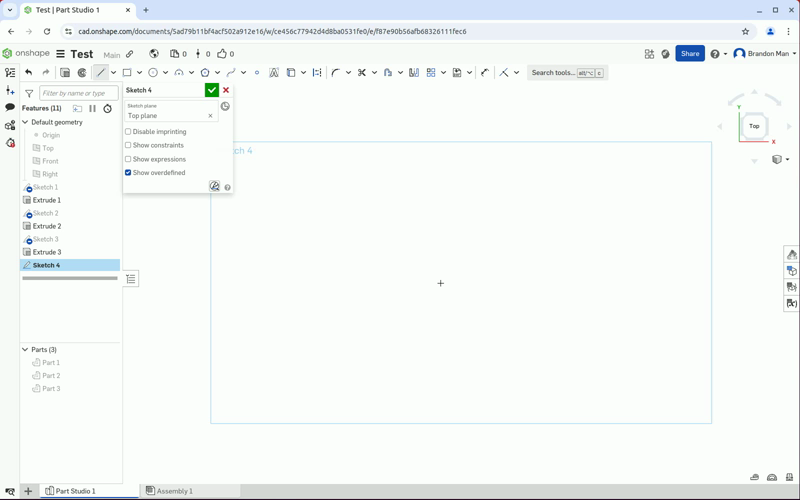
click(440, 282)
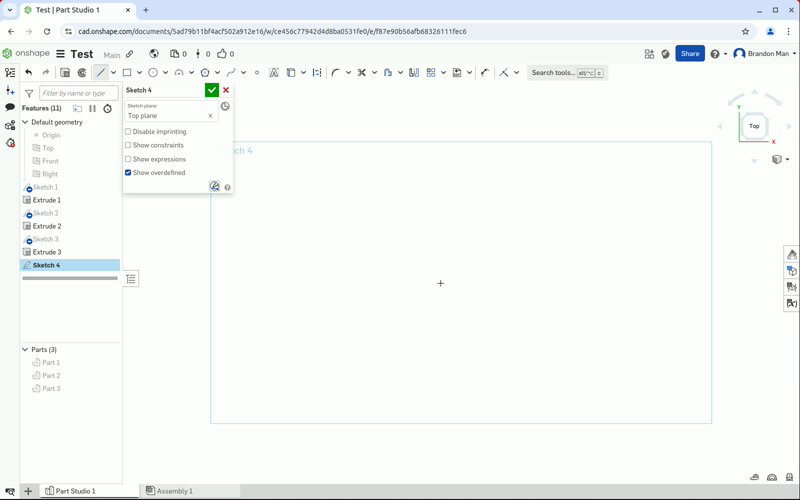
key_up(shift)
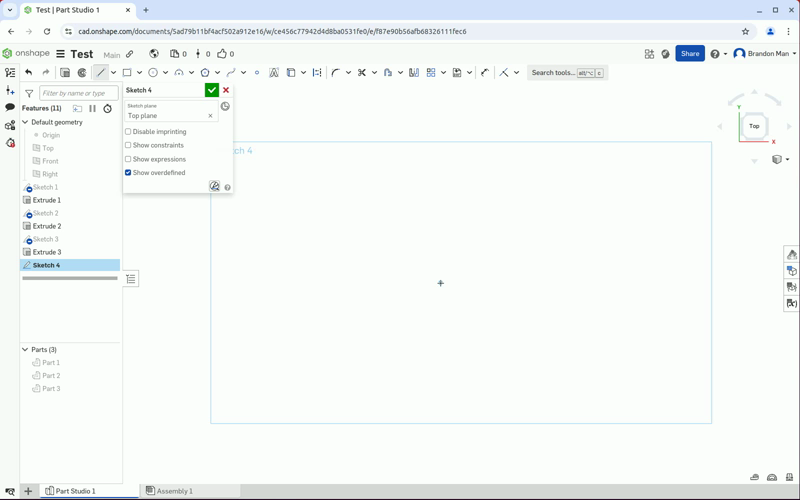
key_down(shift)
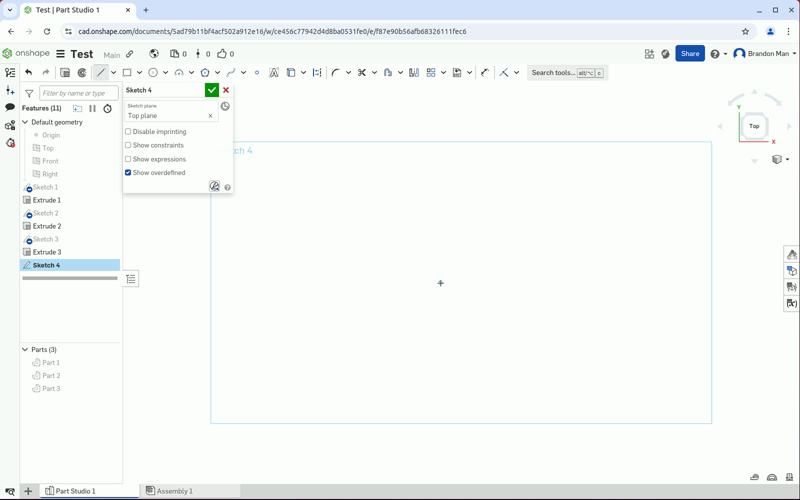
mouse_move(470, 282)
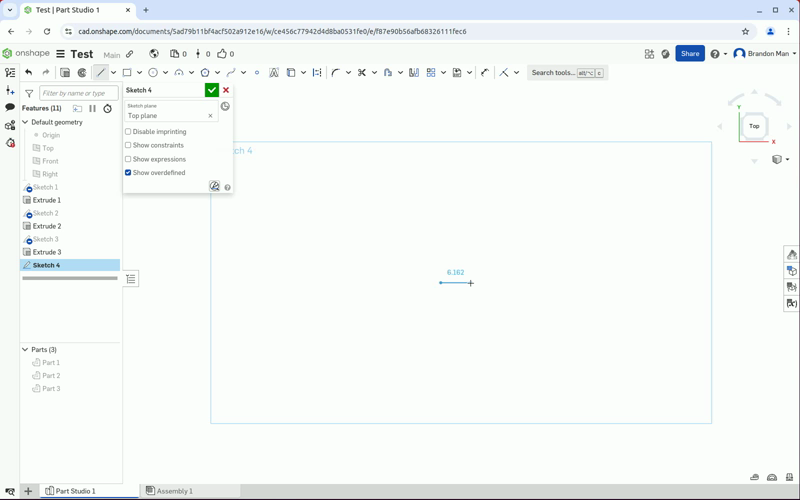
mouse_move(461, 282)
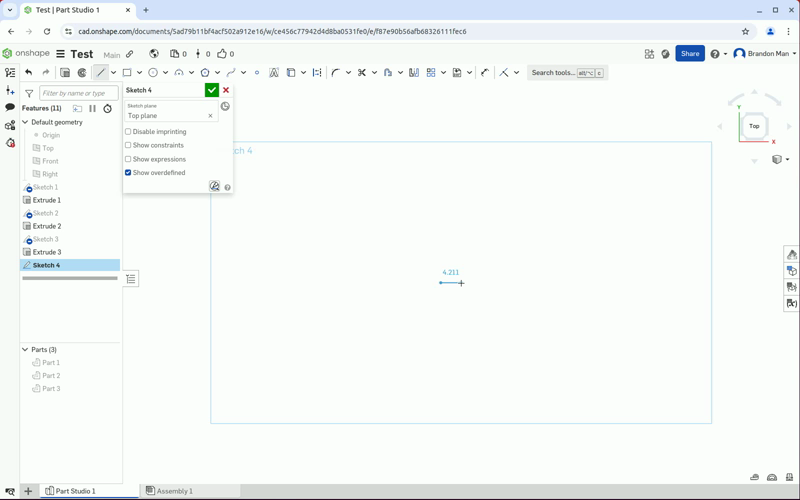
click(461, 282)
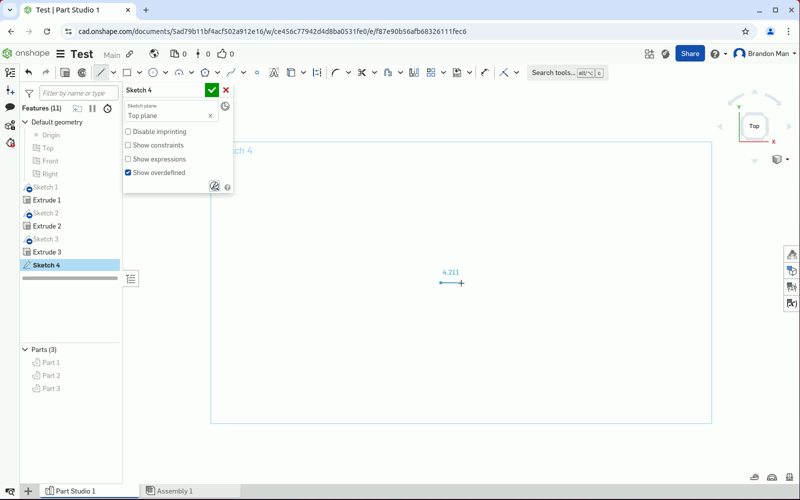
key_up(shift)
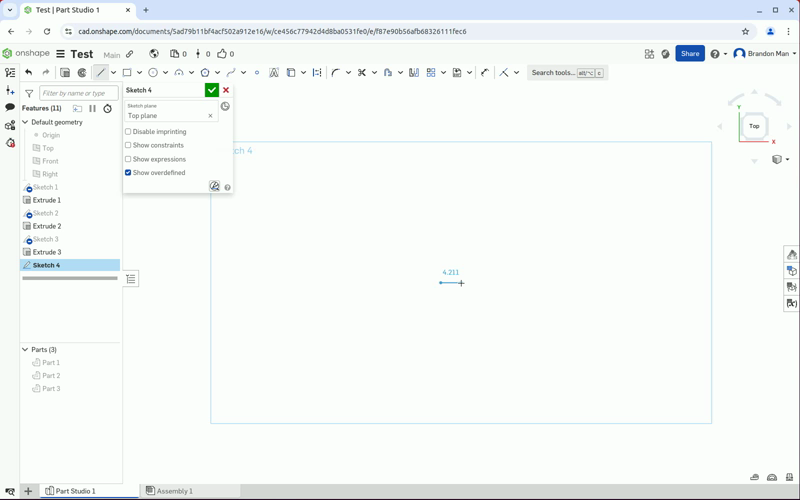
key_down(shift)
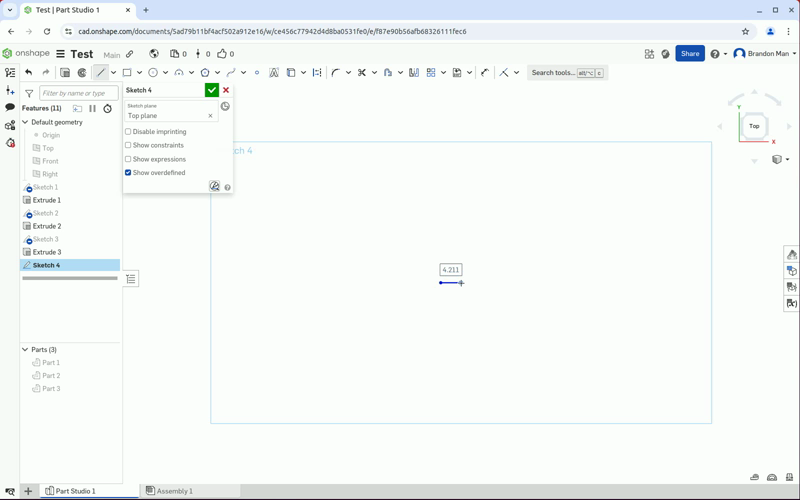
mouse_move(461, 170)
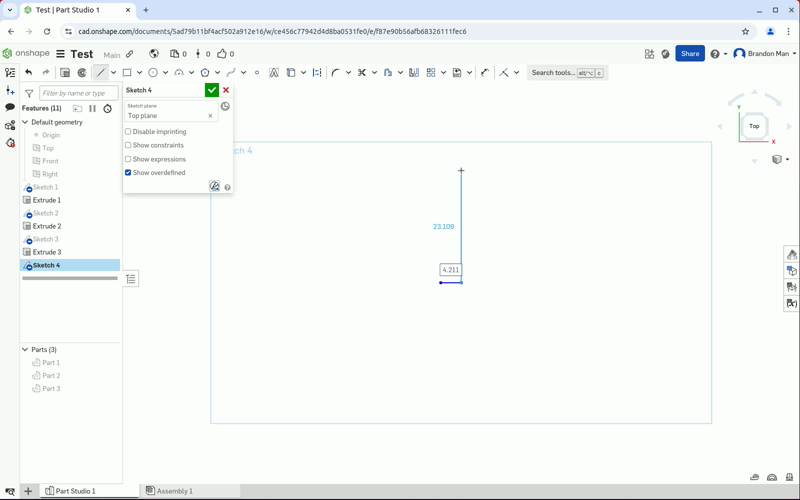
click(461, 170)
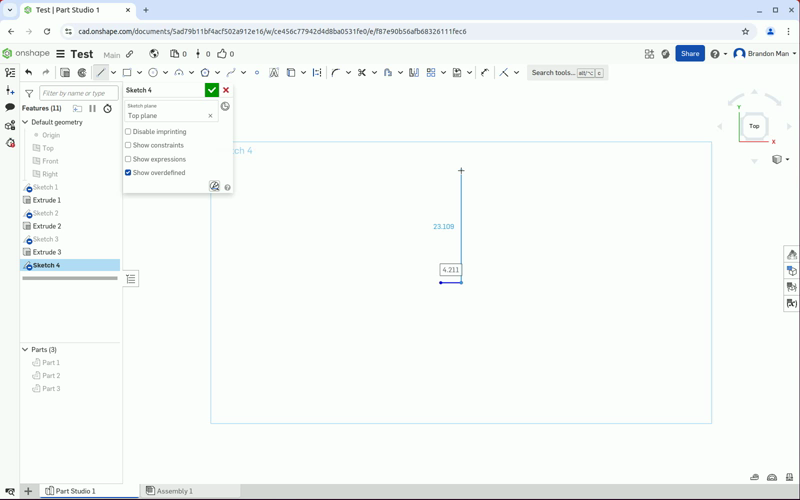
key_up(shift)
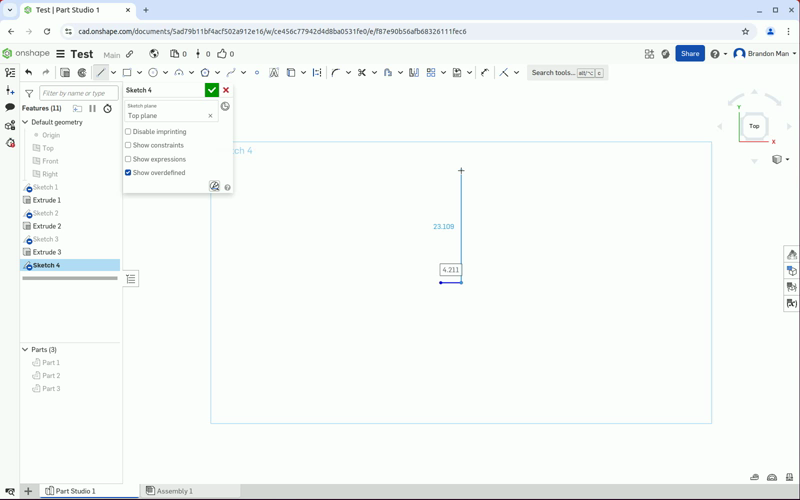
key_down(shift)
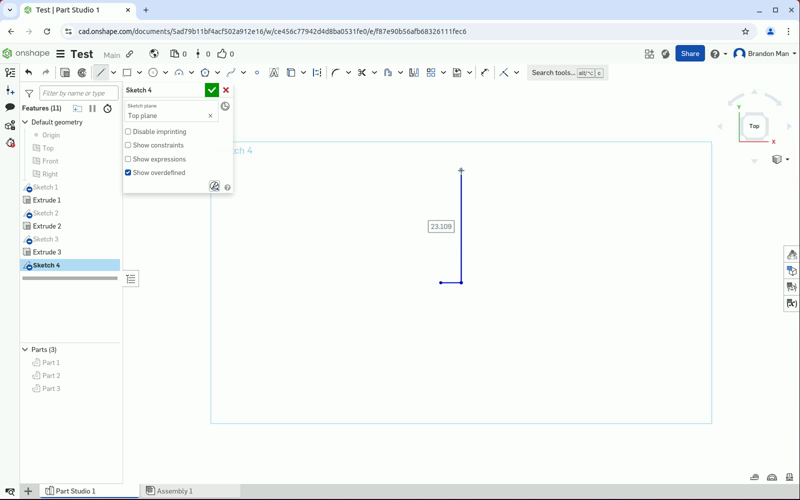
mouse_move(491, 170)
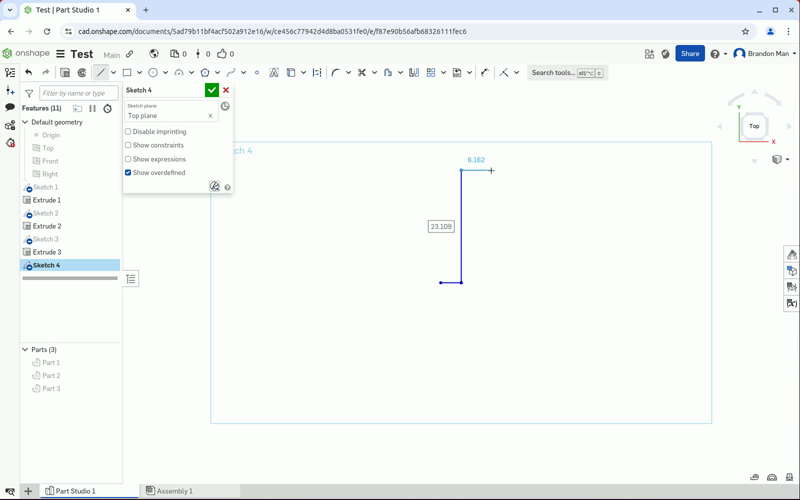
mouse_move(440, 170)
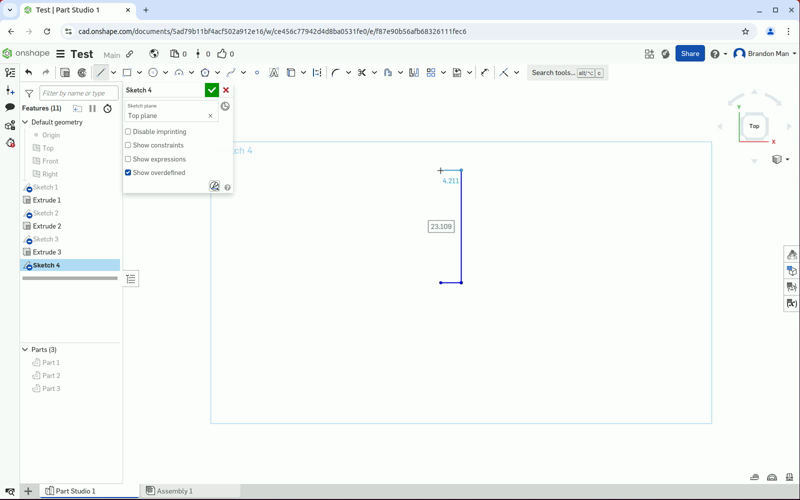
click(440, 170)
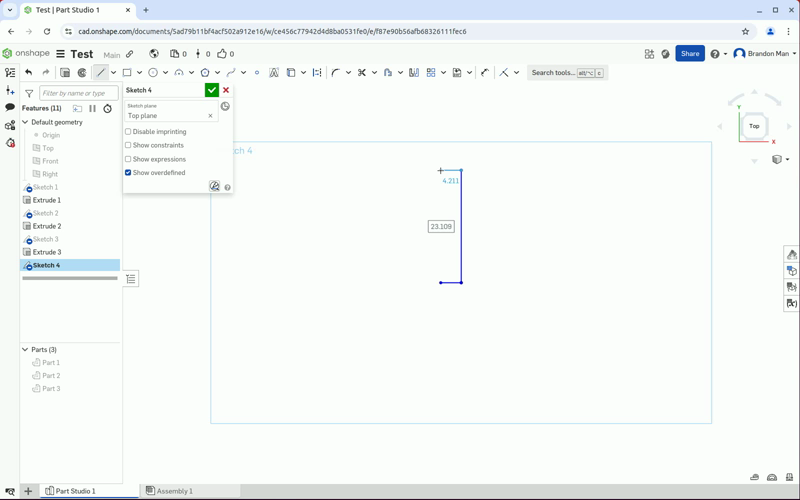
key_up(shift)
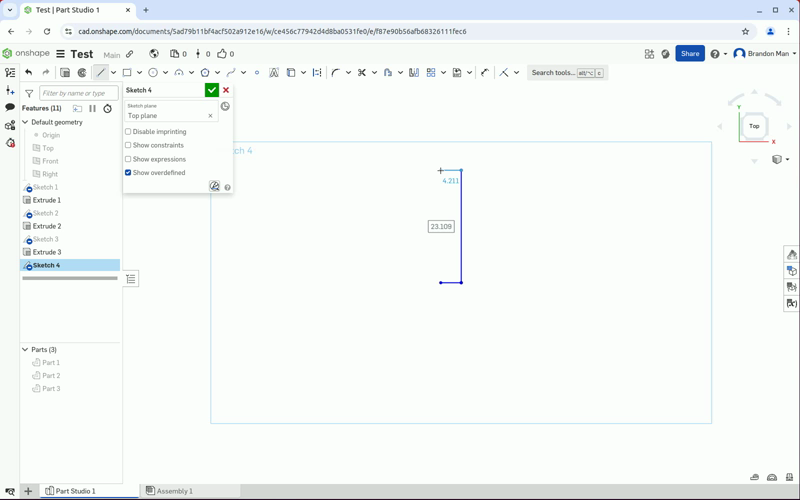
key_down(shift)
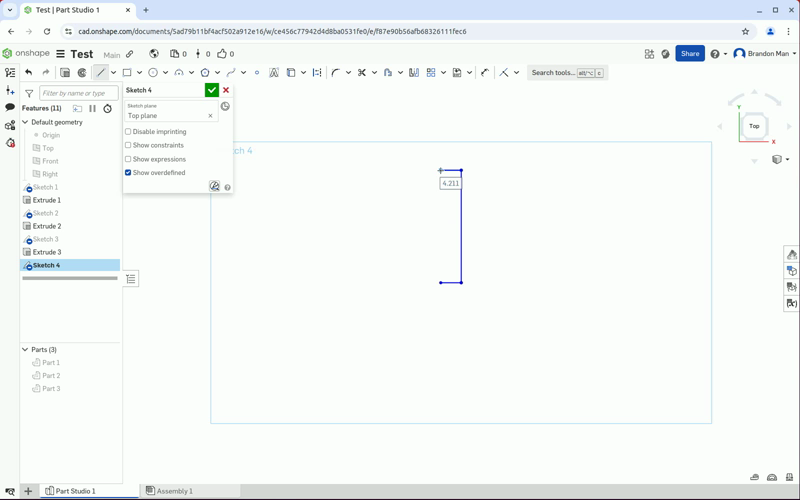
mouse_move(440, 282)
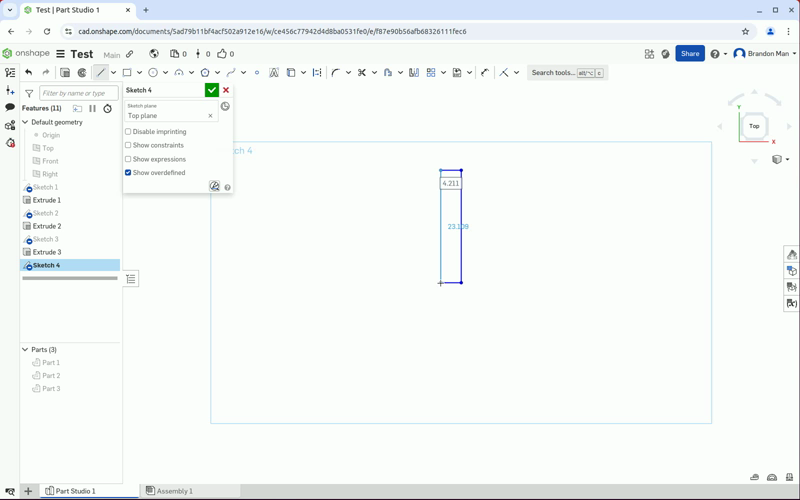
key_up(shift)
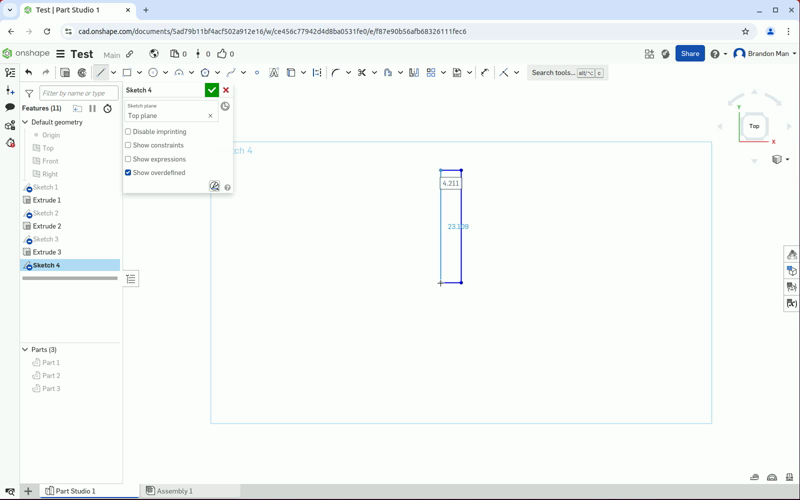
click(440, 282)
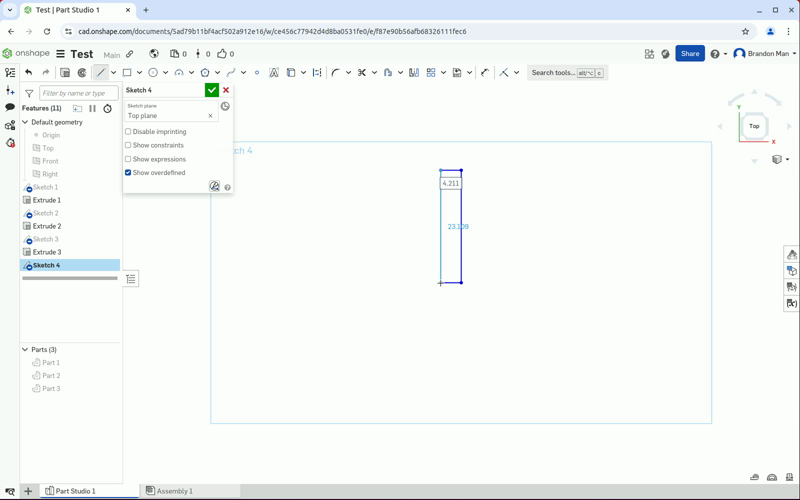
key(esc)
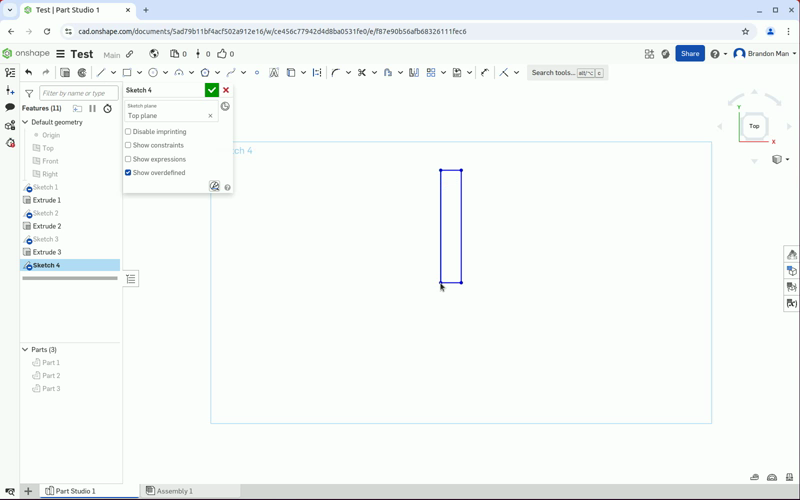
mouse_move(447, 254)
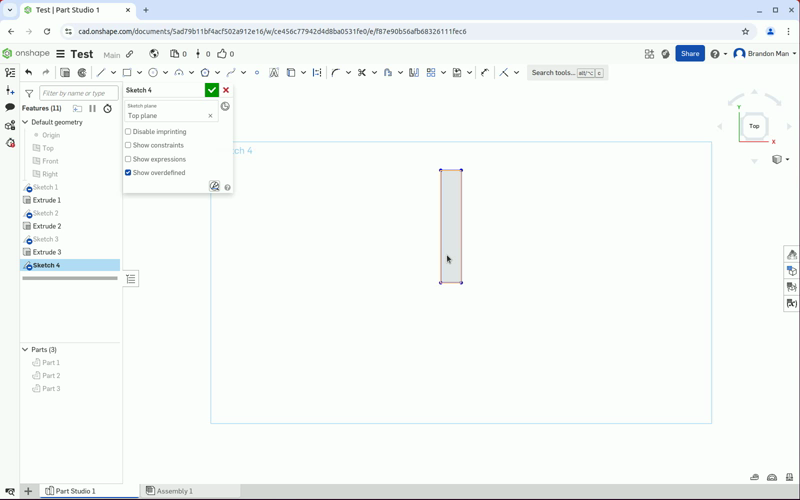
click(447, 254)
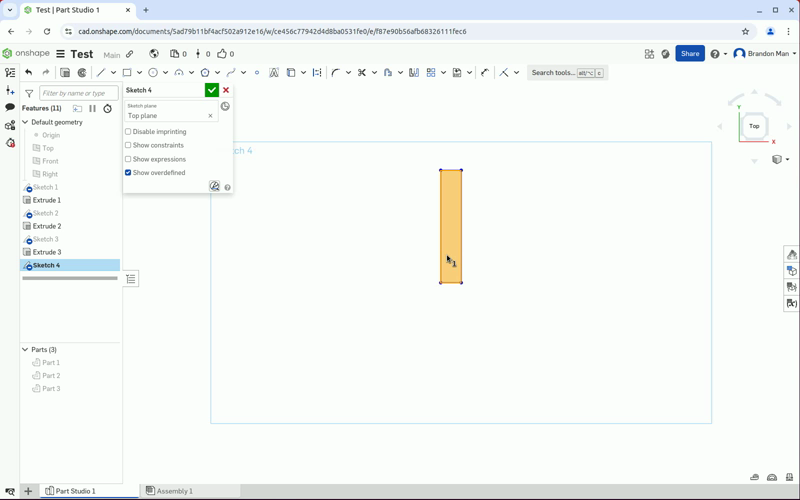
mouse_move(73, 352)
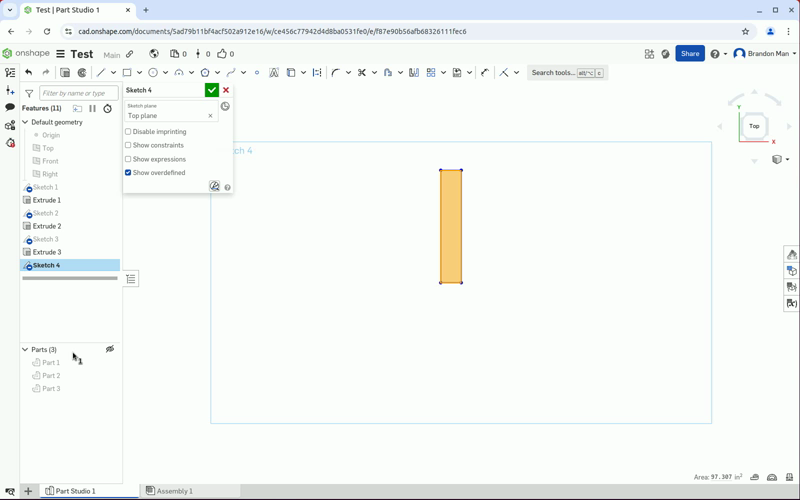
key(shift+y)
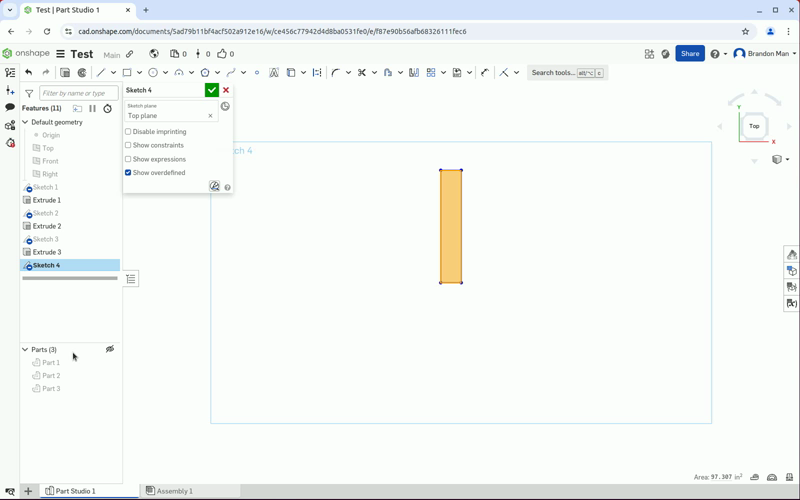
key(shift+e)
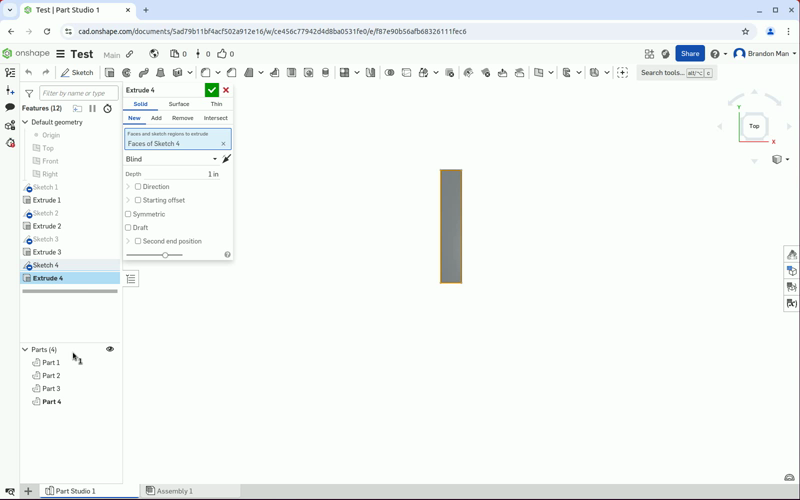
mouse_move(143, 106)
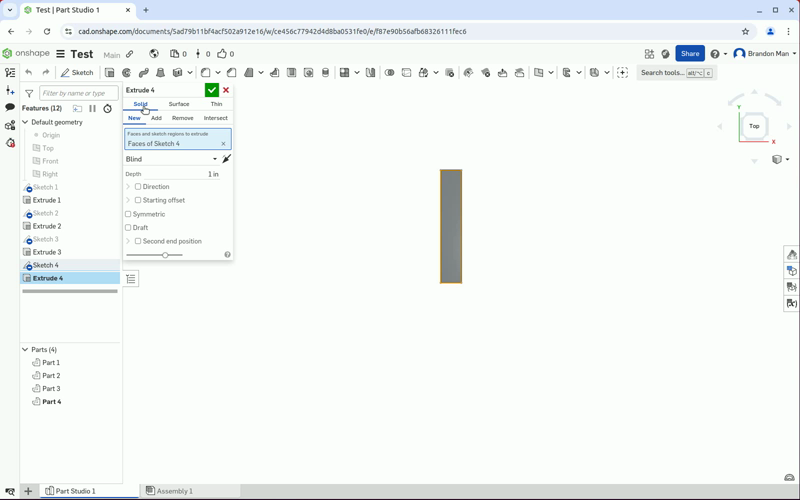
click(143, 106)
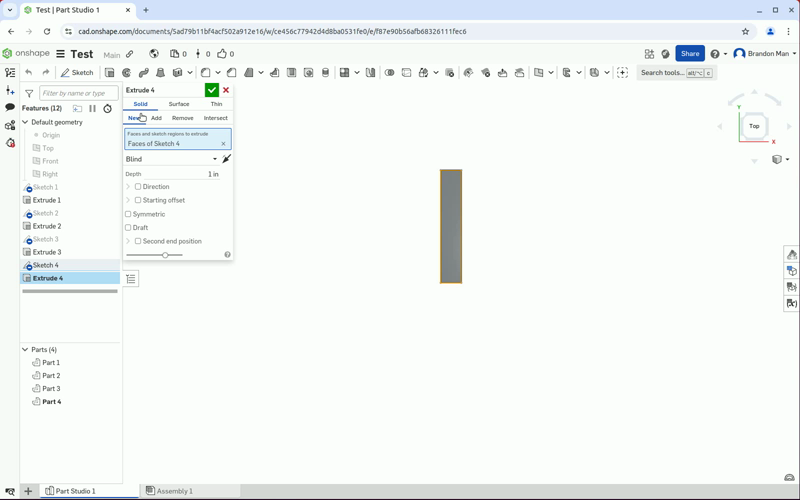
mouse_move(137, 120)
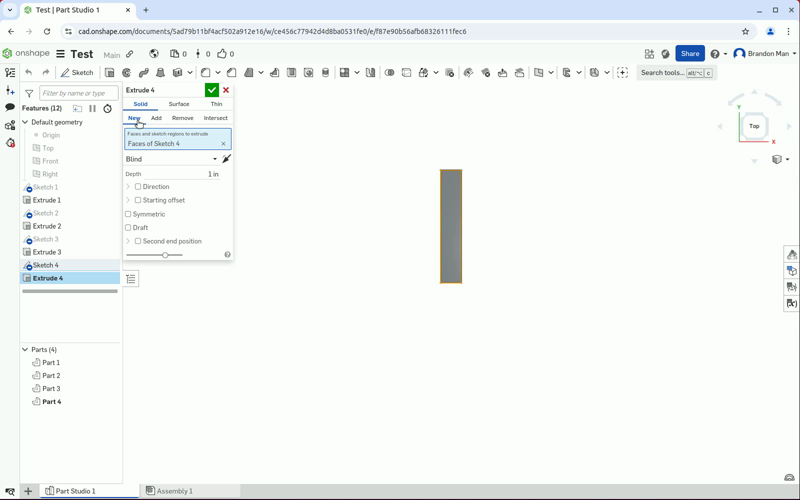
click(137, 120)
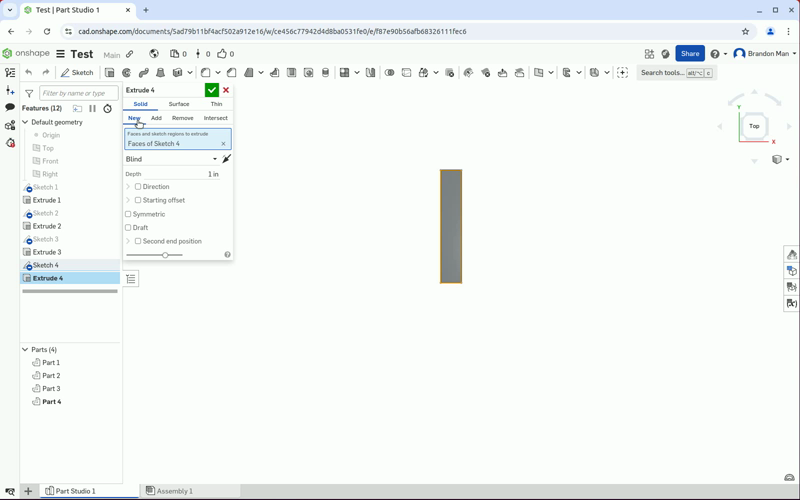
key(tab, 4)
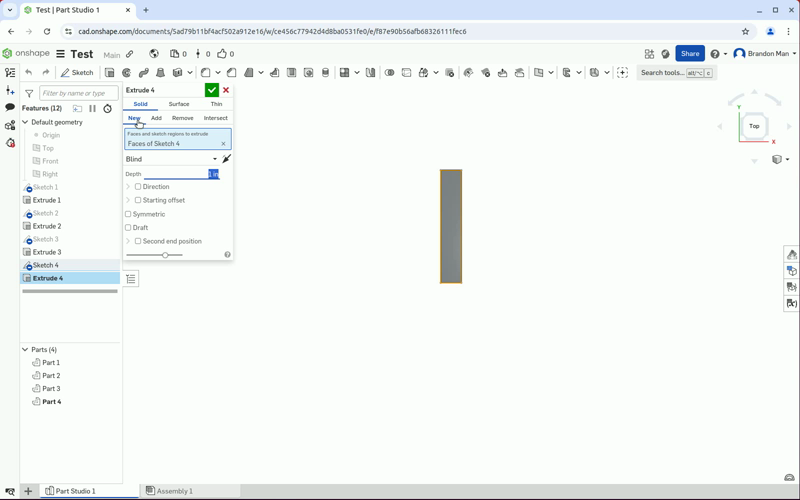
text(0.963)
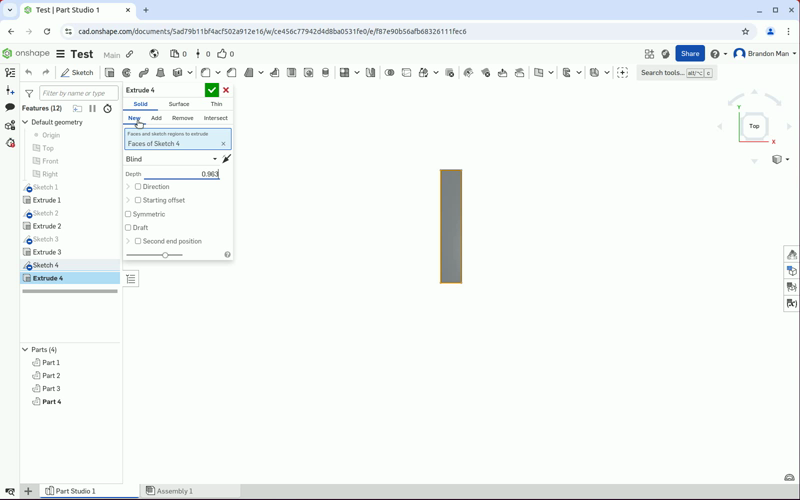
key(enter)
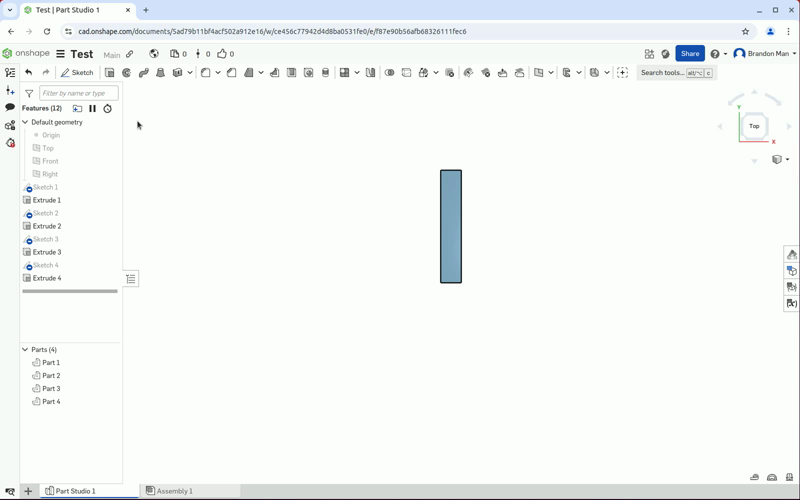
key(shift+h)
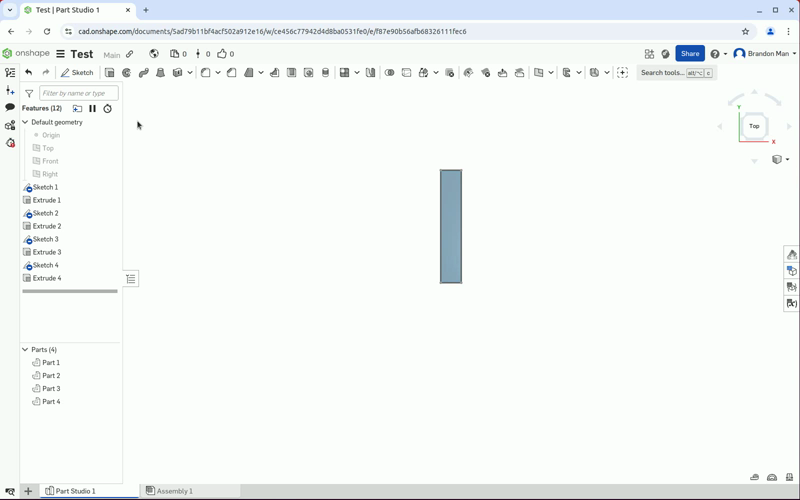
key(shift+h)
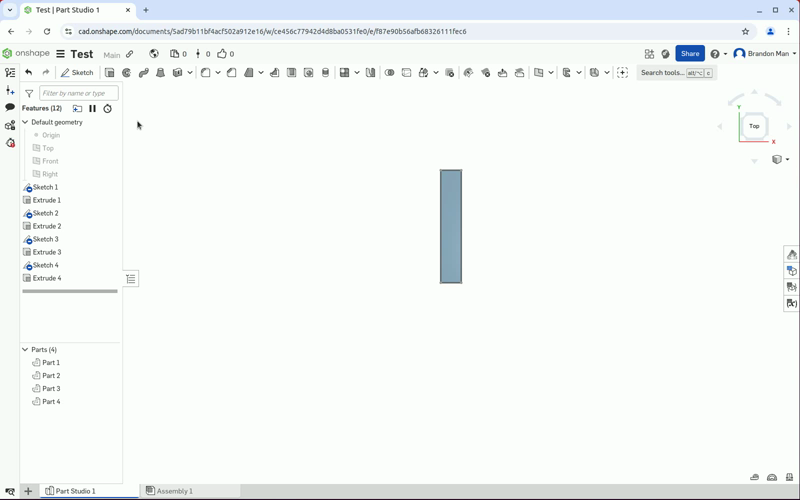
key(shift+7)
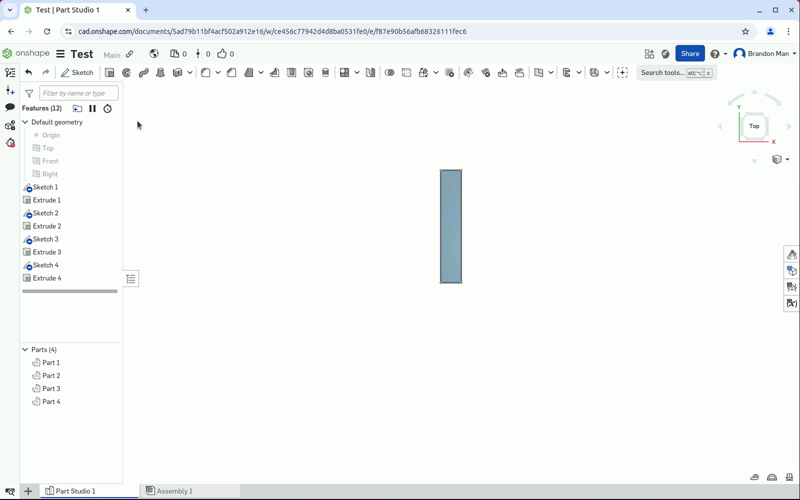
key(up, 3)
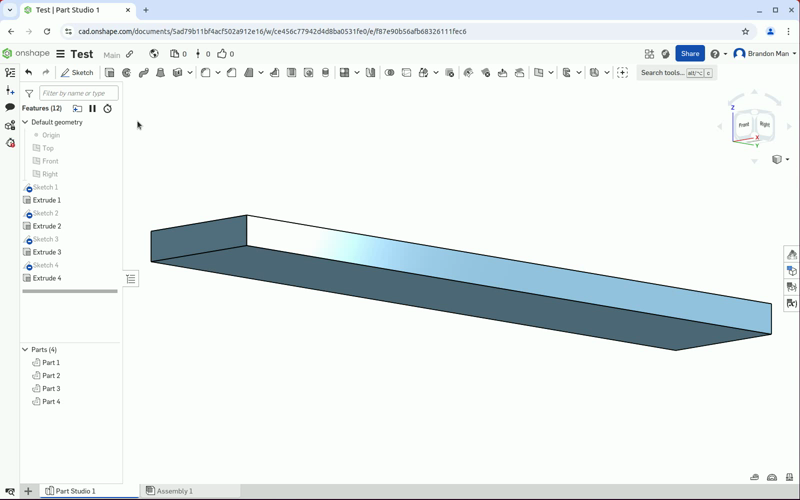
key(left, 3)
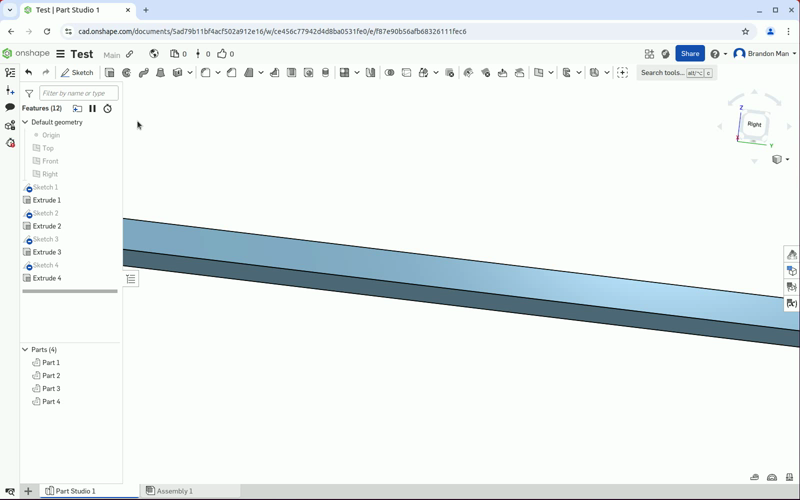
key(right, 3)
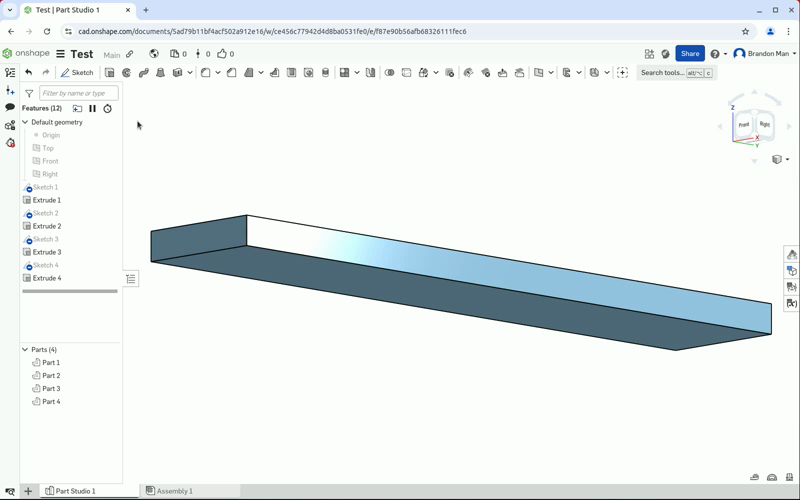
key(down, 3)
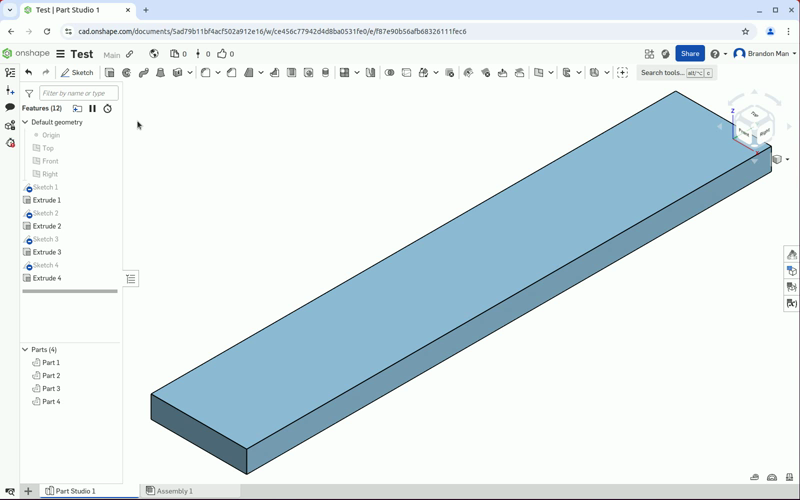
mouse_move(73, 189)
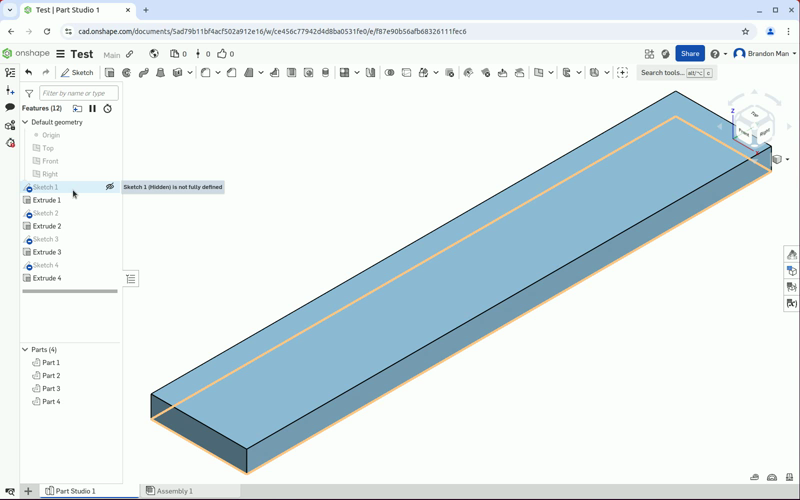
click(73, 189)